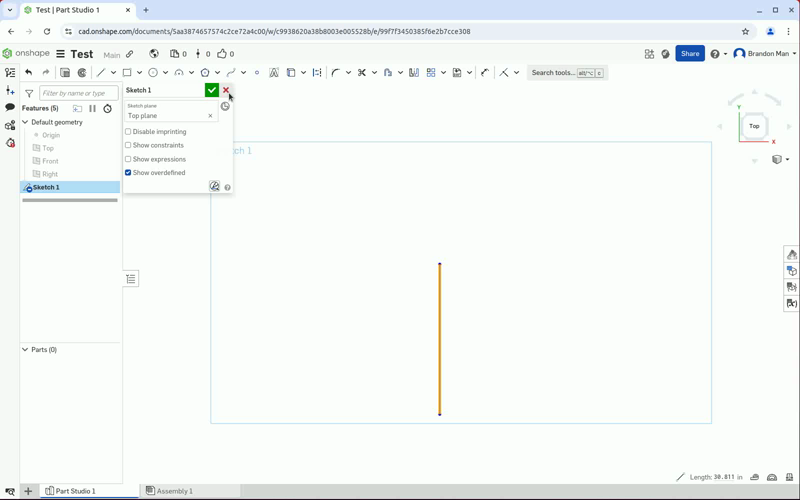
key(shift+h)
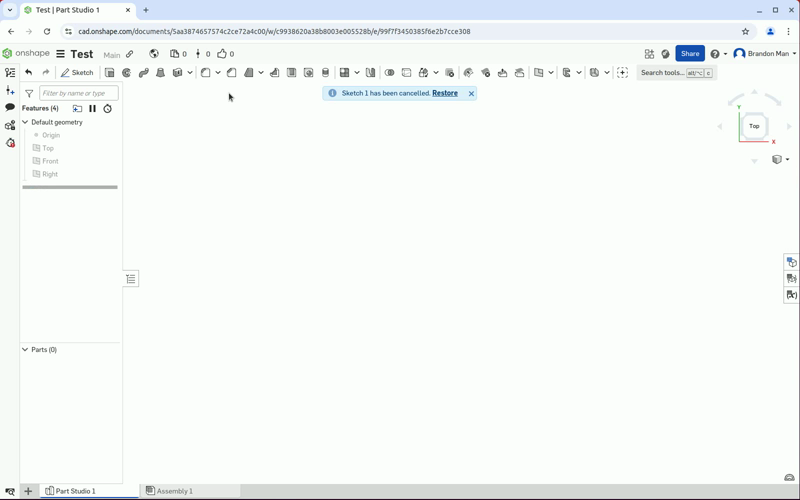
mouse_move(73, 352)
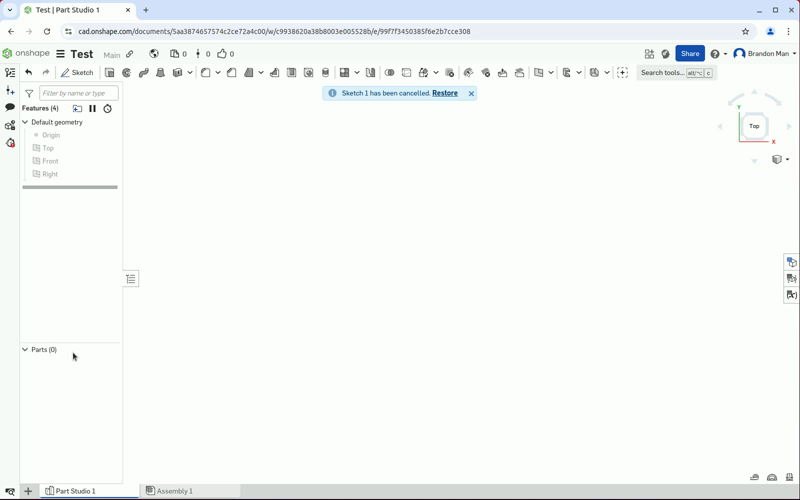
key(y)
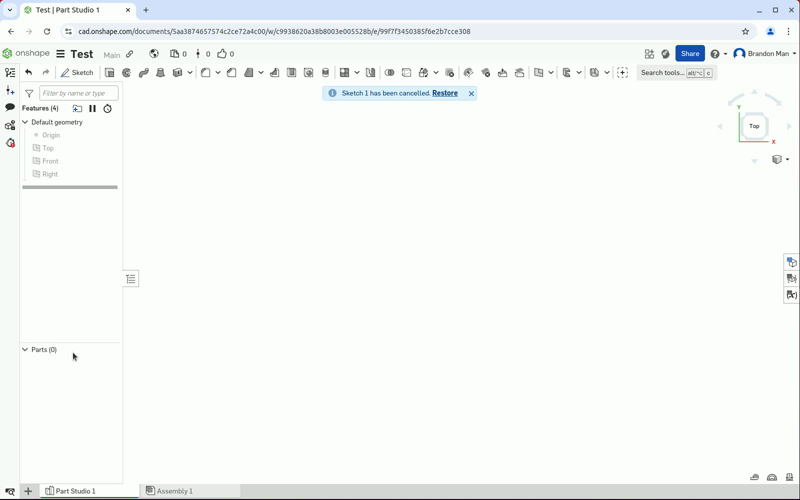
key(shift+p)
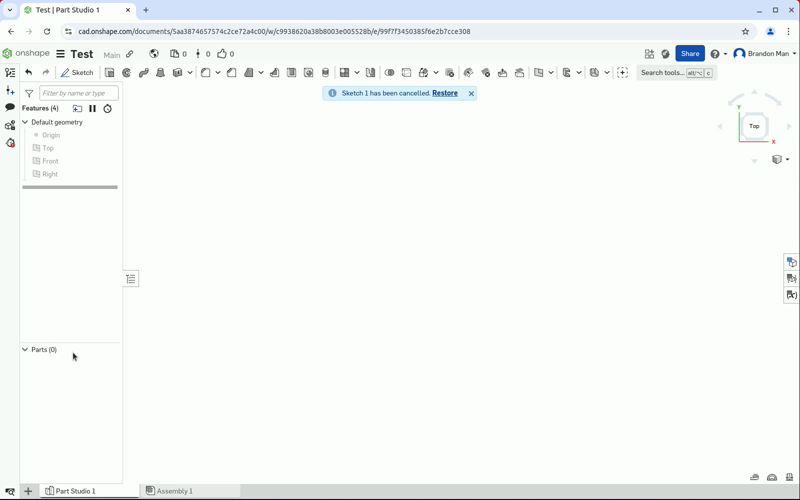
key(space)
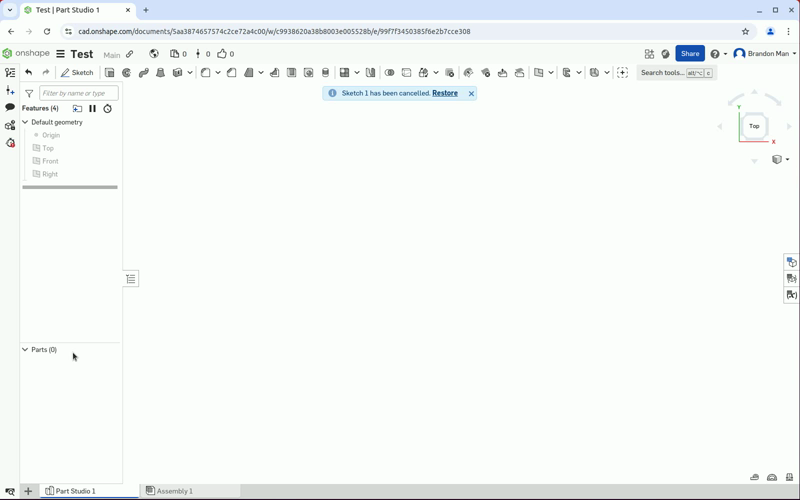
key_down(shift)
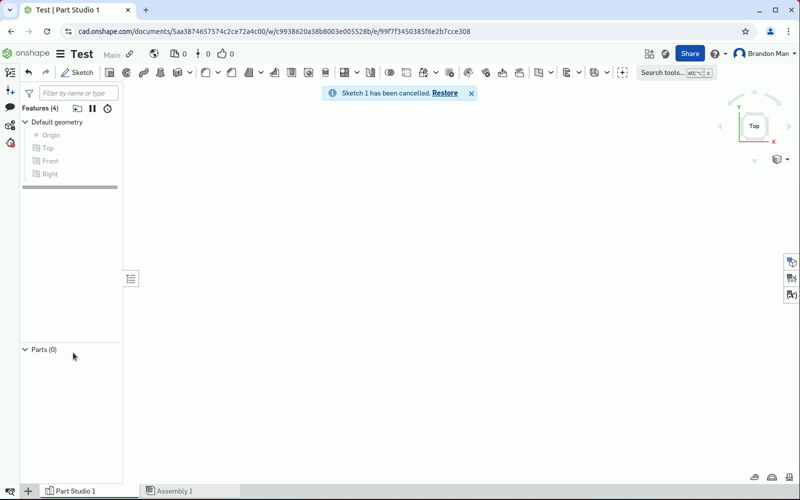
key(up)
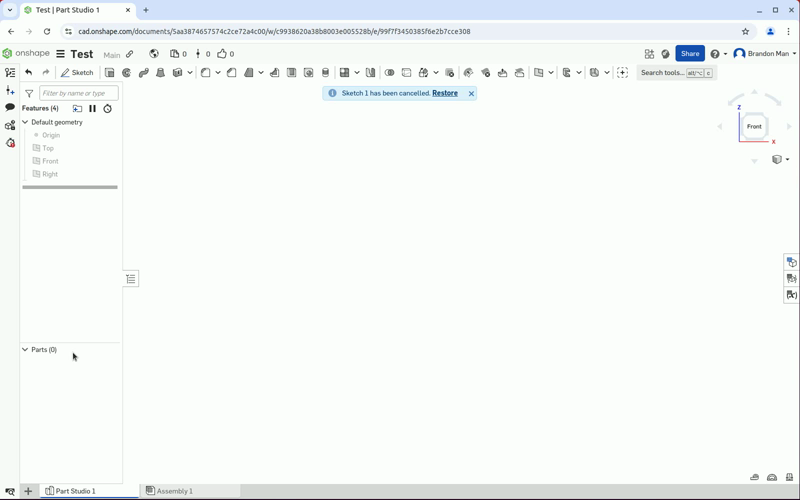
key_up(shift)
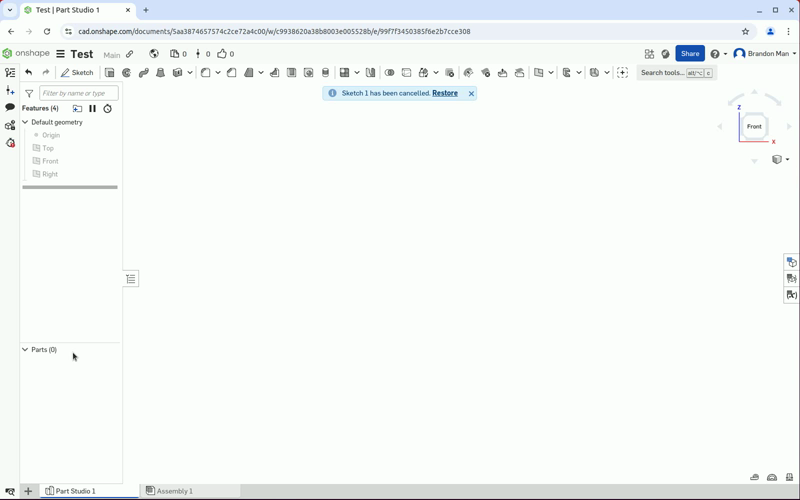
mouse_move(73, 352)
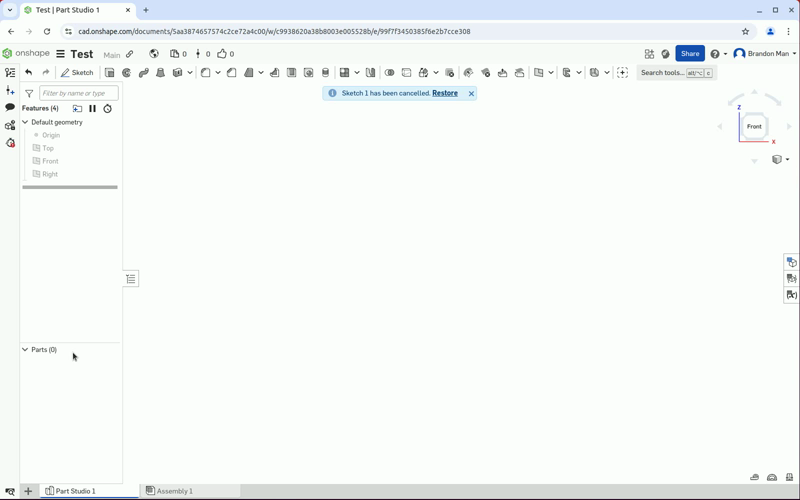
key(shift+y)
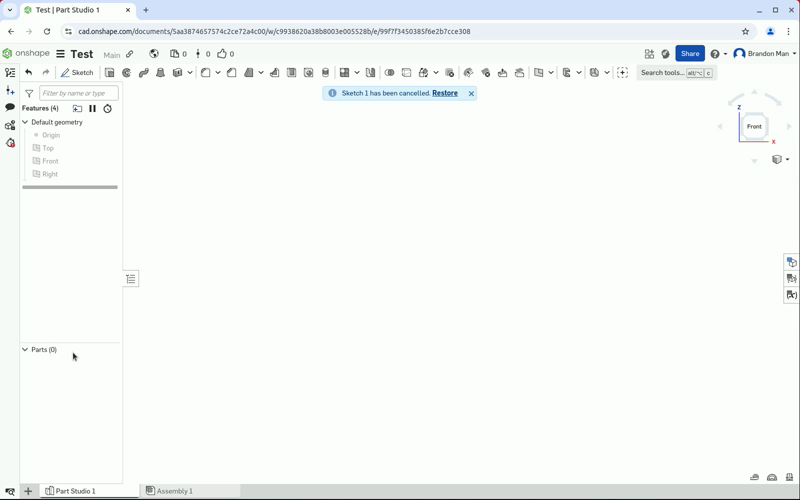
key(shift+s)
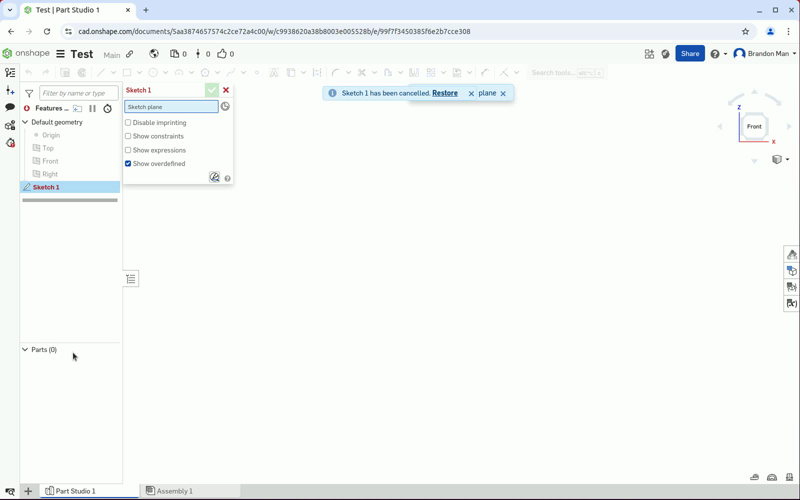
mouse_move(73, 163)
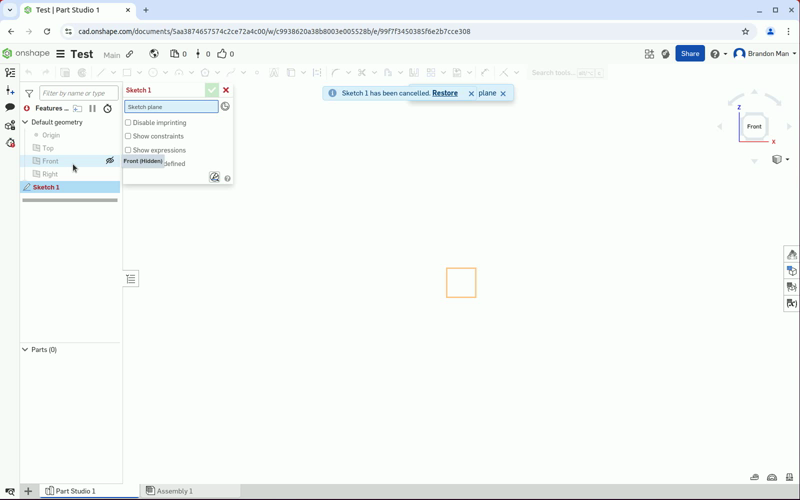
click(73, 163)
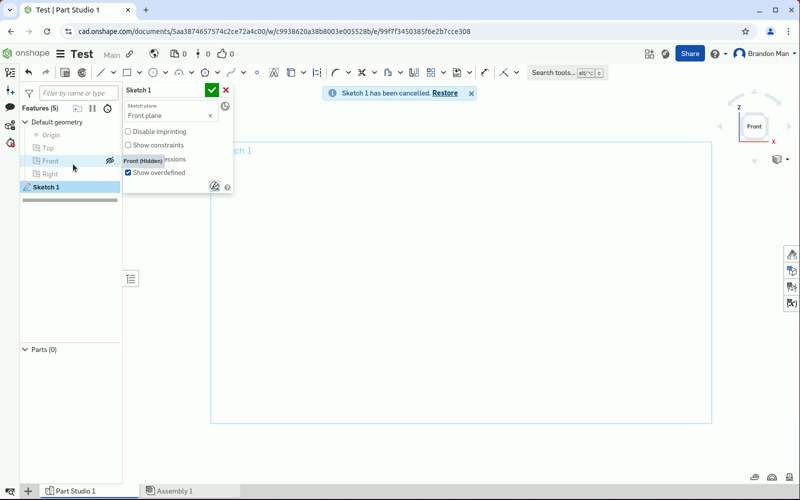
mouse_move(73, 352)
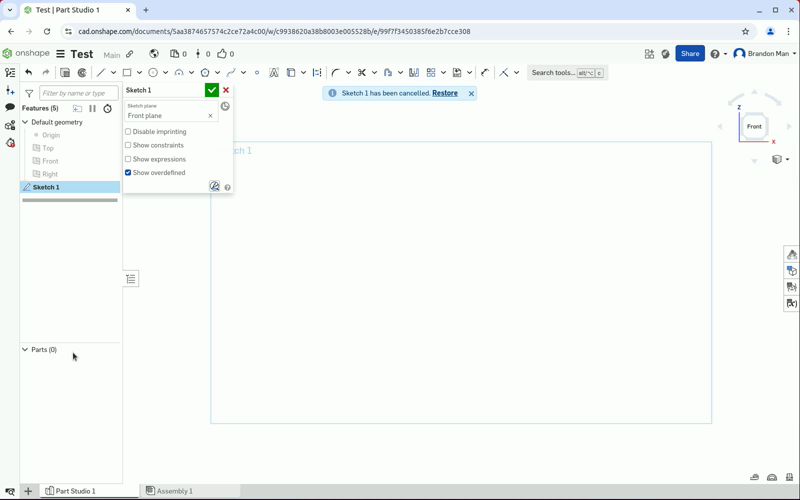
key(y)
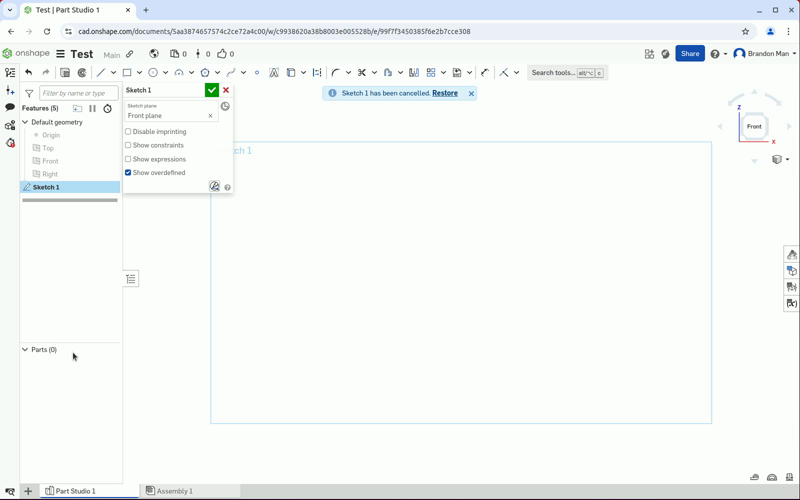
key(l)
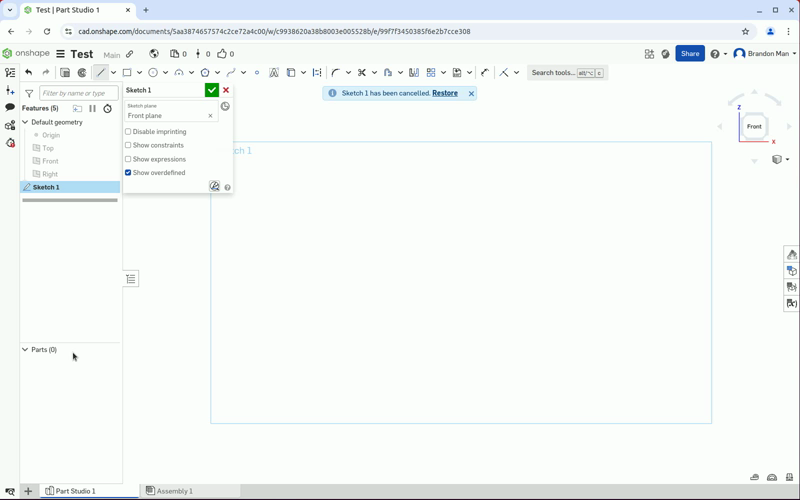
key_down(shift)
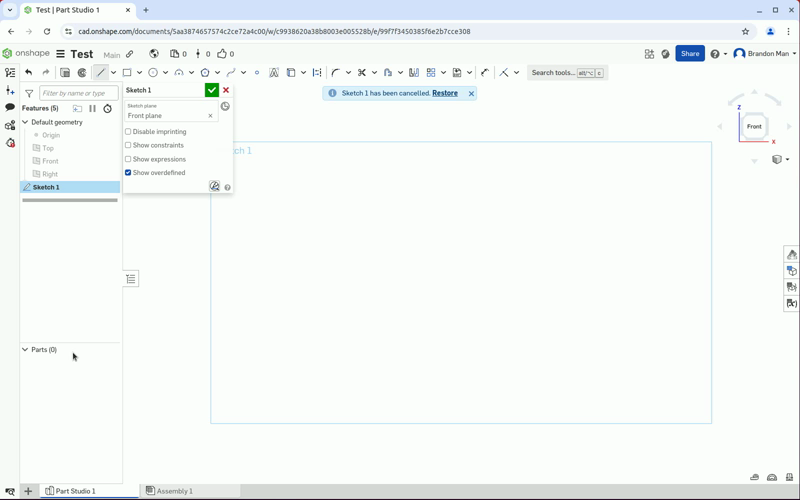
mouse_move(351, 391)
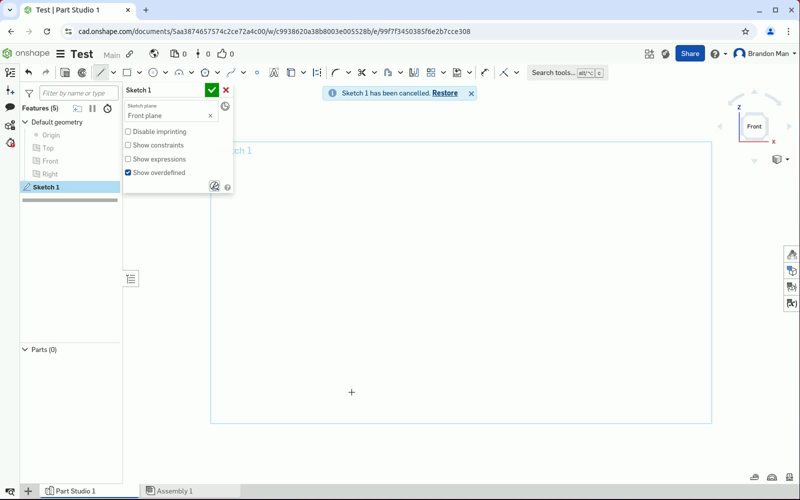
click(351, 391)
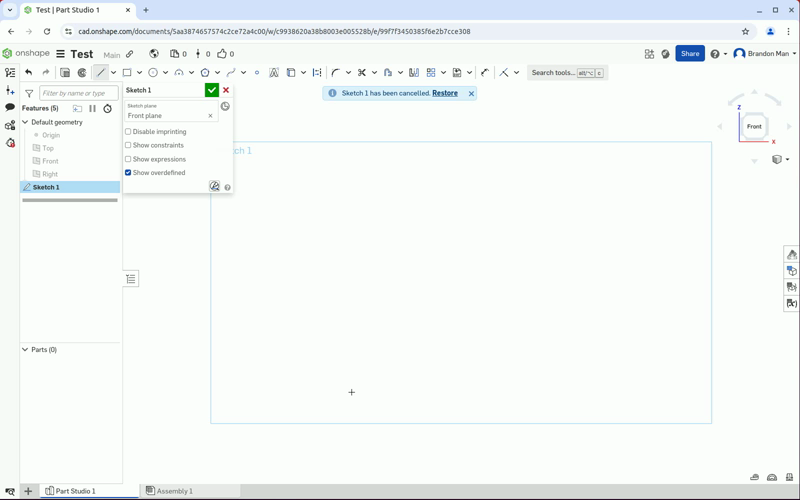
key_up(shift)
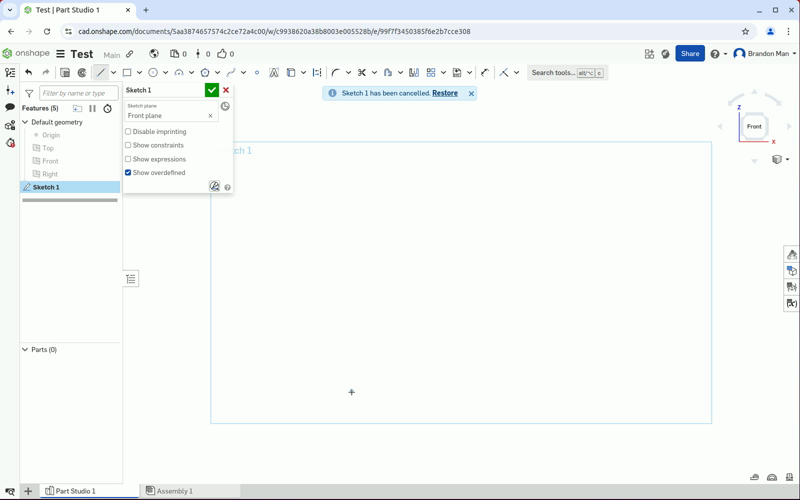
key_down(shift)
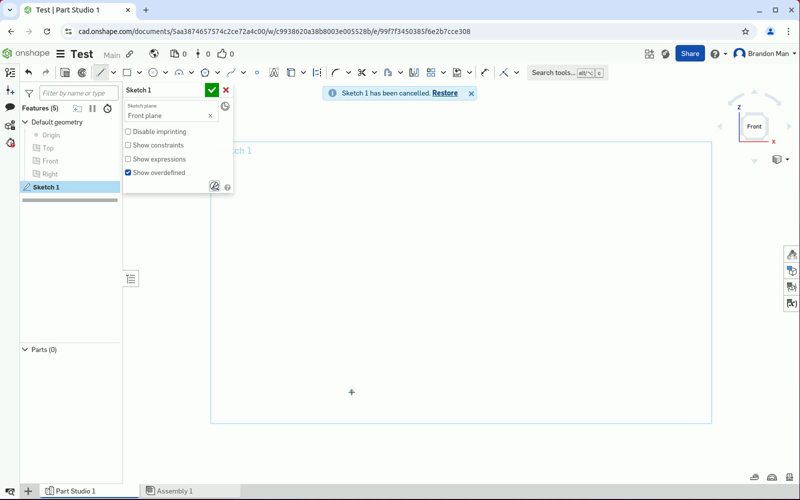
mouse_move(568, 392)
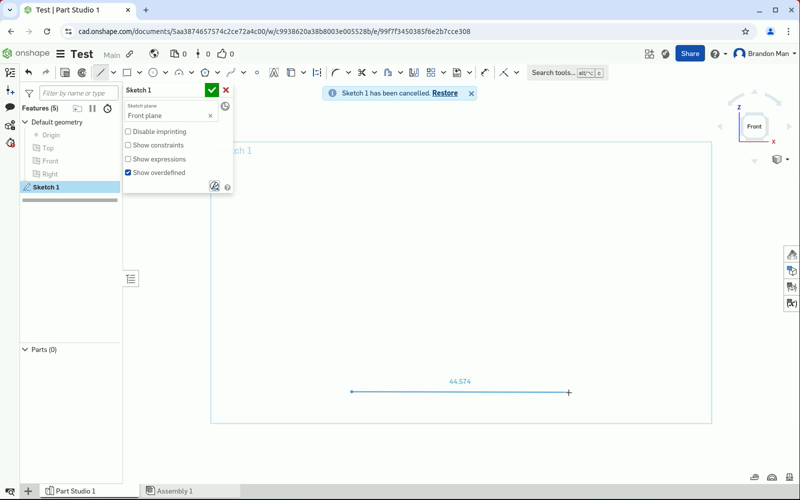
click(568, 392)
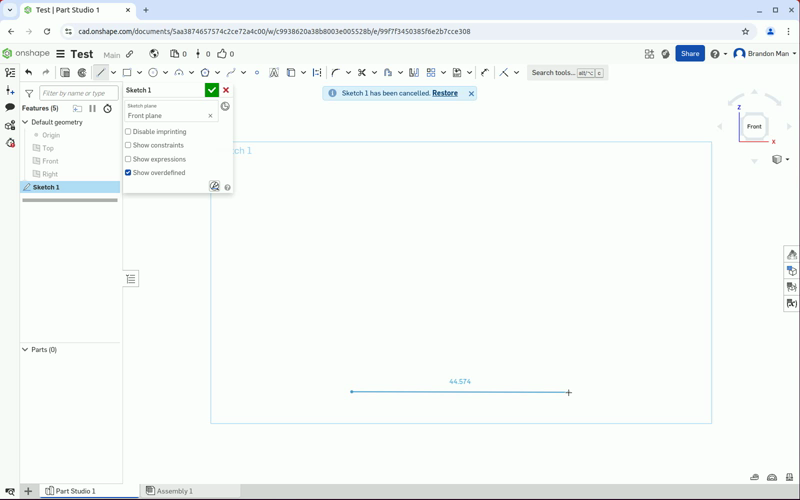
key_up(shift)
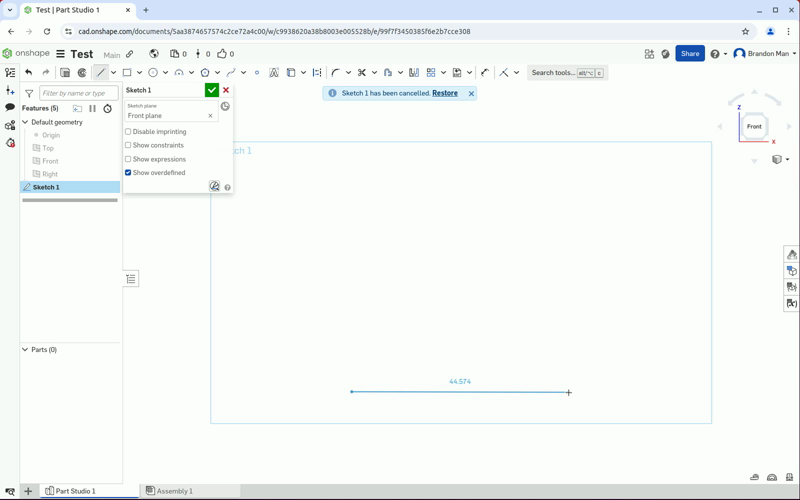
key_down(shift)
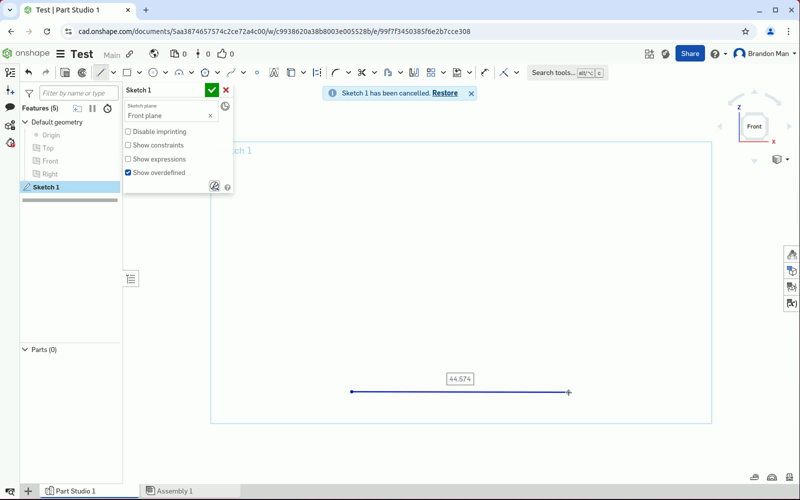
mouse_move(568, 175)
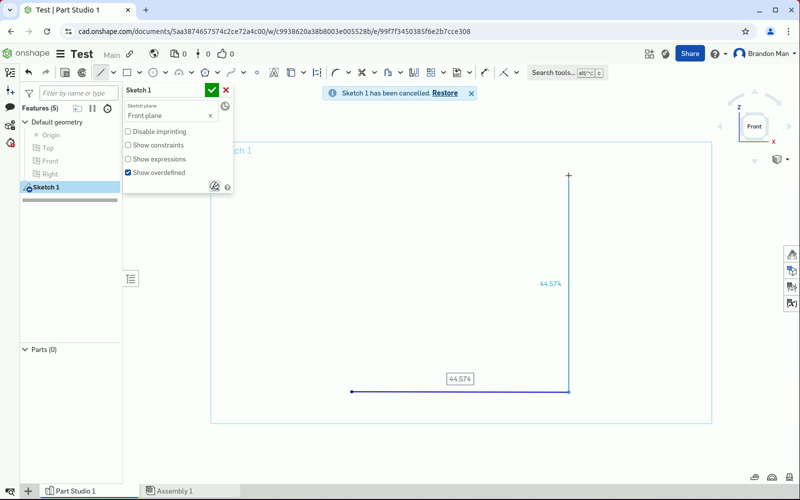
click(568, 175)
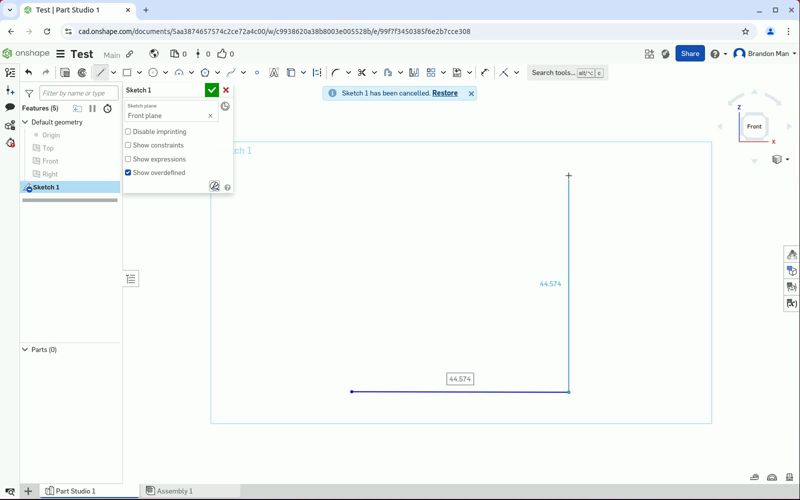
key_up(shift)
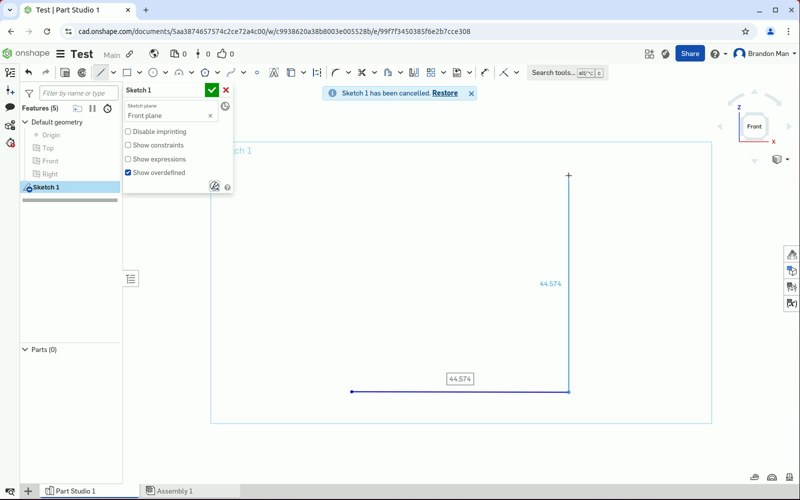
key_down(shift)
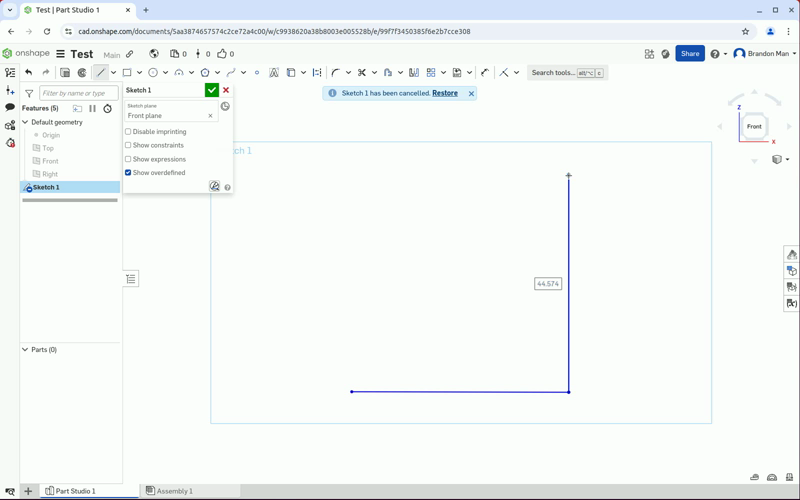
mouse_move(351, 175)
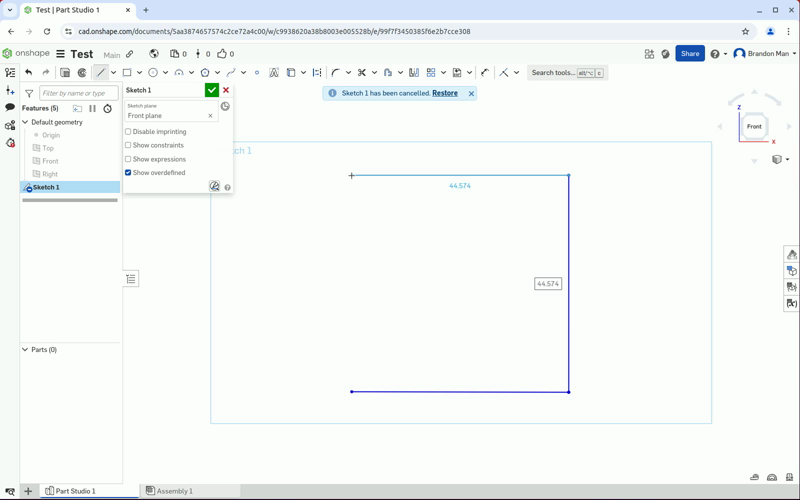
click(351, 175)
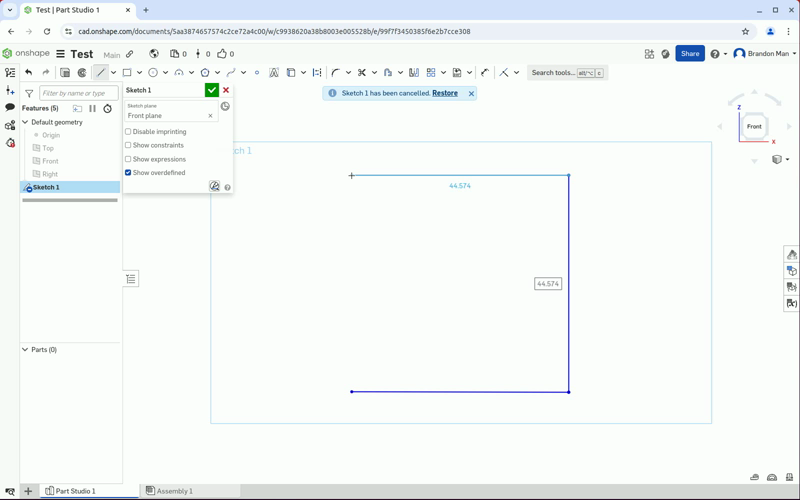
key_up(shift)
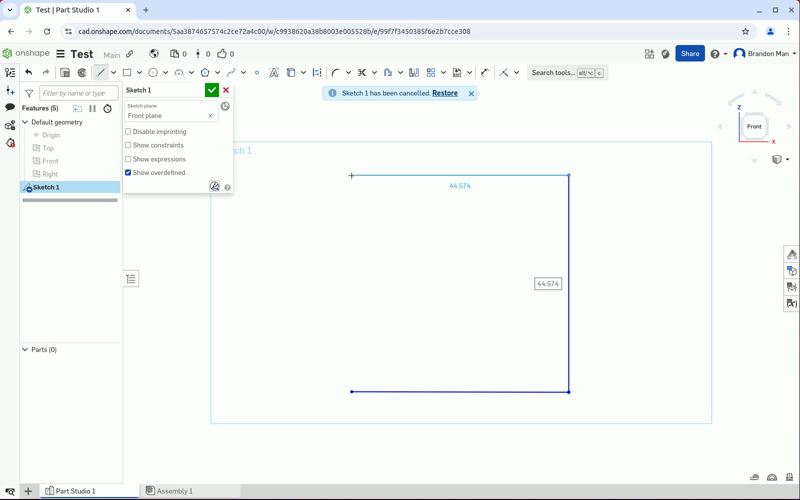
key_down(shift)
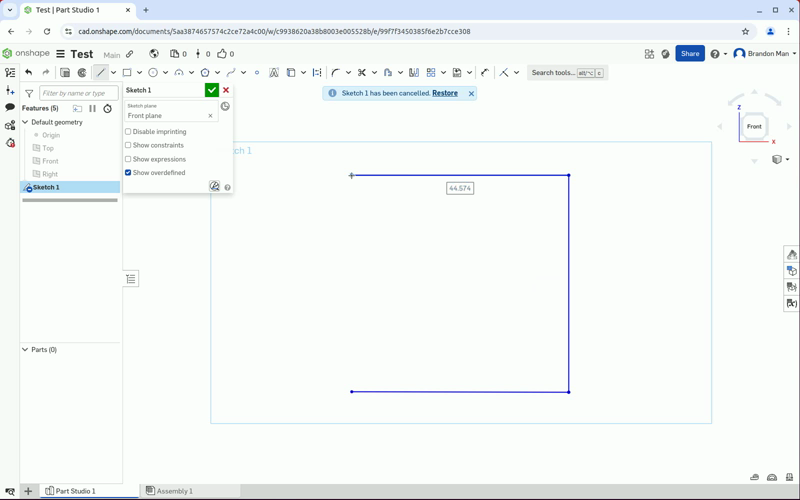
mouse_move(351, 391)
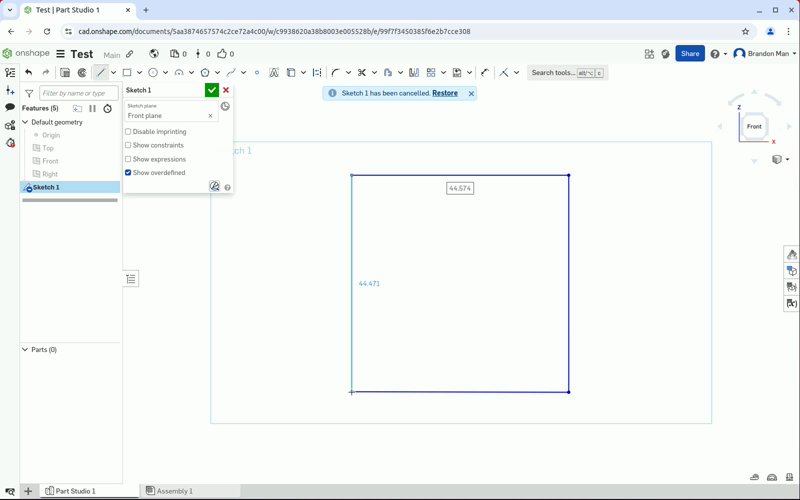
key_up(shift)
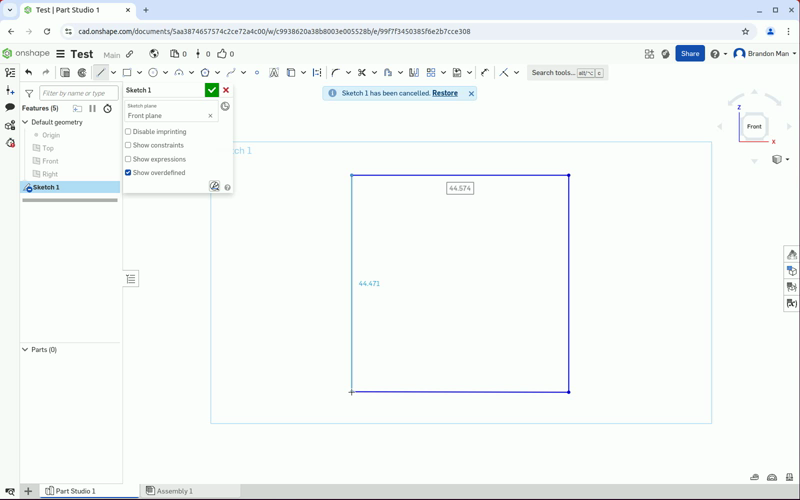
click(351, 391)
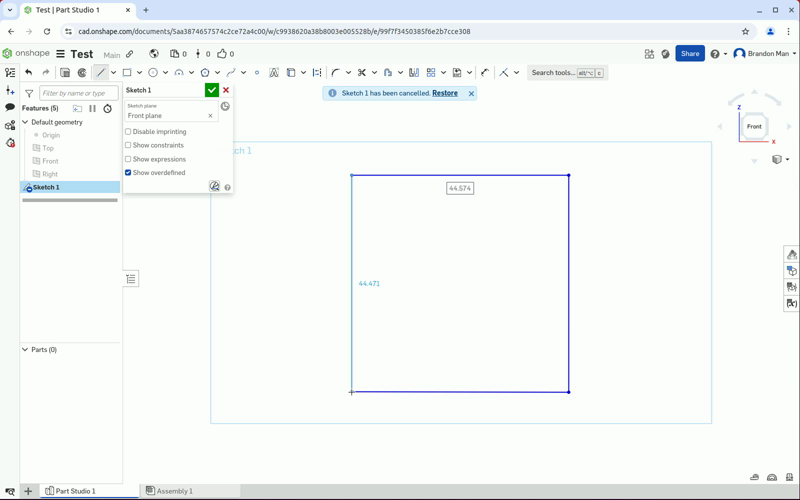
key(esc)
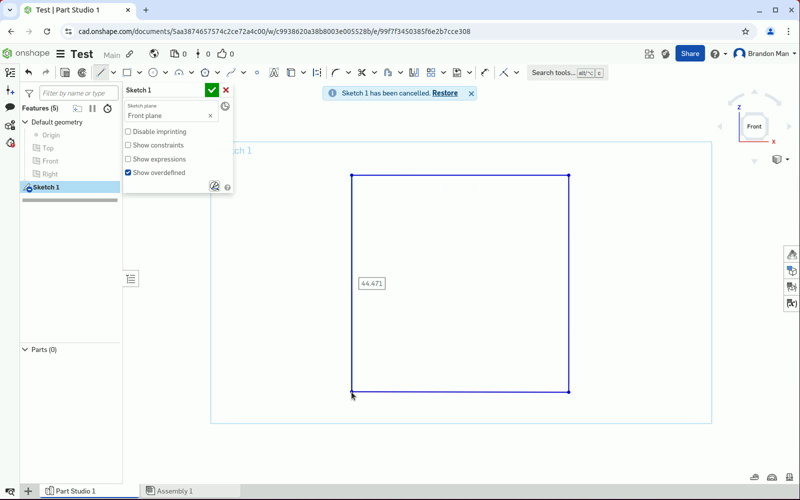
key(c)
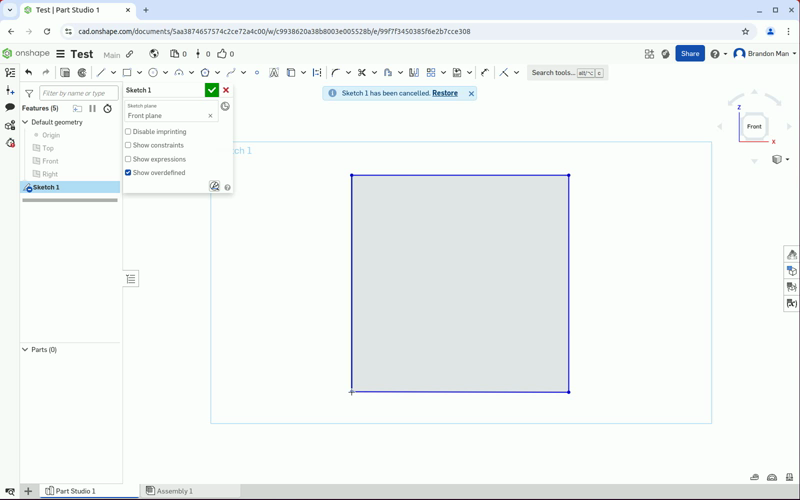
key_down(shift)
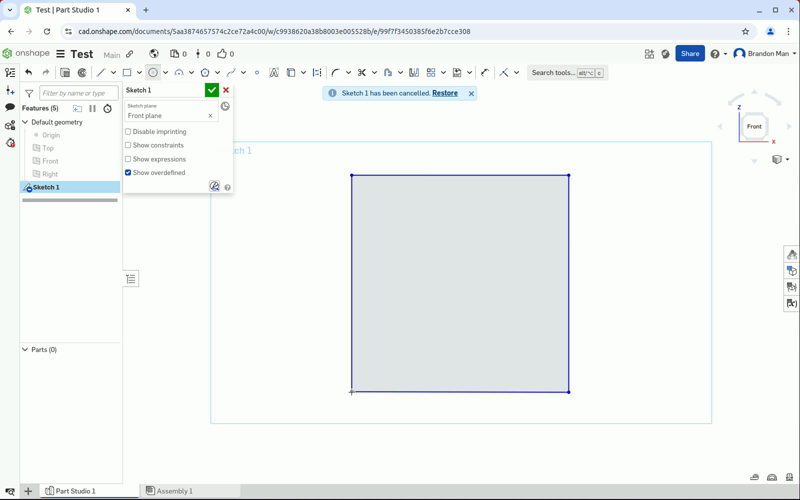
mouse_move(360, 385)
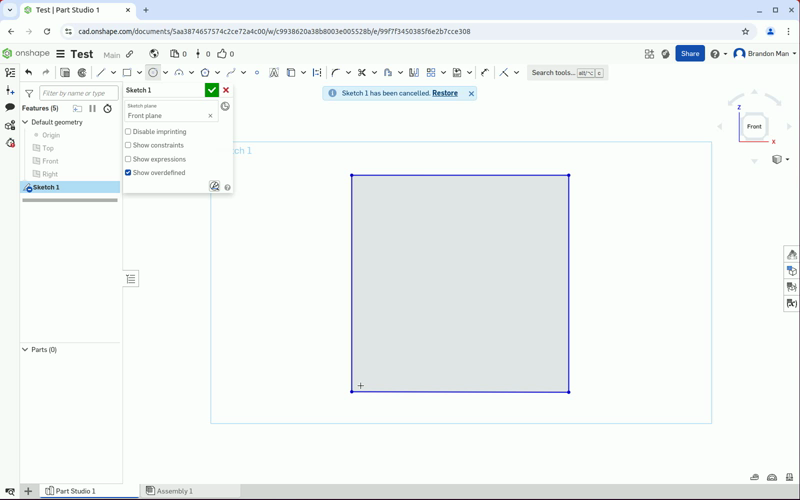
click(360, 385)
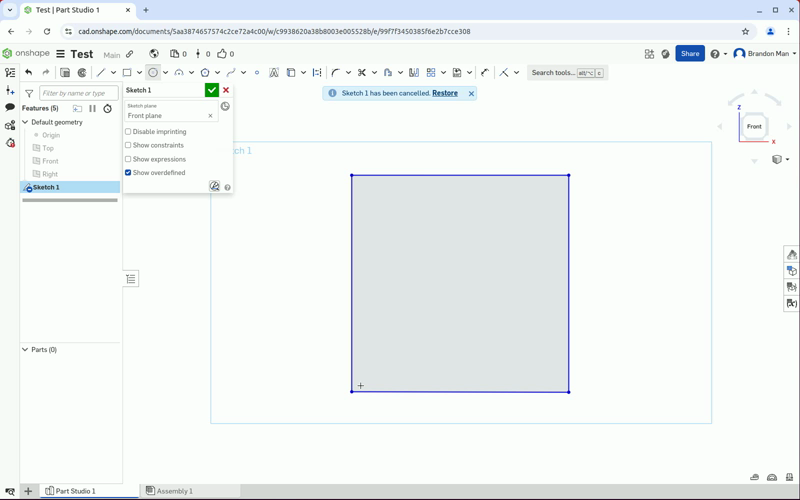
key_up(shift)
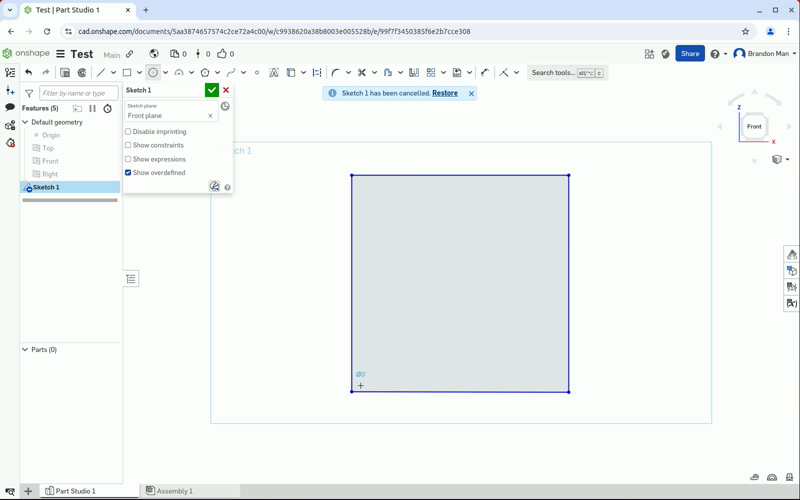
mouse_move(363, 385)
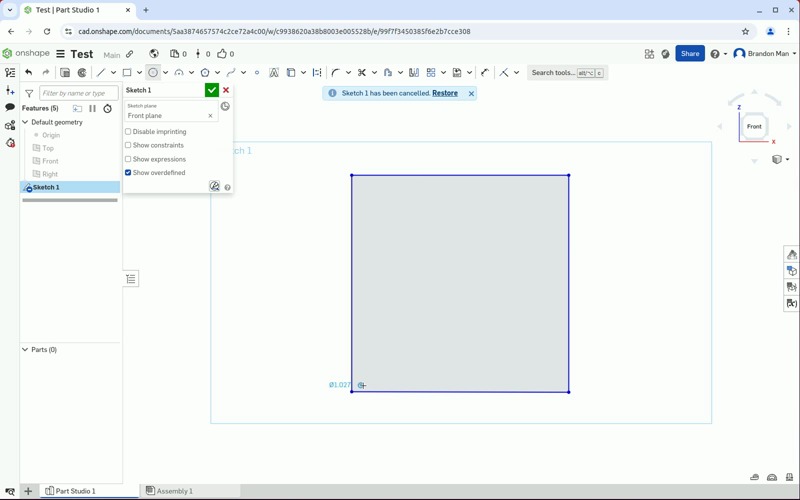
scroll(6)
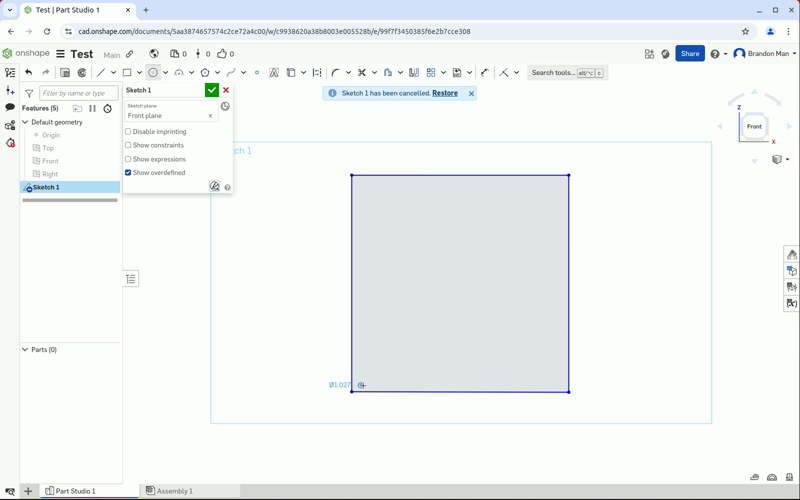
scroll(6)
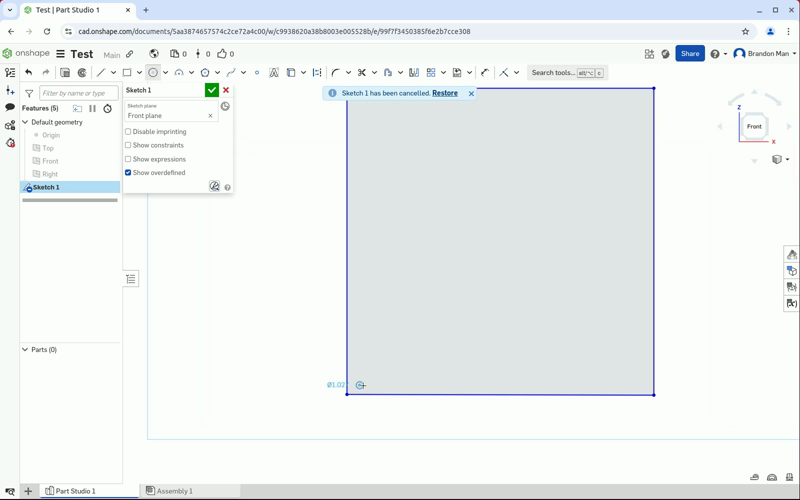
scroll(6)
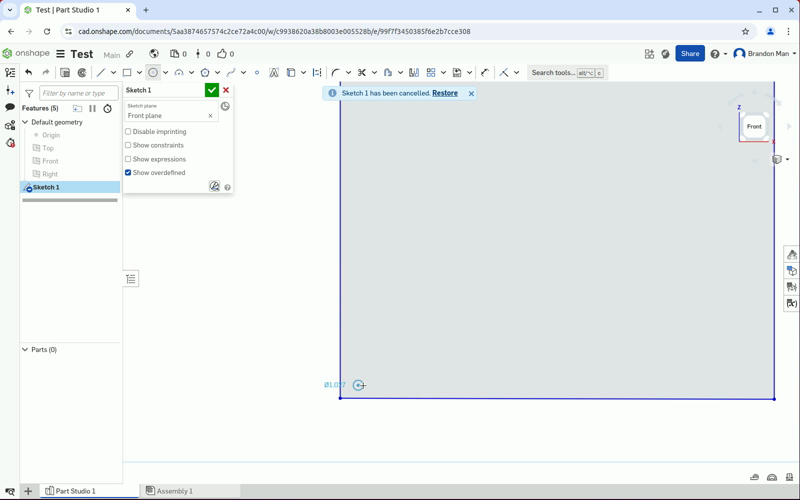
scroll(6)
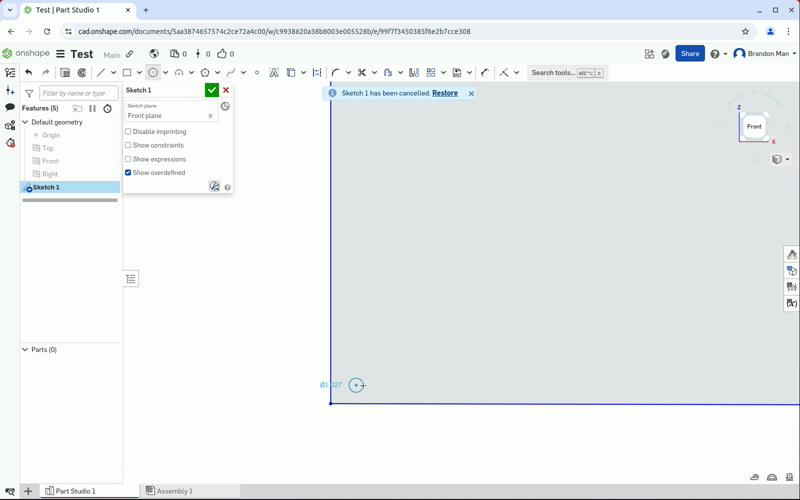
scroll(6)
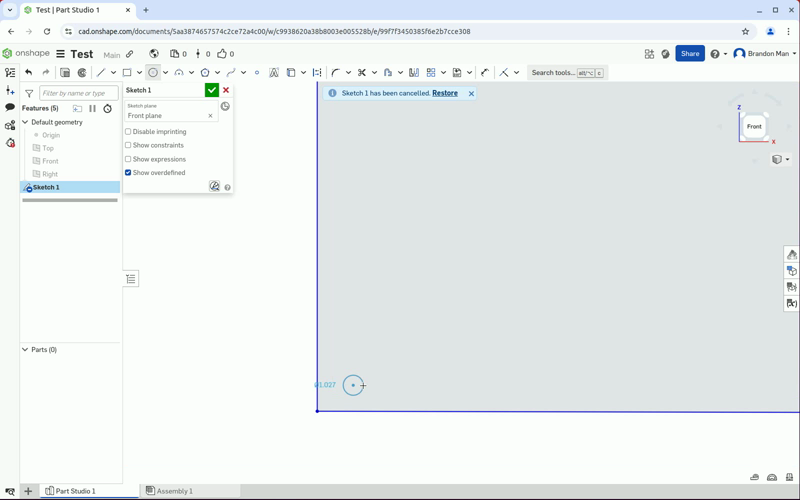
scroll(6)
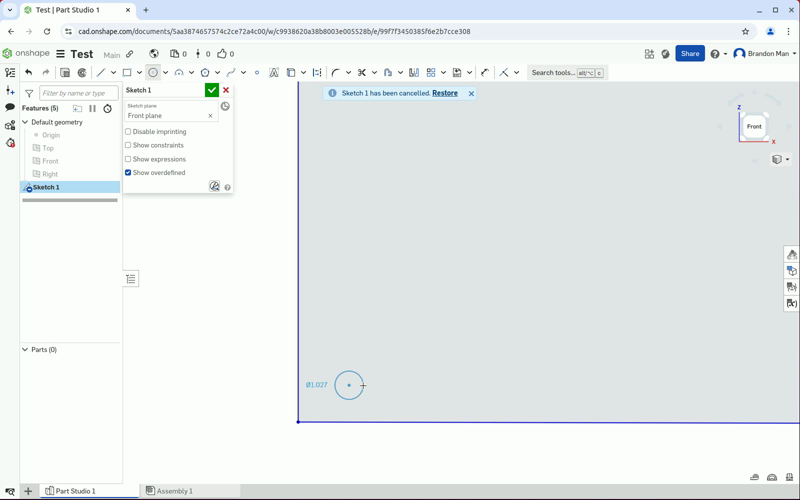
scroll(6)
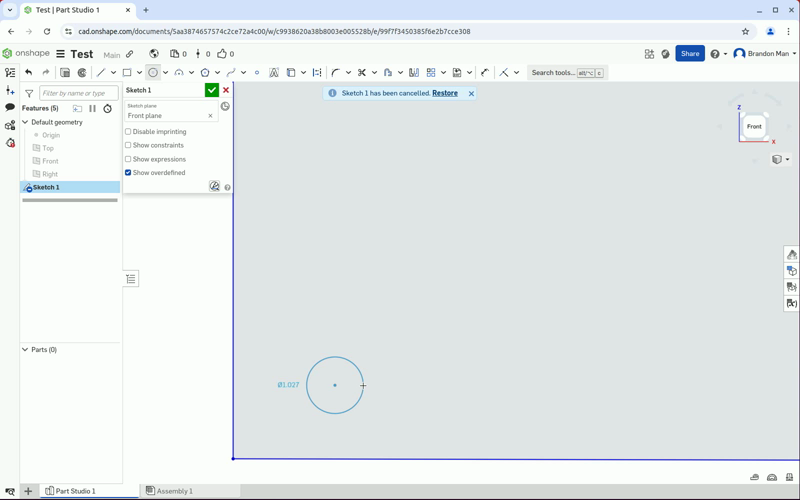
click(363, 385)
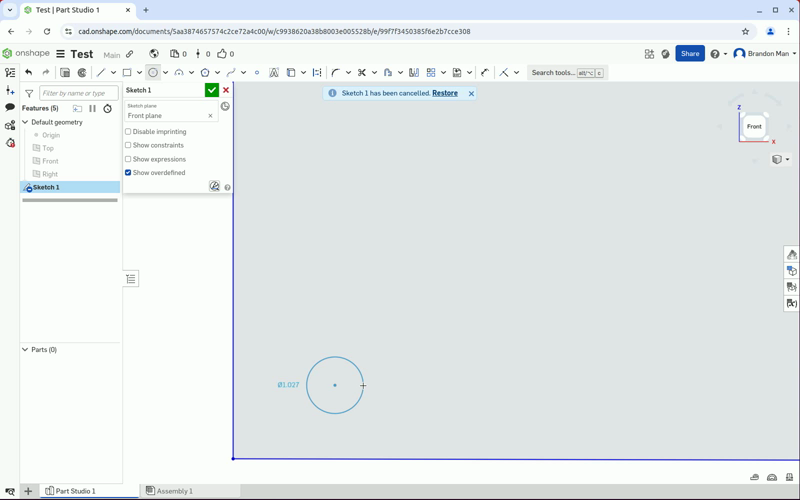
scroll(-6)
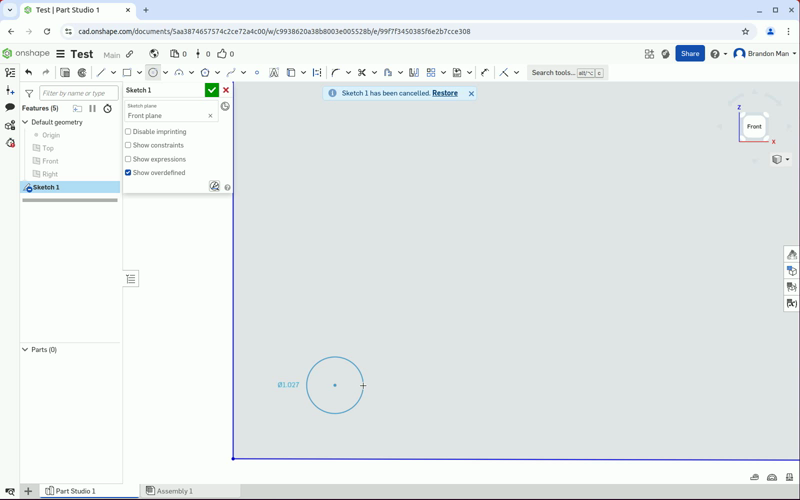
scroll(-6)
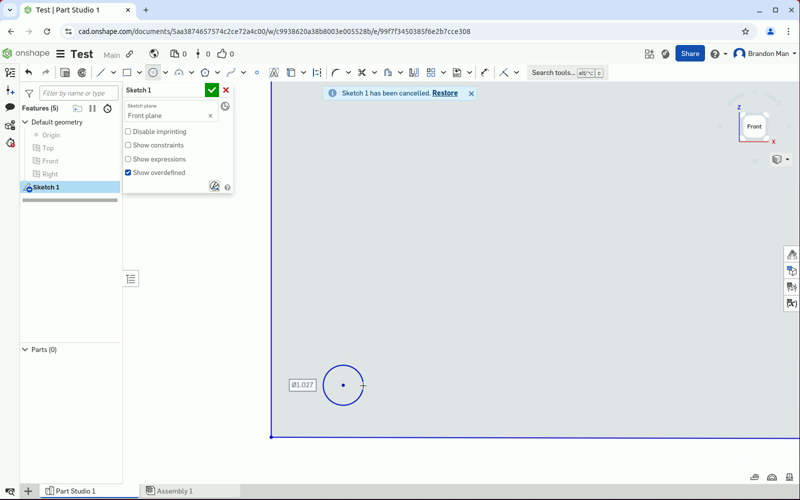
scroll(-6)
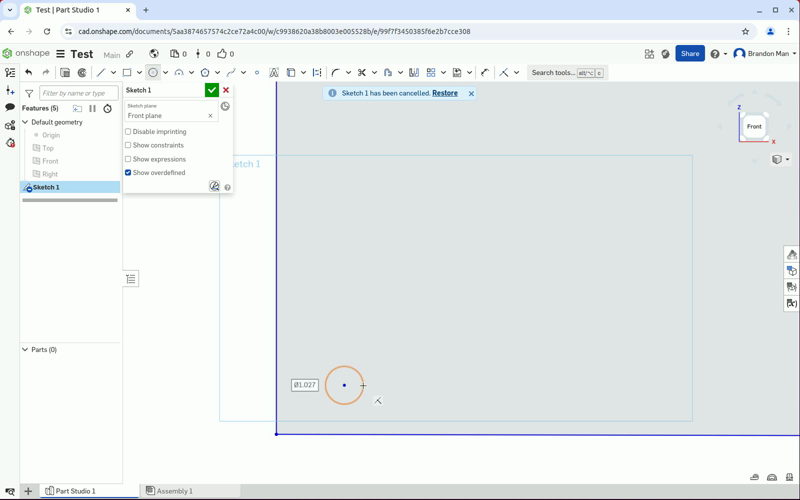
scroll(-6)
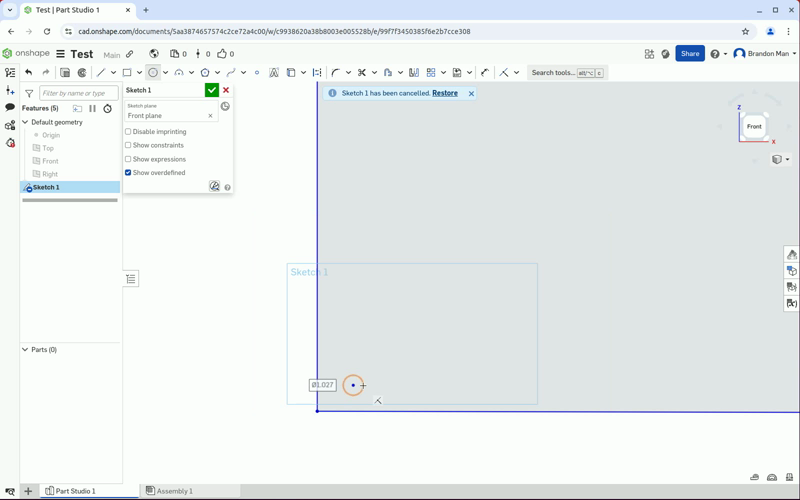
scroll(-6)
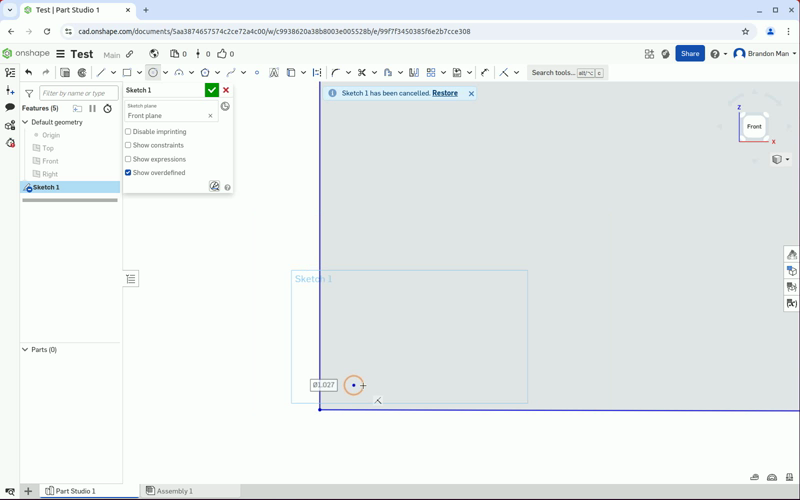
scroll(-6)
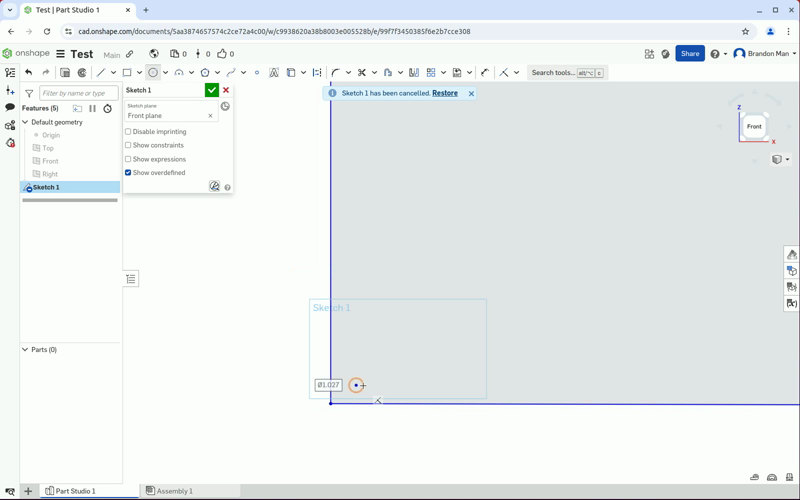
scroll(-6)
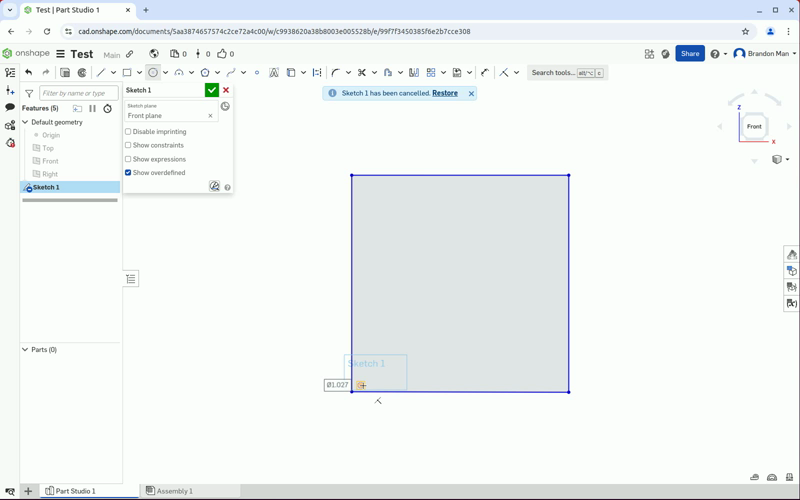
key(esc)
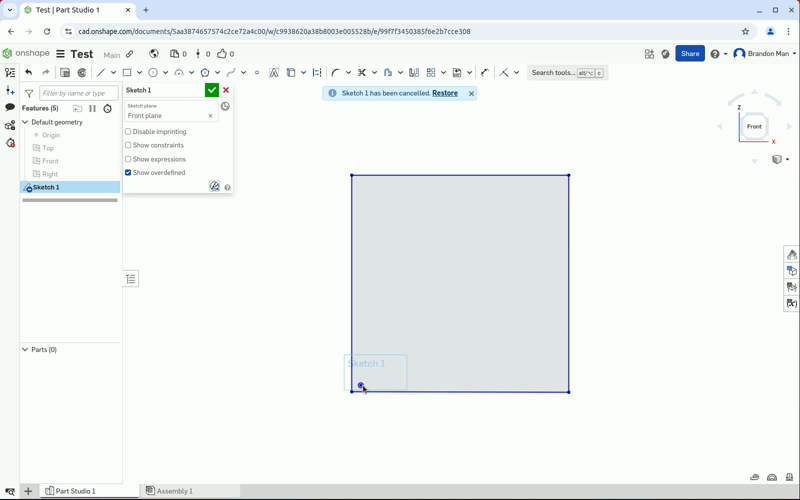
key(c)
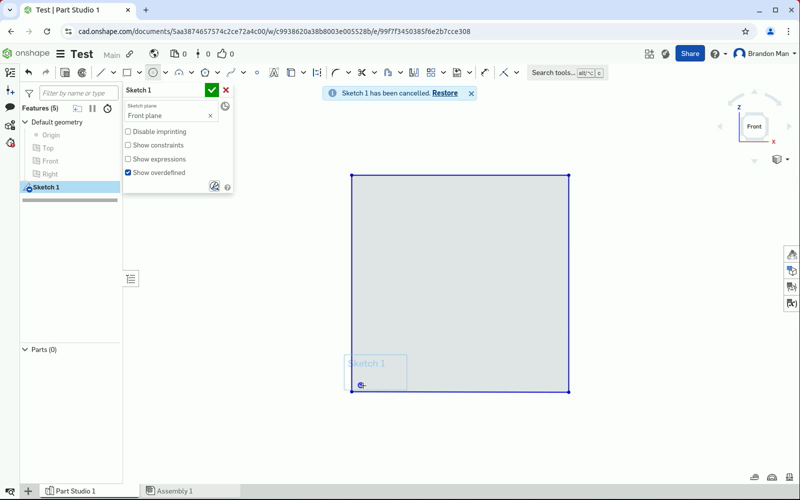
key_down(shift)
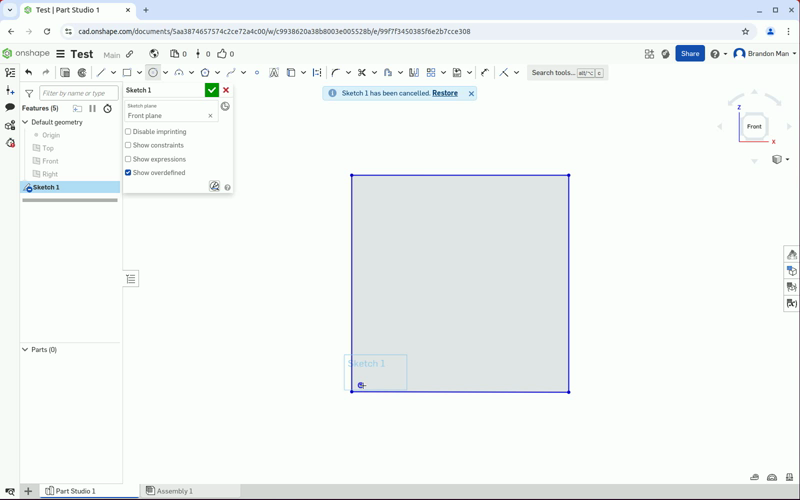
mouse_move(360, 188)
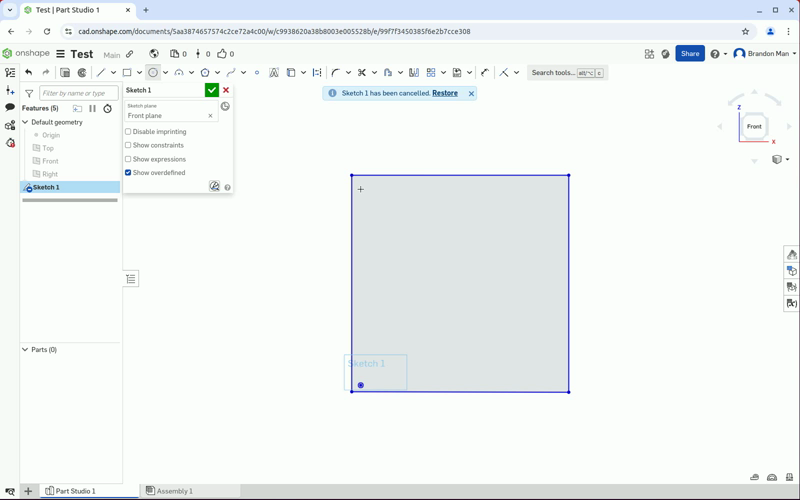
click(360, 188)
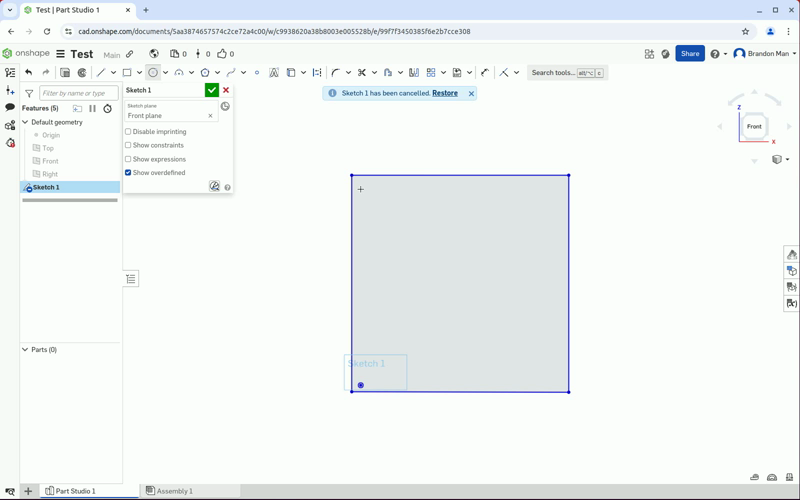
key_up(shift)
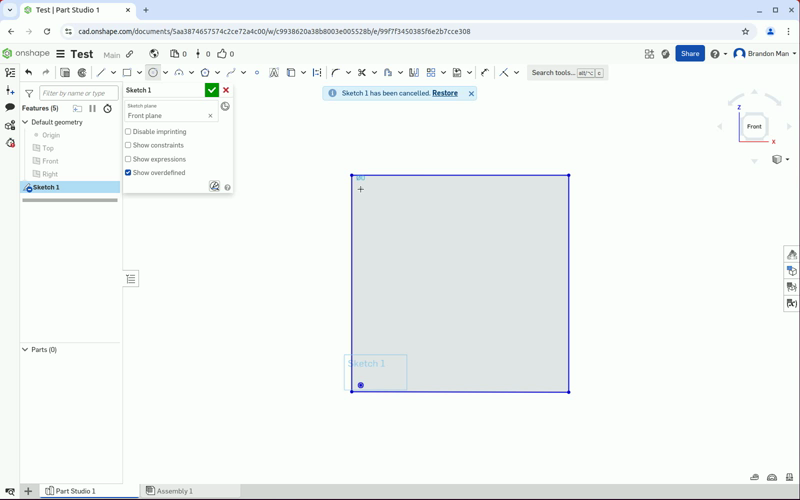
mouse_move(363, 188)
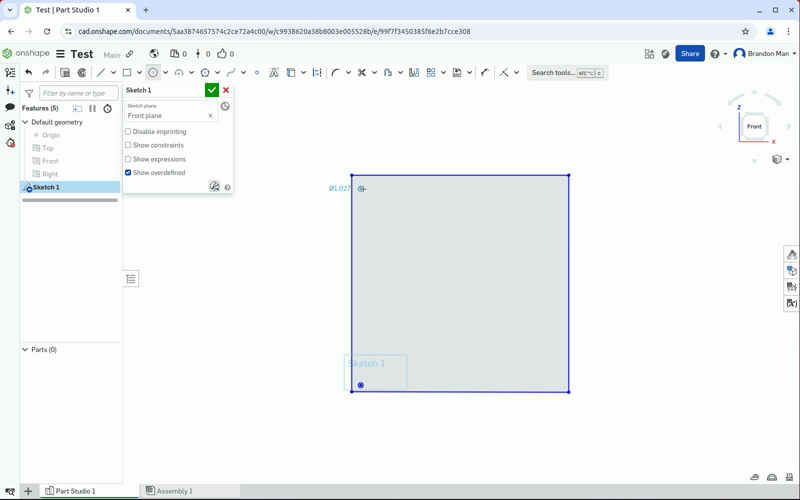
scroll(6)
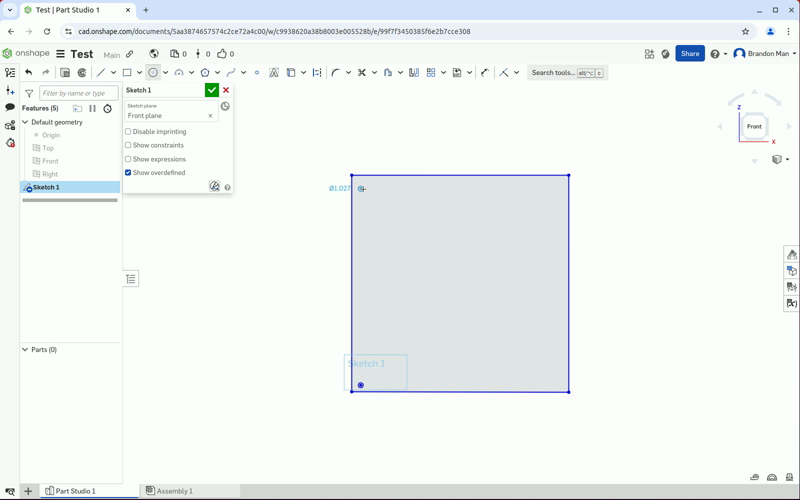
scroll(6)
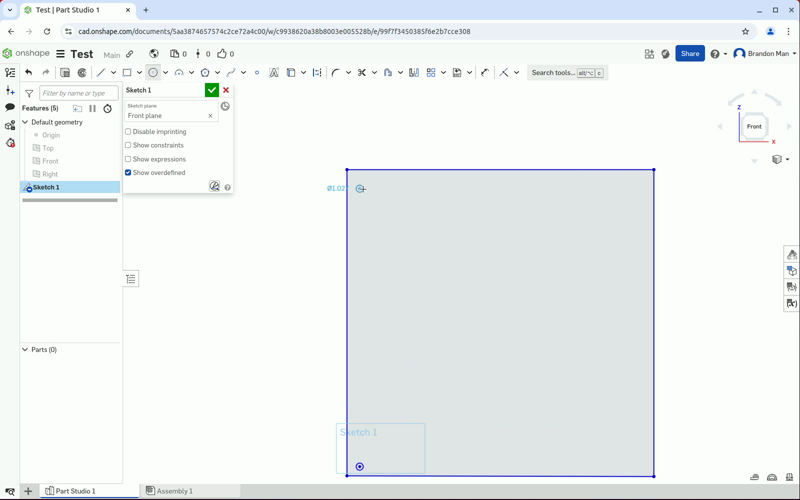
scroll(6)
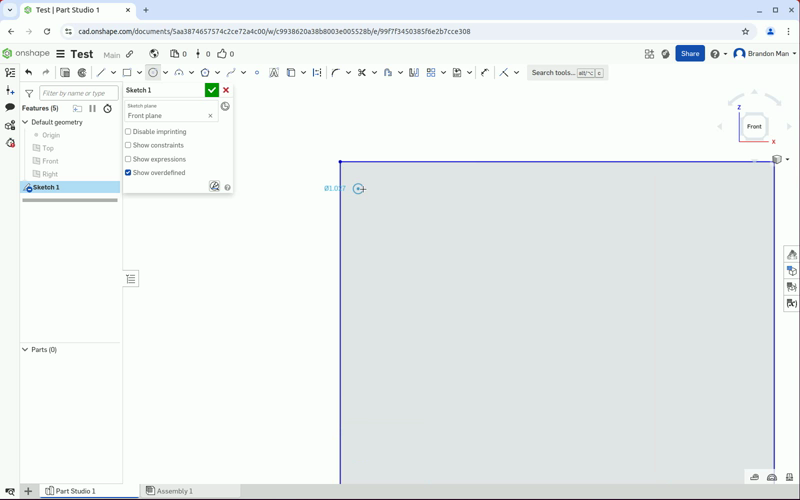
scroll(6)
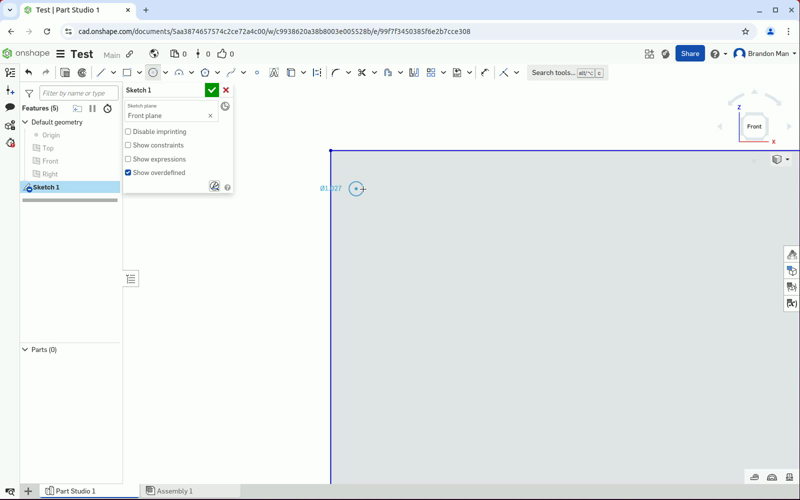
scroll(6)
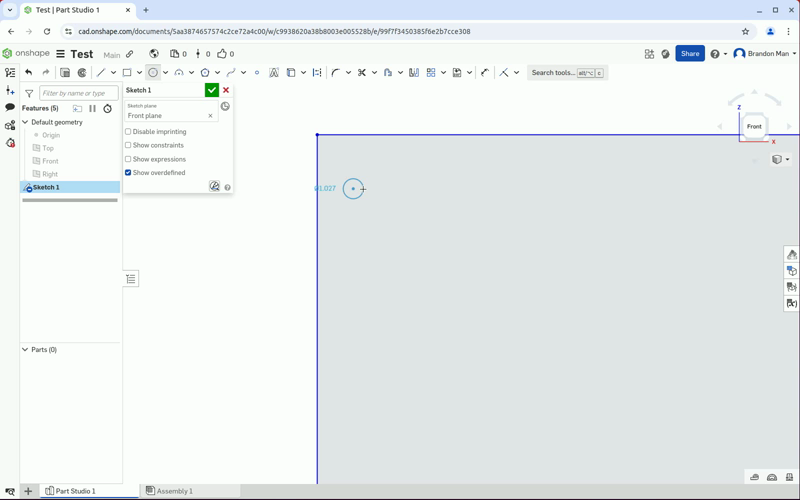
scroll(6)
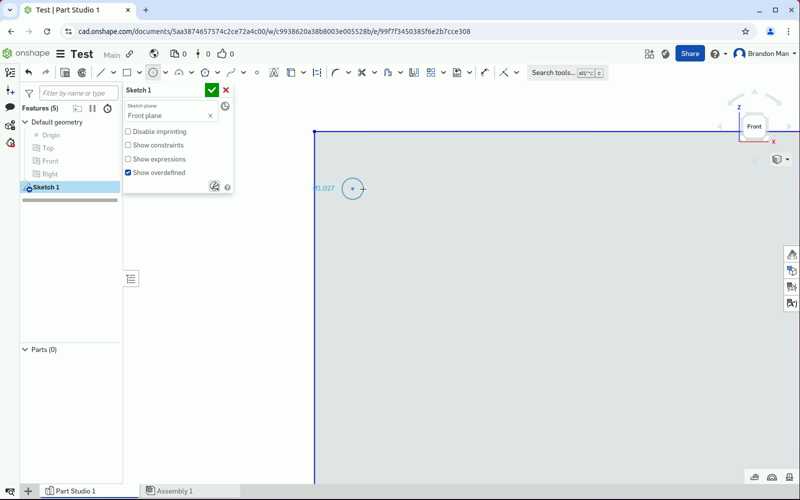
scroll(6)
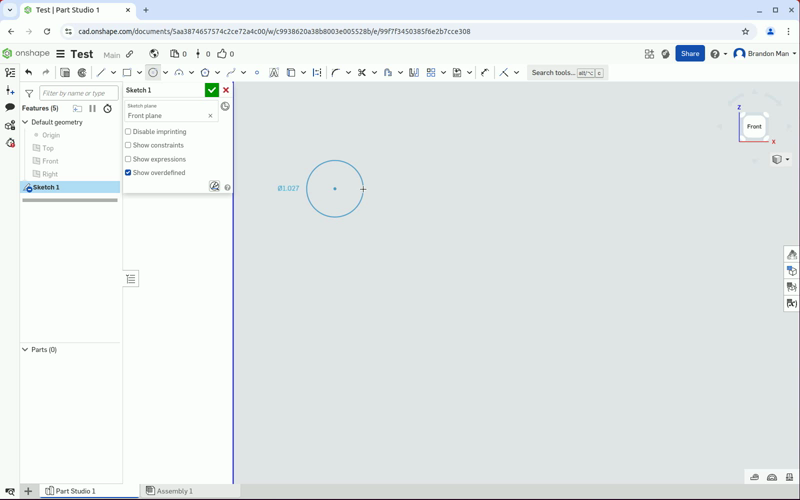
click(363, 188)
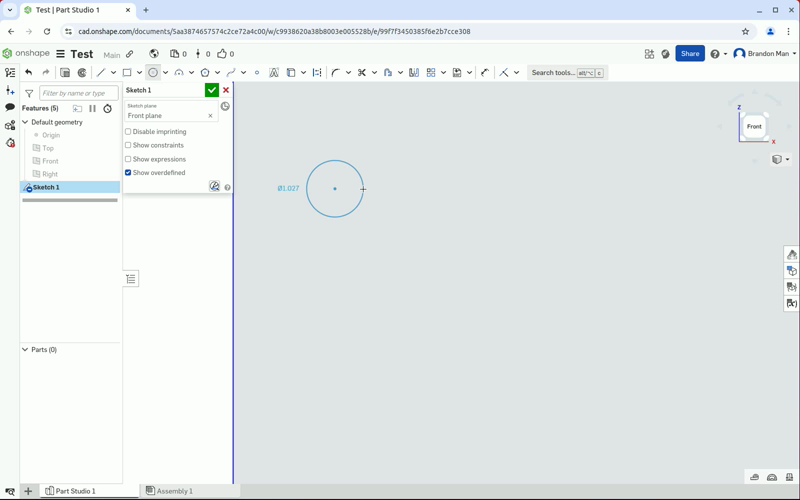
scroll(-6)
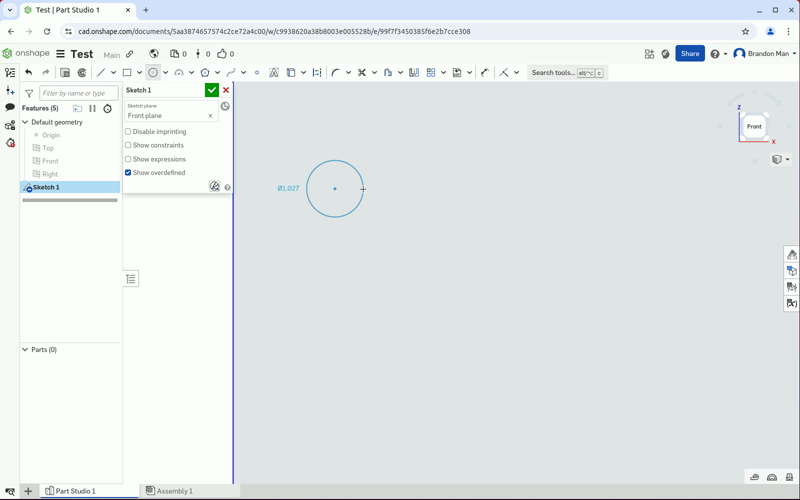
scroll(-6)
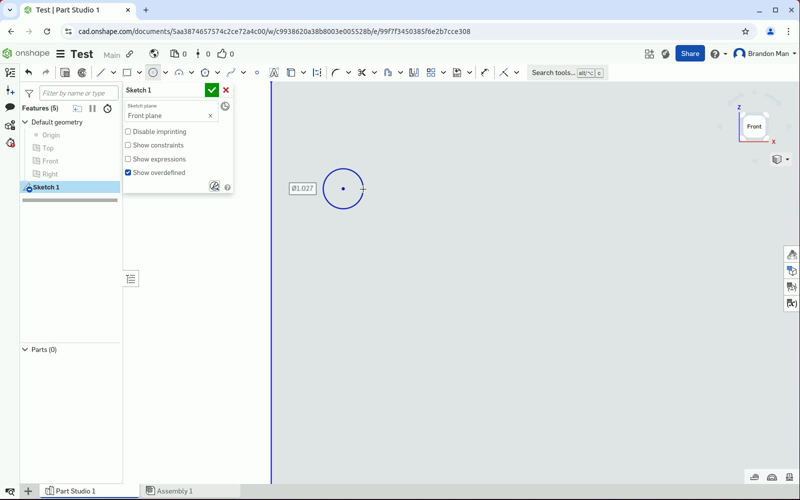
scroll(-6)
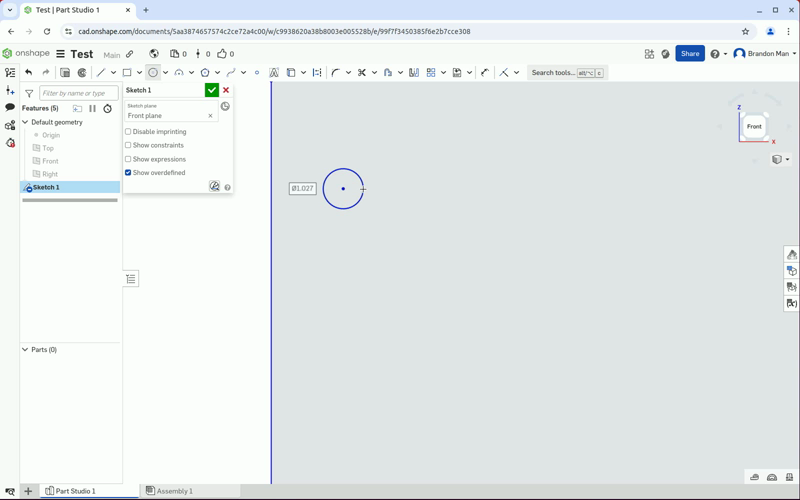
scroll(-6)
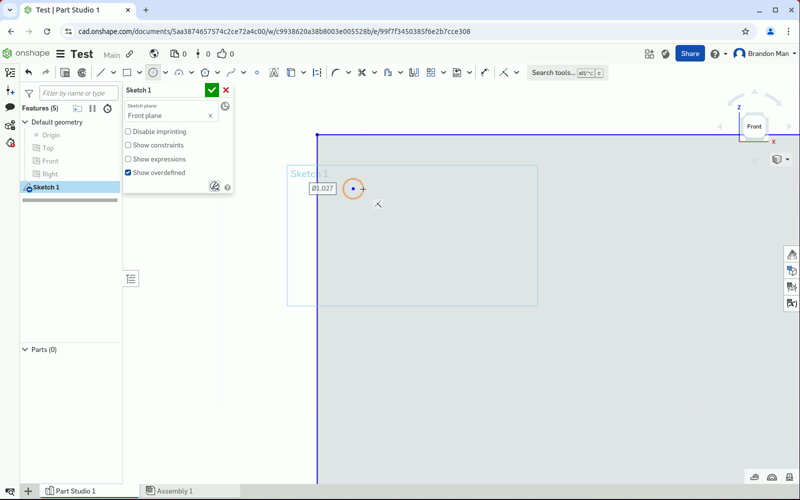
scroll(-6)
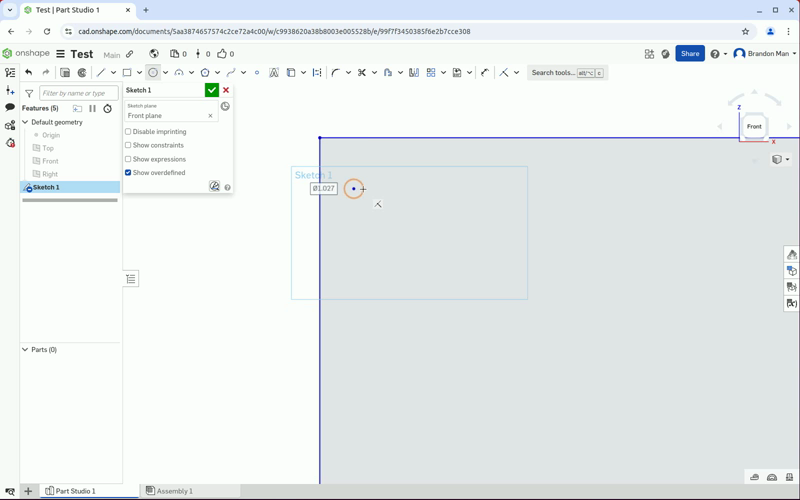
scroll(-6)
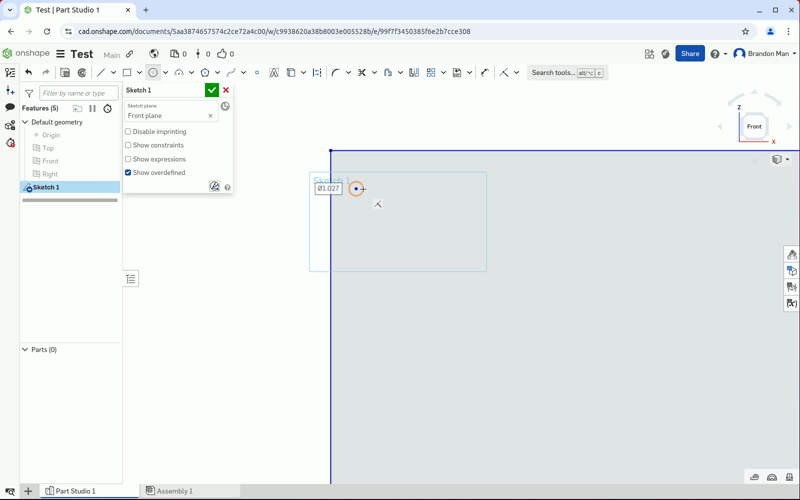
scroll(-6)
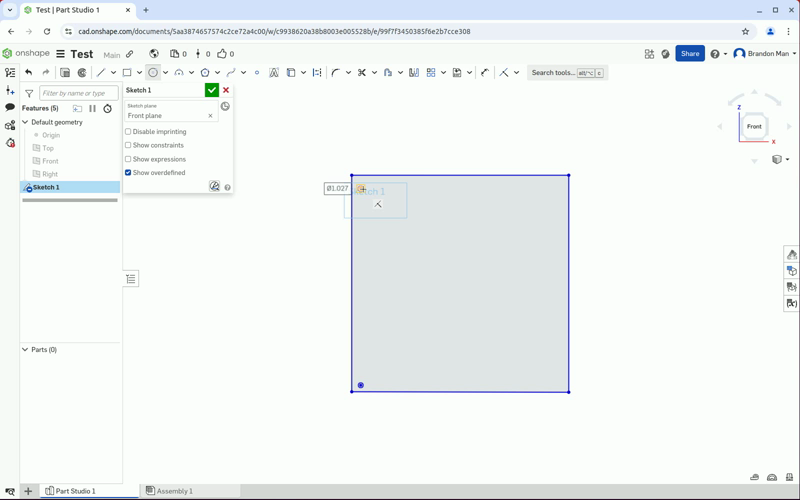
key(esc)
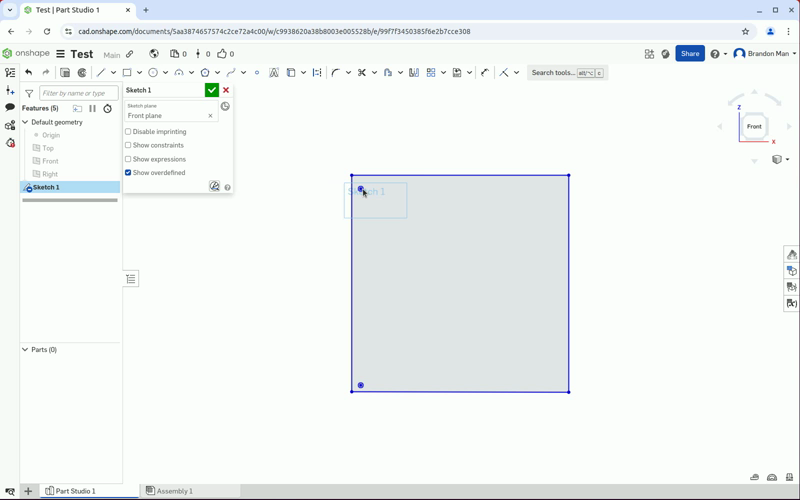
key(c)
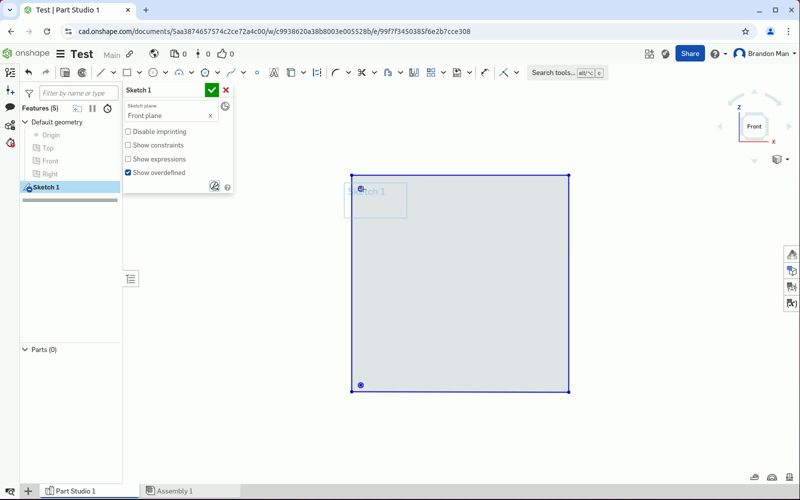
key_down(shift)
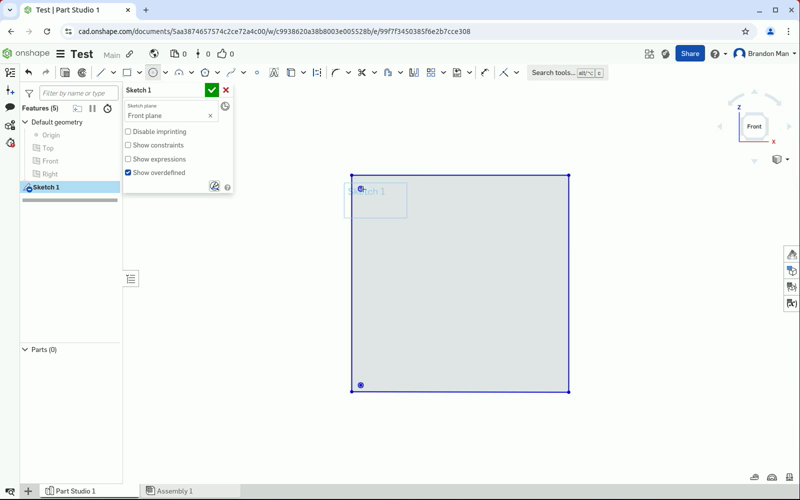
mouse_move(561, 385)
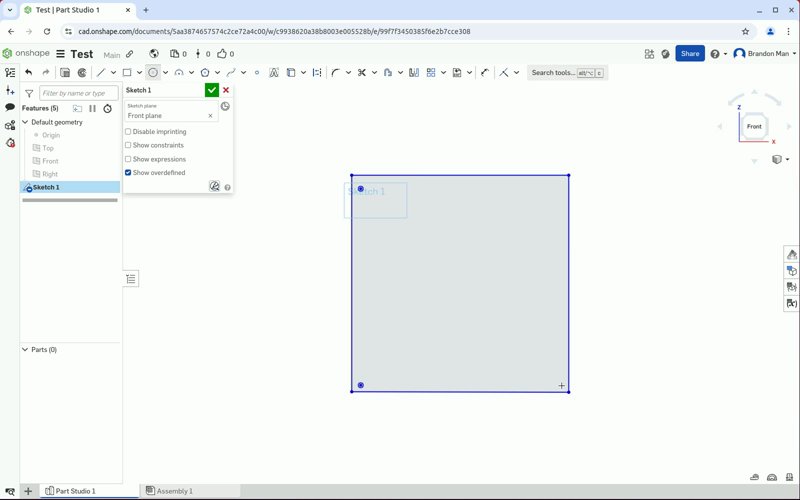
click(561, 385)
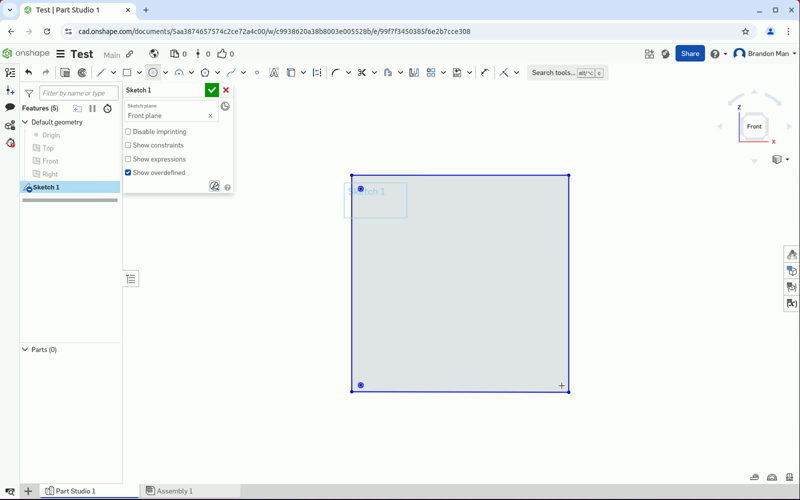
key_up(shift)
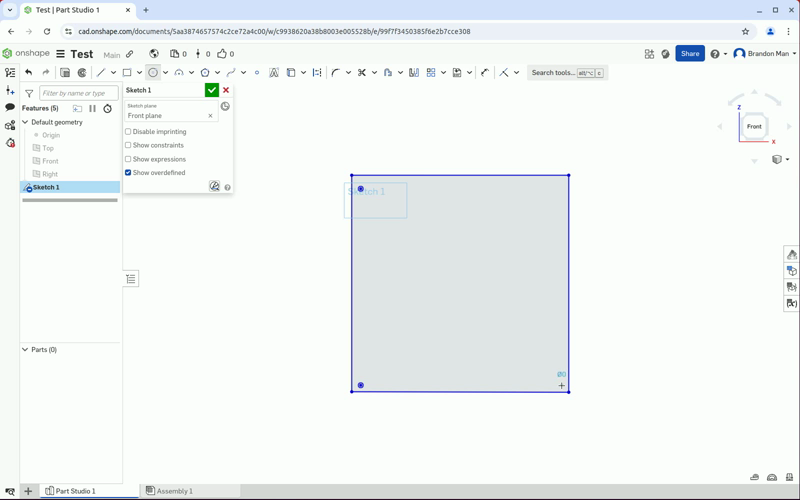
mouse_move(564, 385)
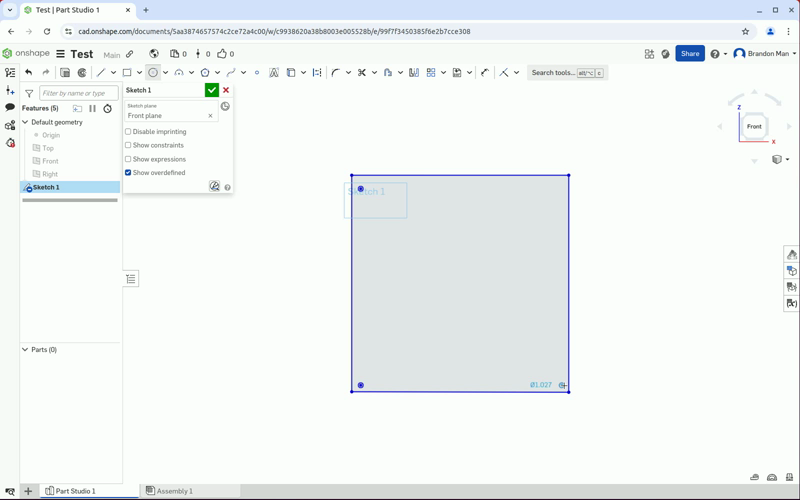
scroll(6)
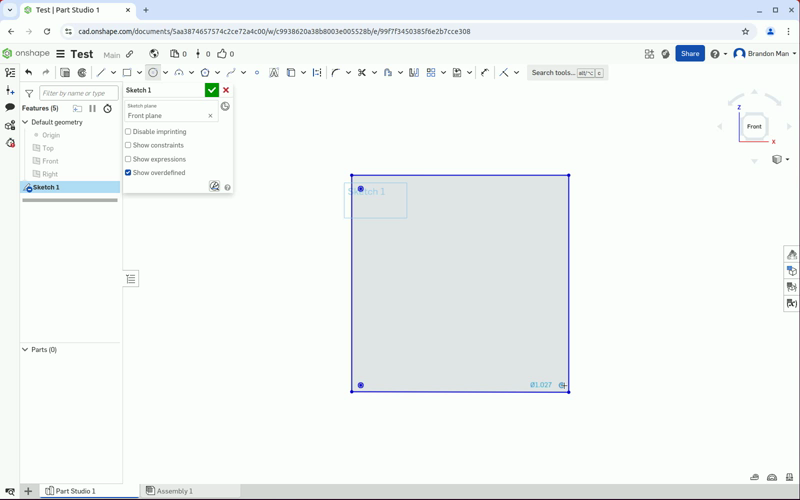
scroll(6)
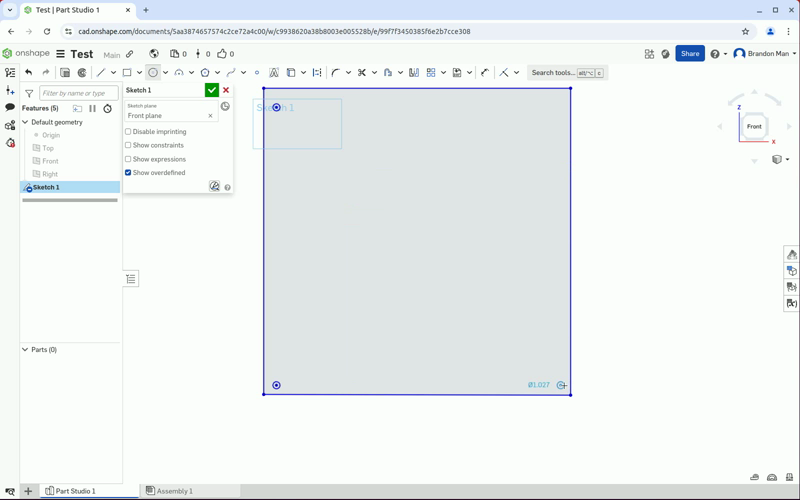
scroll(6)
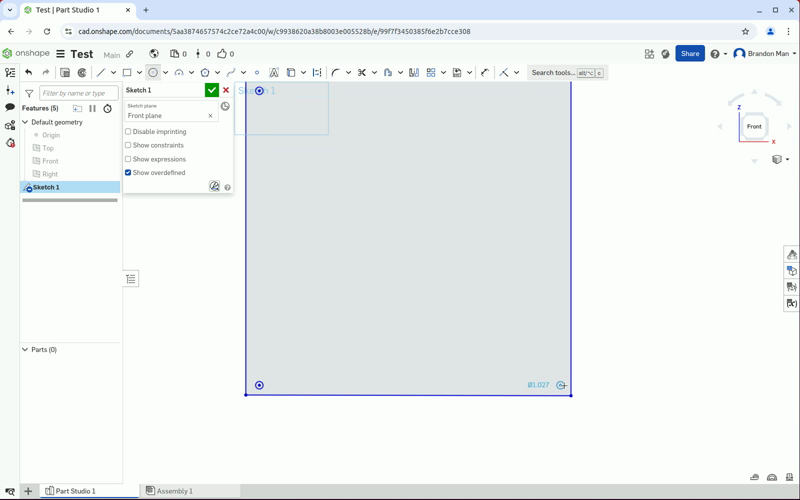
scroll(6)
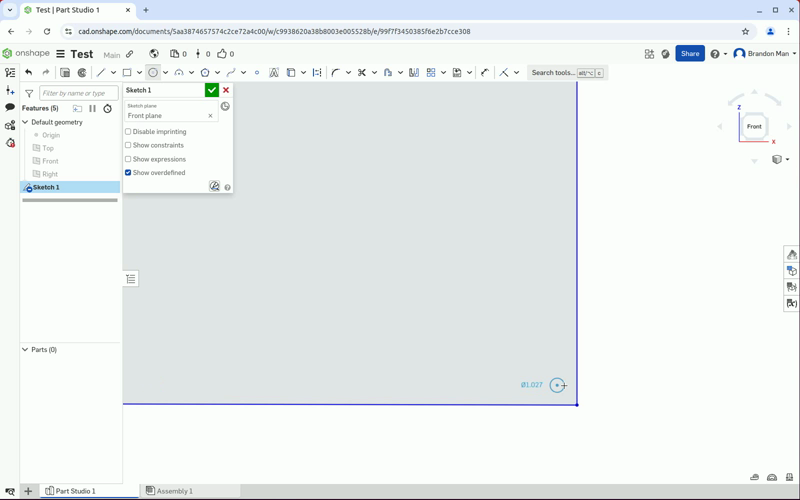
scroll(6)
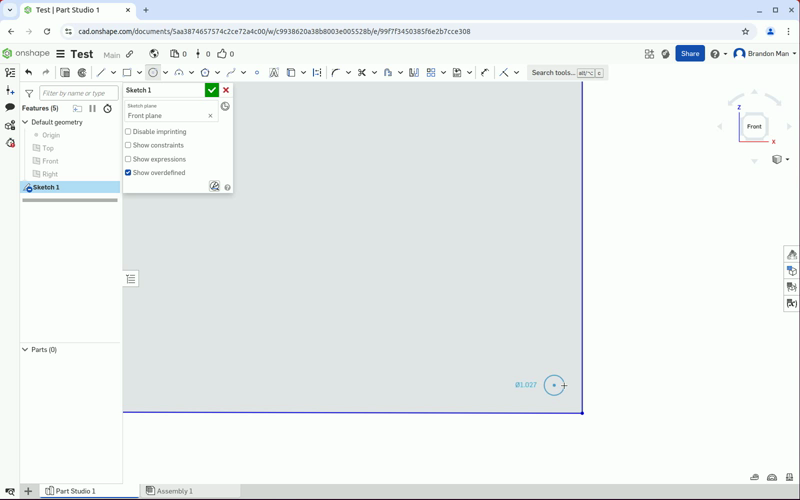
scroll(6)
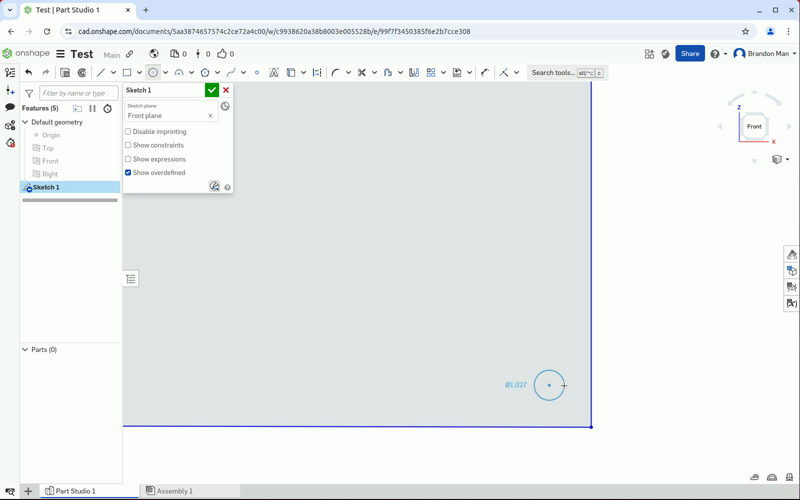
scroll(6)
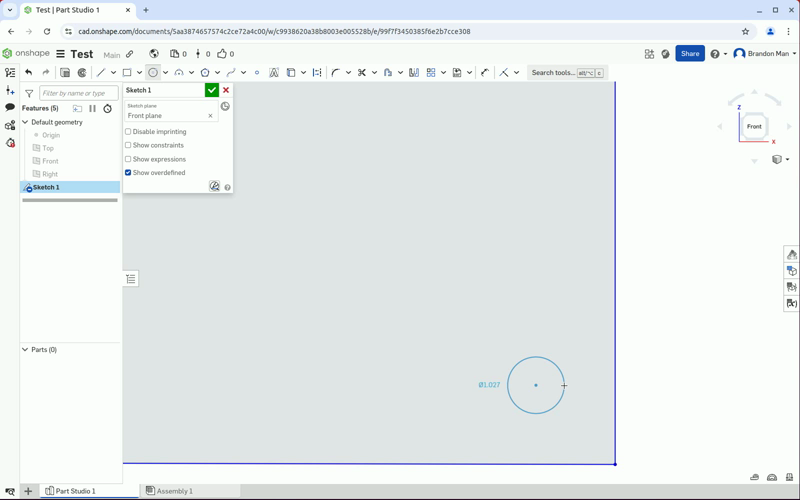
click(564, 385)
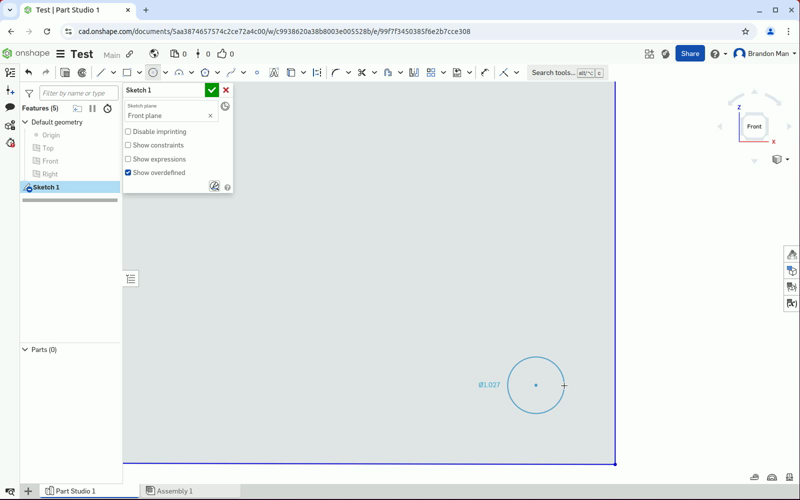
scroll(-6)
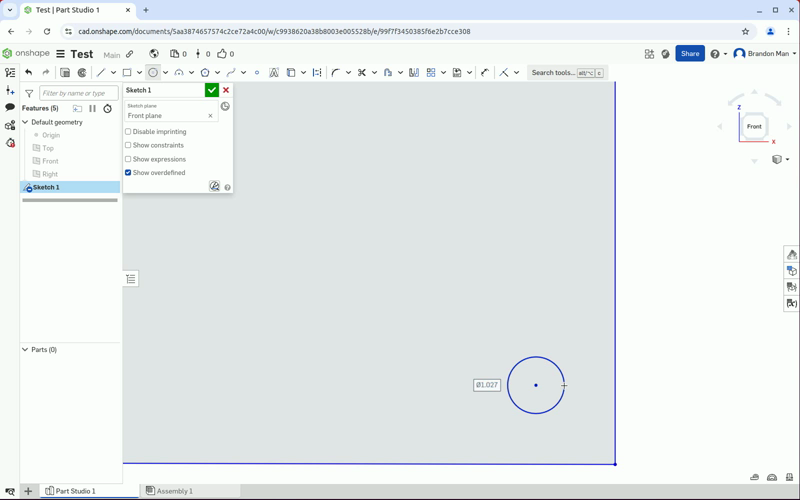
scroll(-6)
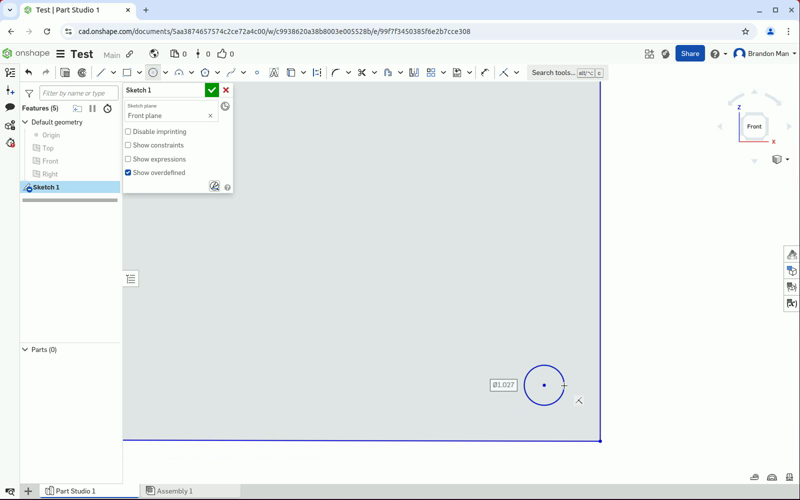
scroll(-6)
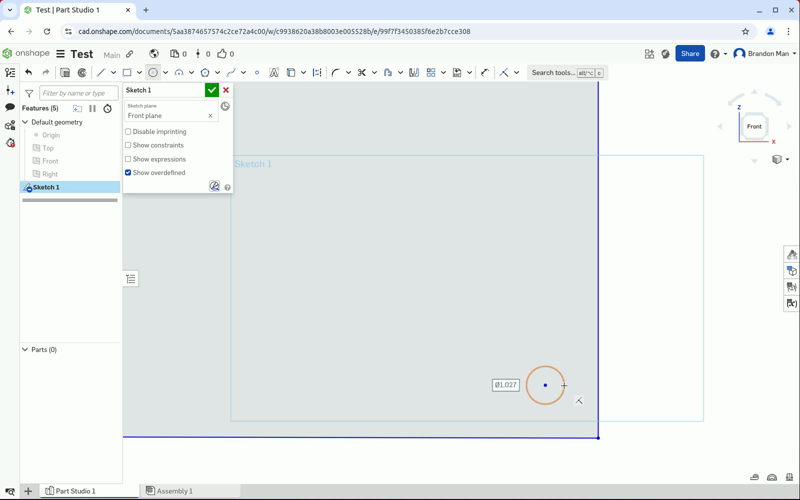
scroll(-6)
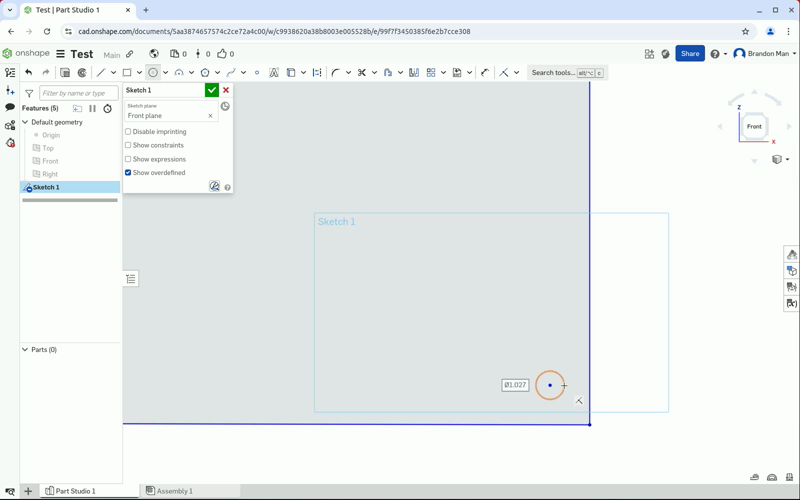
scroll(-6)
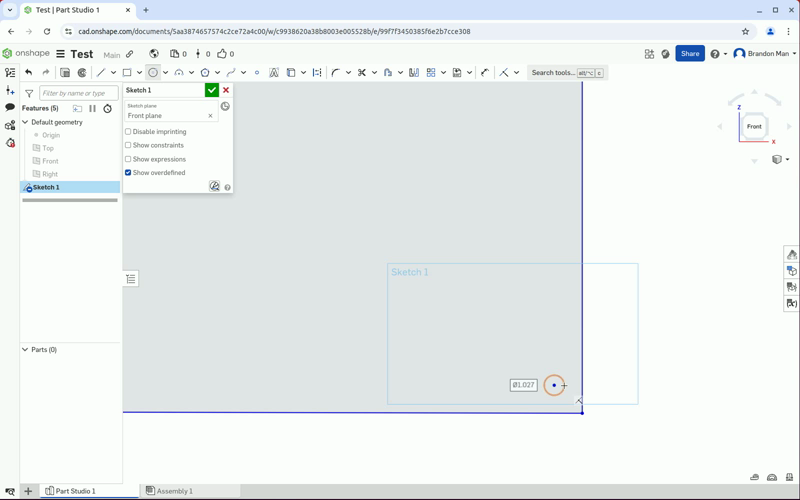
scroll(-6)
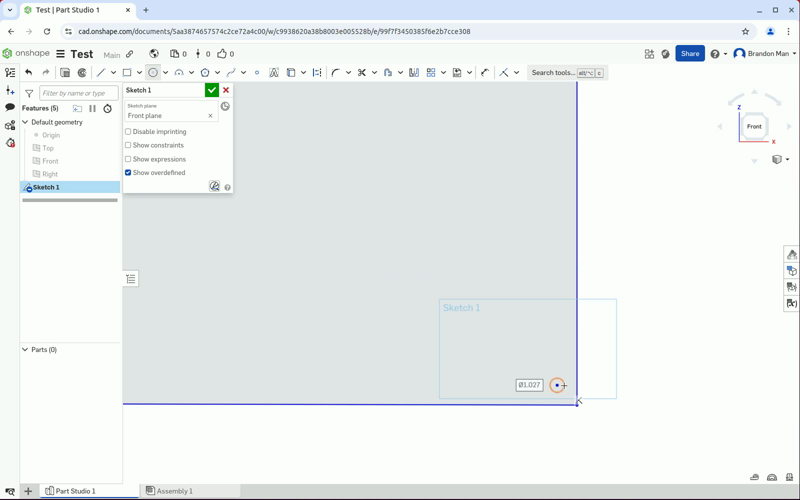
scroll(-6)
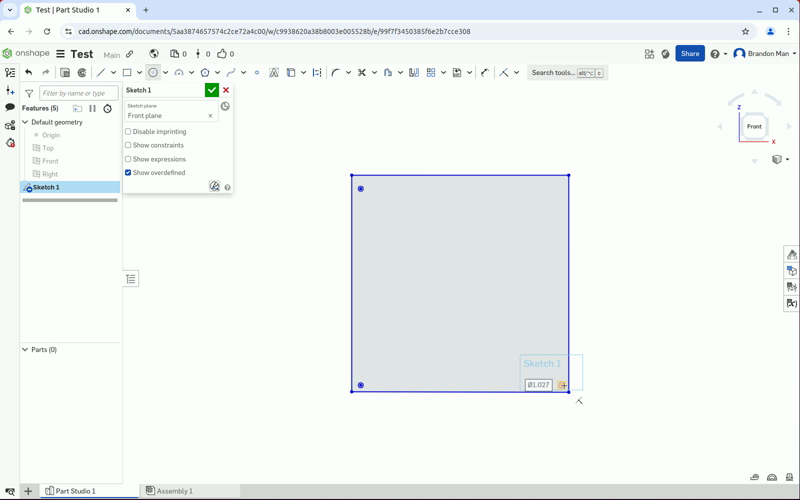
key(esc)
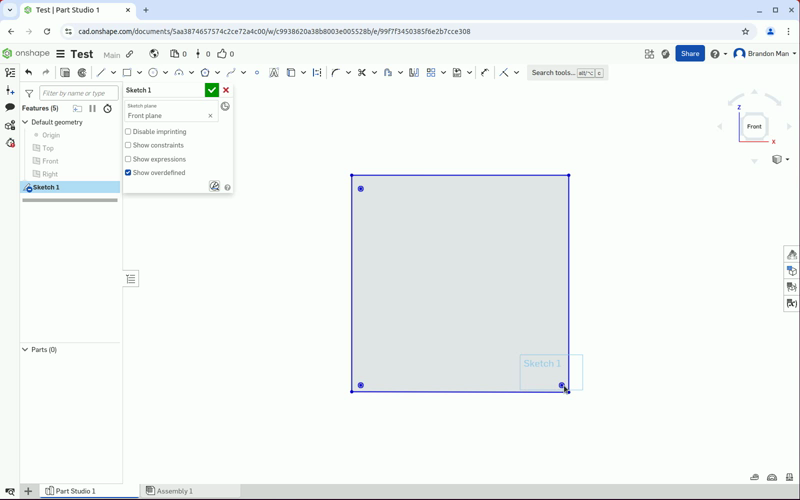
key(c)
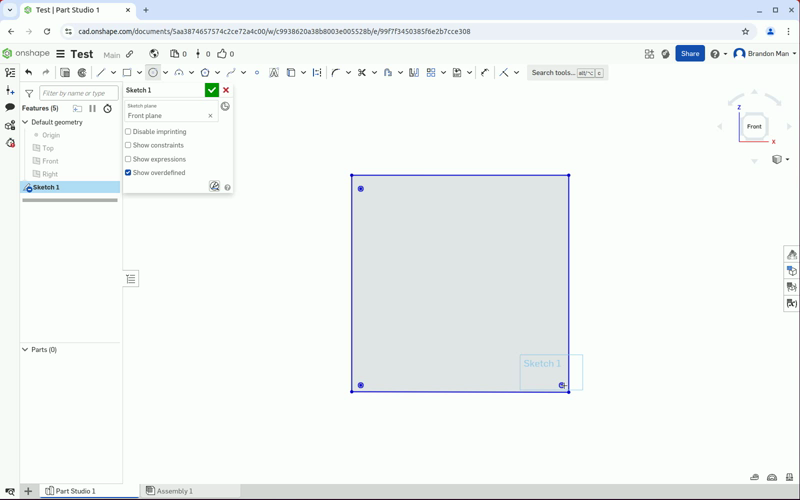
key_down(shift)
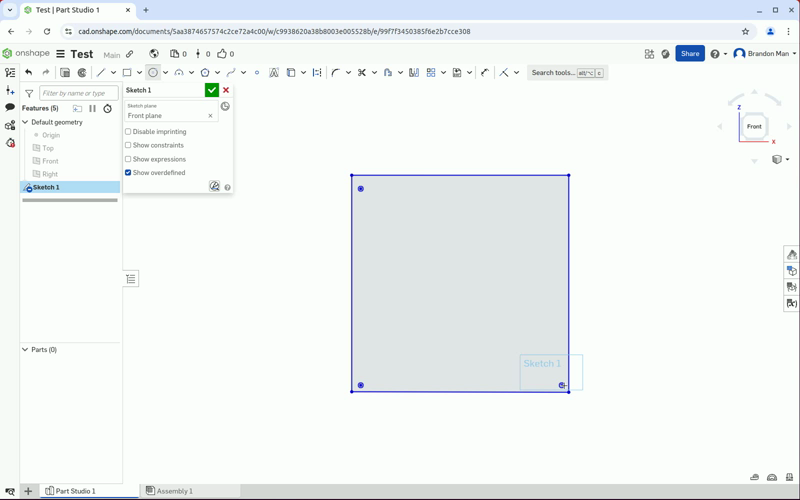
mouse_move(561, 216)
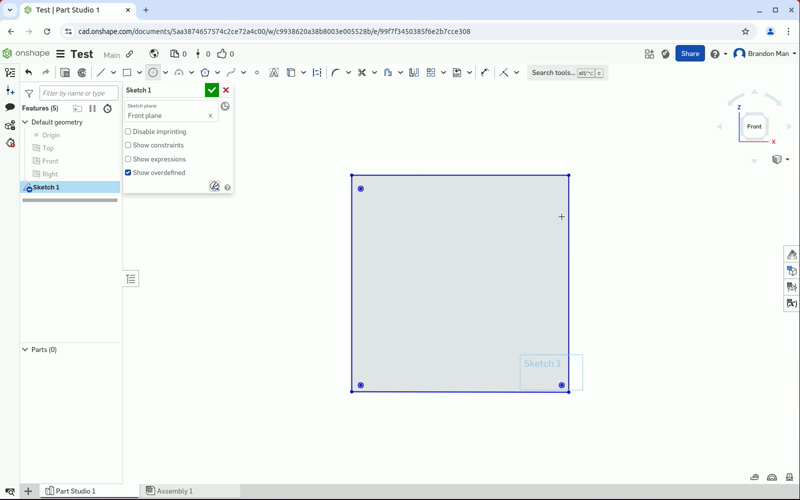
click(561, 216)
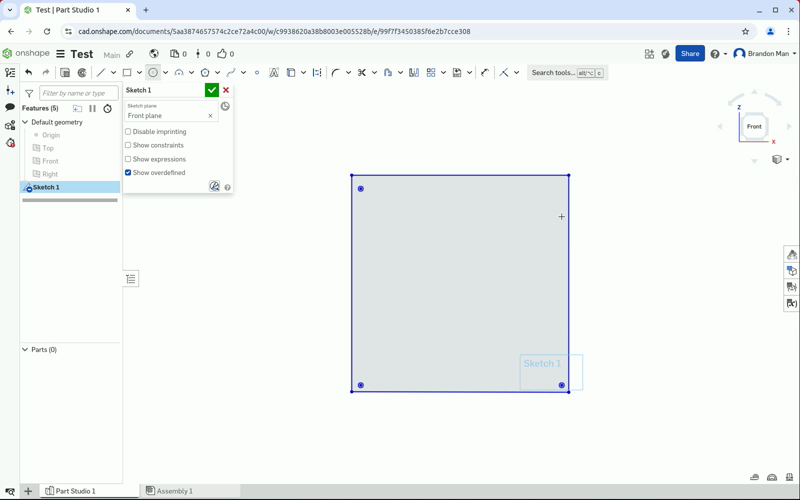
key_up(shift)
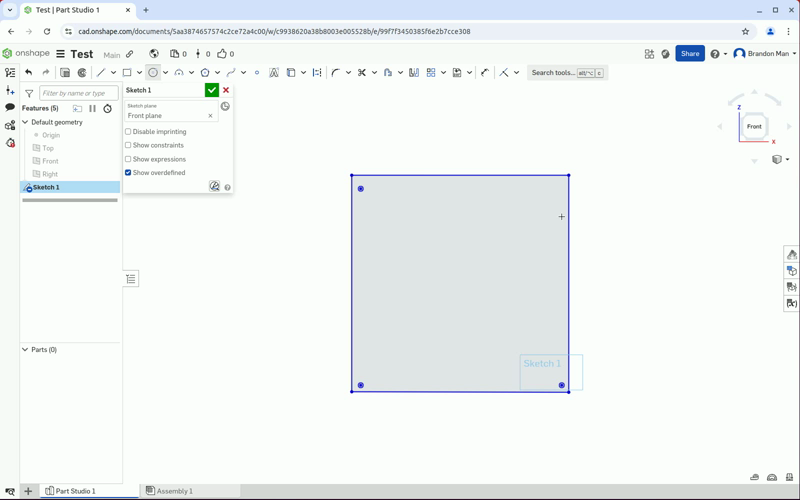
mouse_move(564, 216)
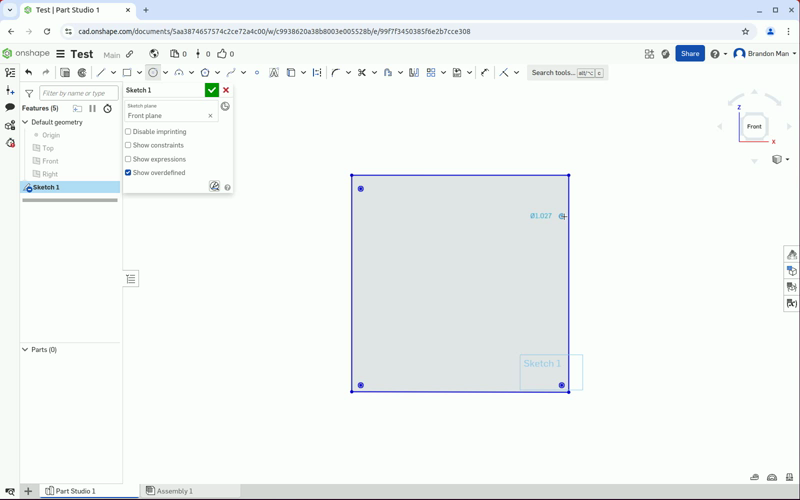
scroll(6)
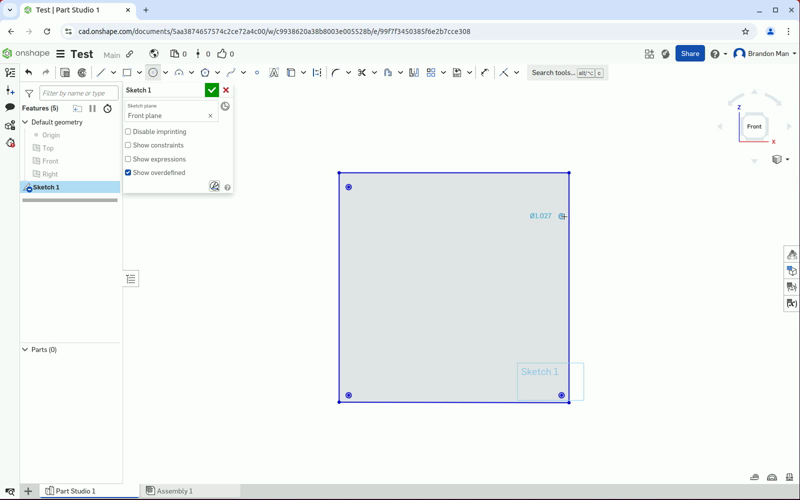
scroll(6)
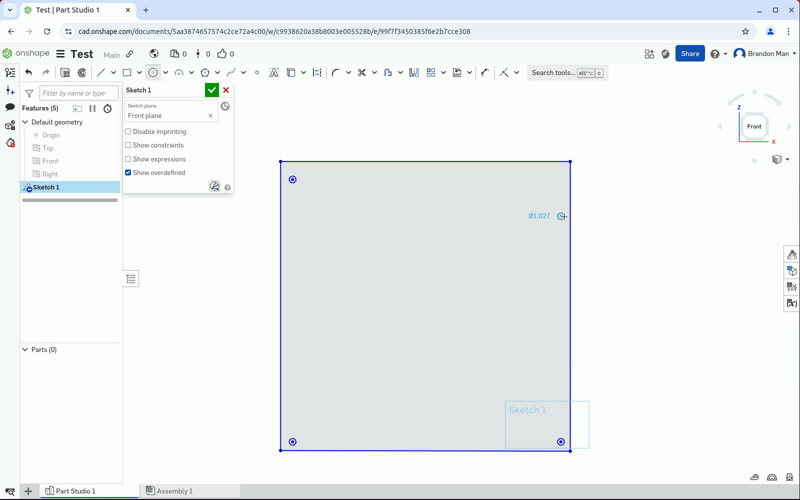
scroll(6)
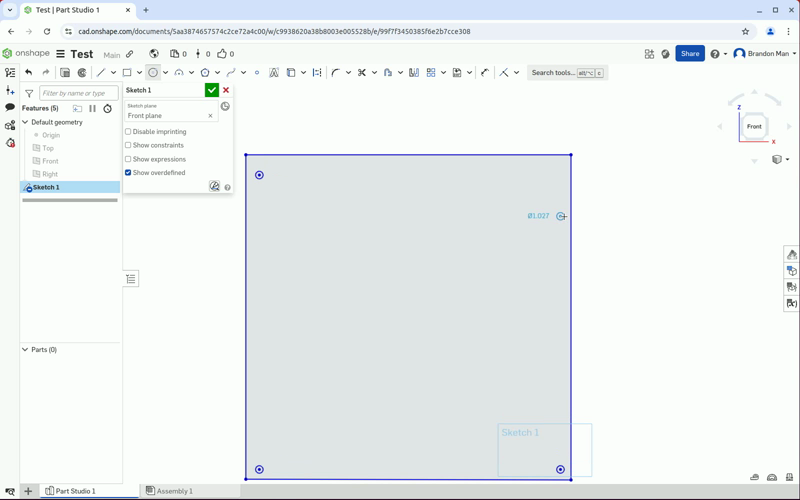
scroll(6)
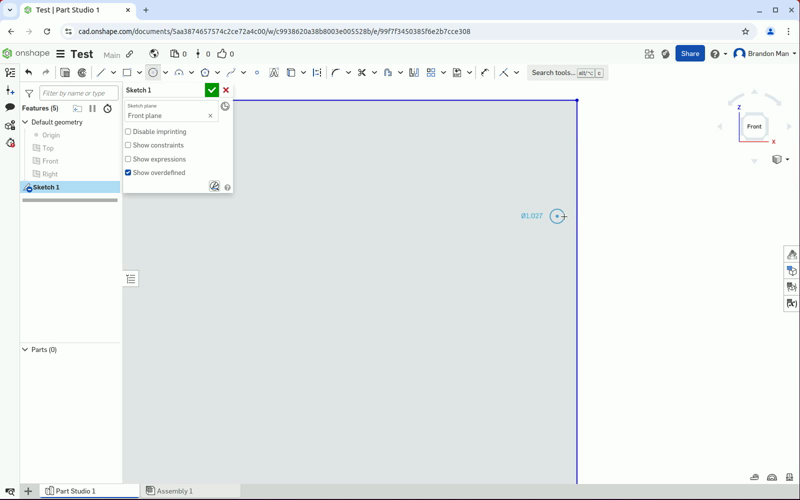
scroll(6)
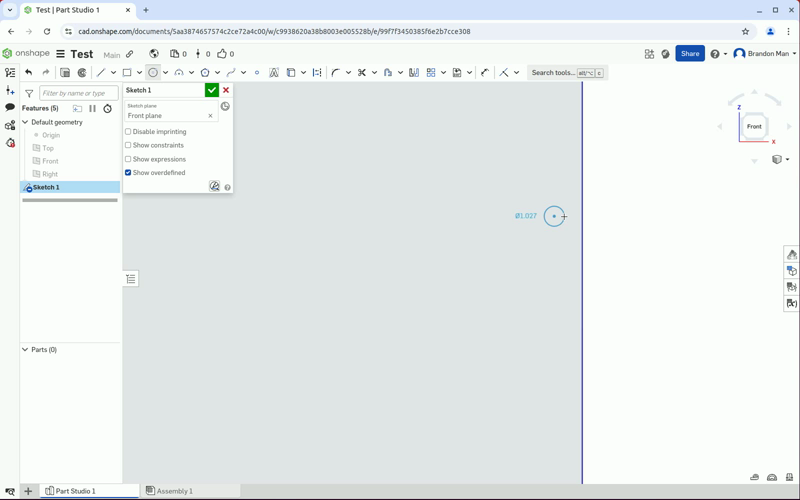
scroll(6)
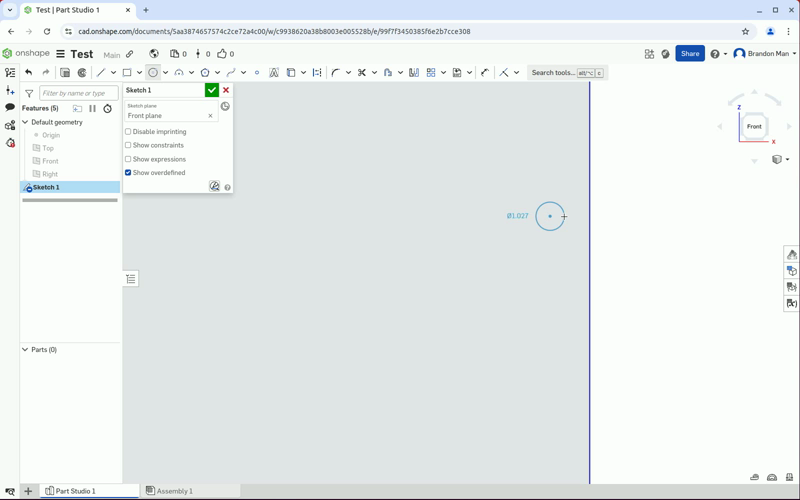
scroll(6)
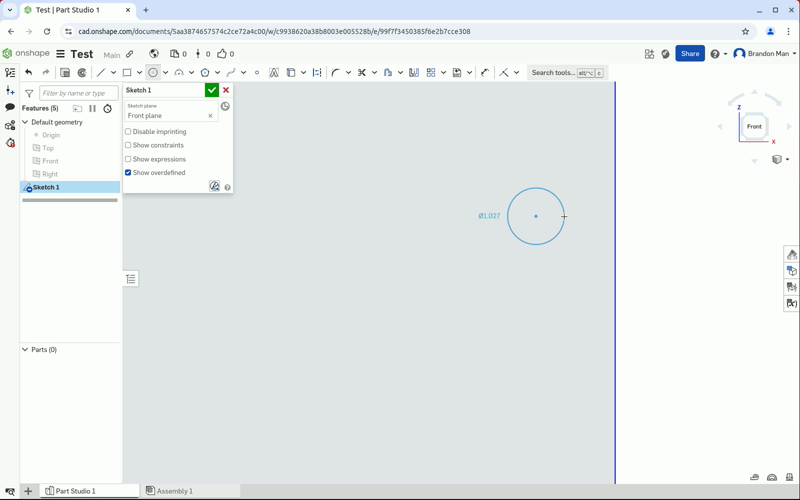
click(564, 216)
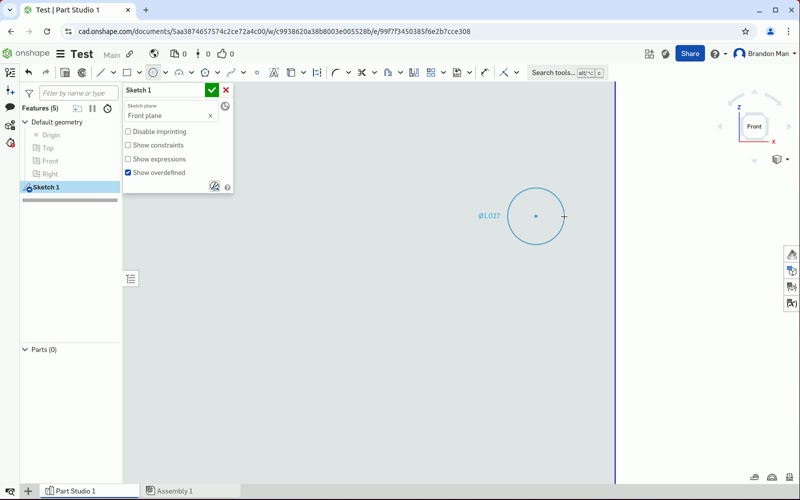
scroll(-6)
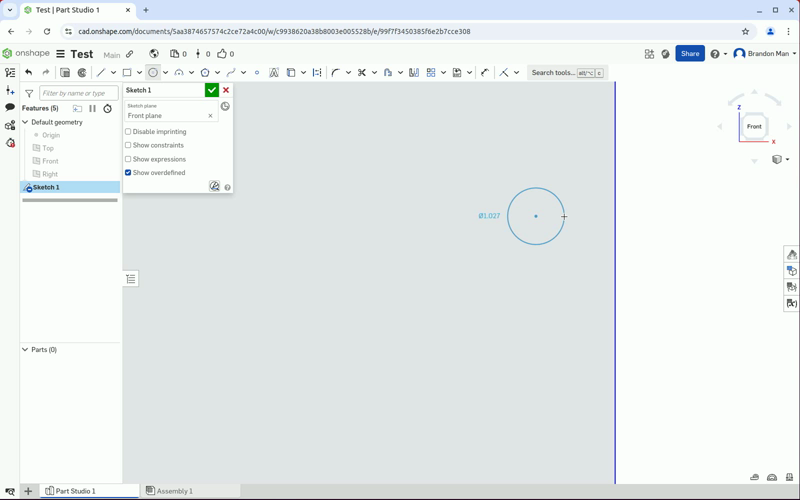
scroll(-6)
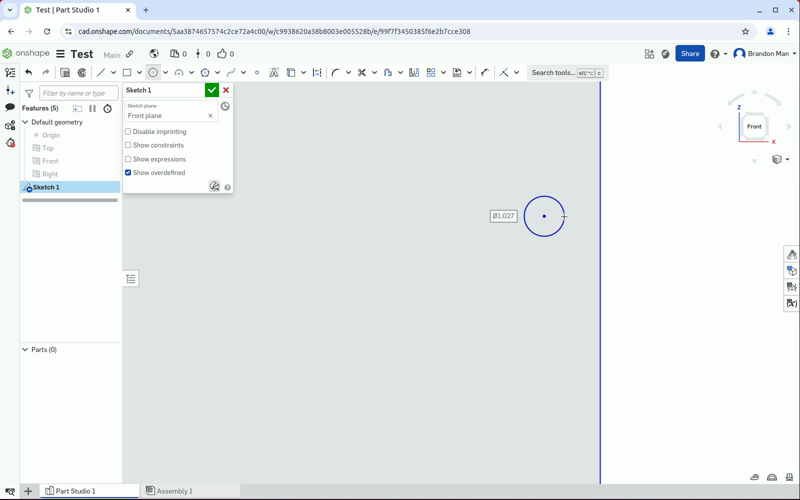
scroll(-6)
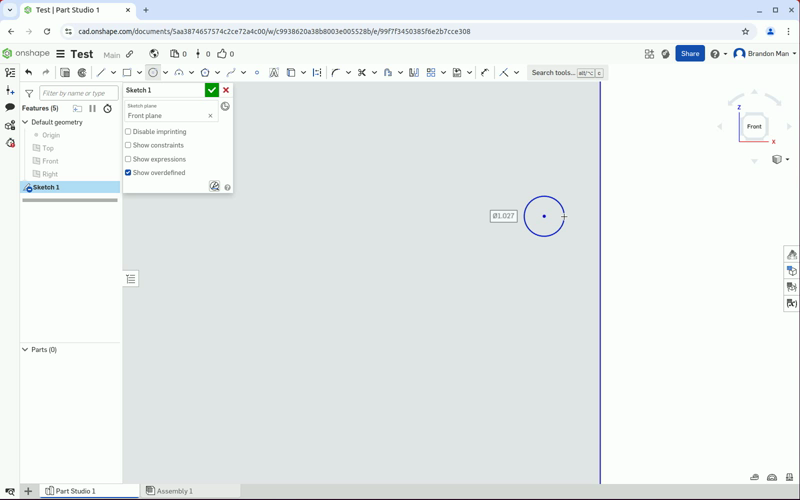
scroll(-6)
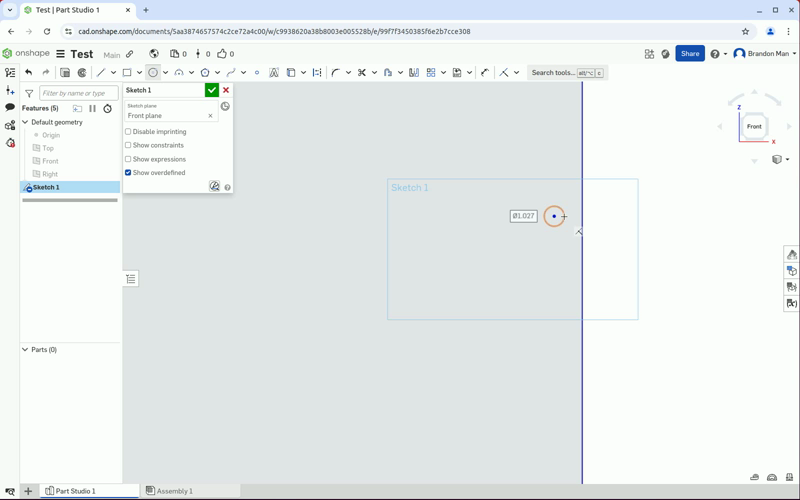
scroll(-6)
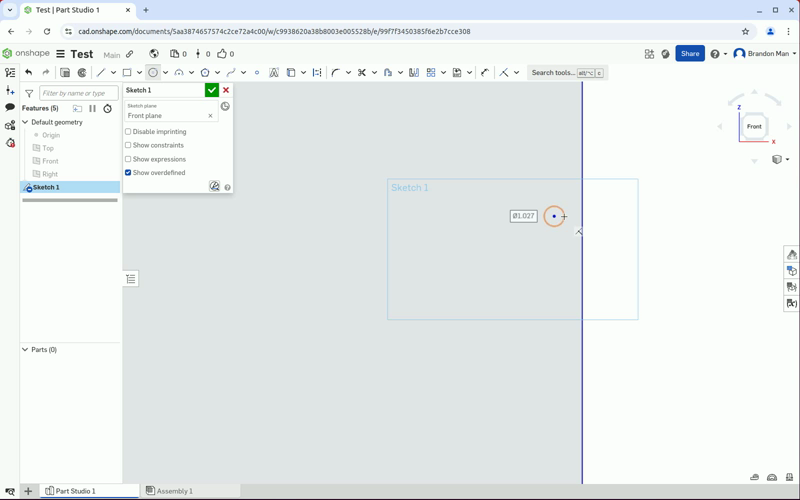
scroll(-6)
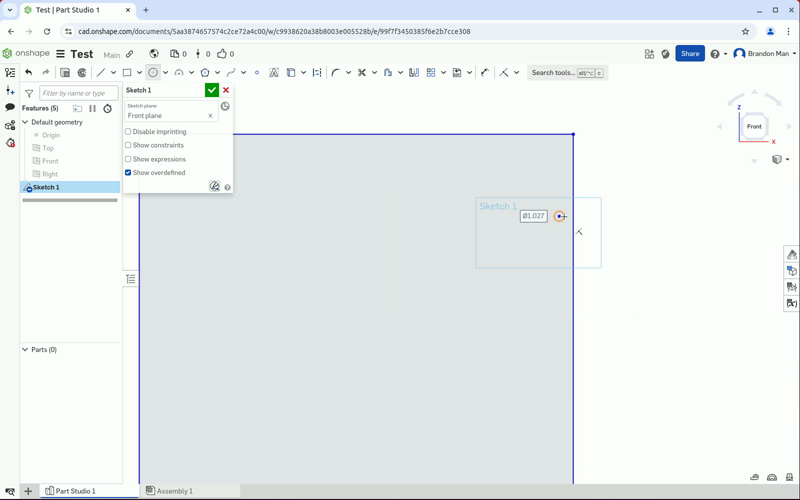
scroll(-6)
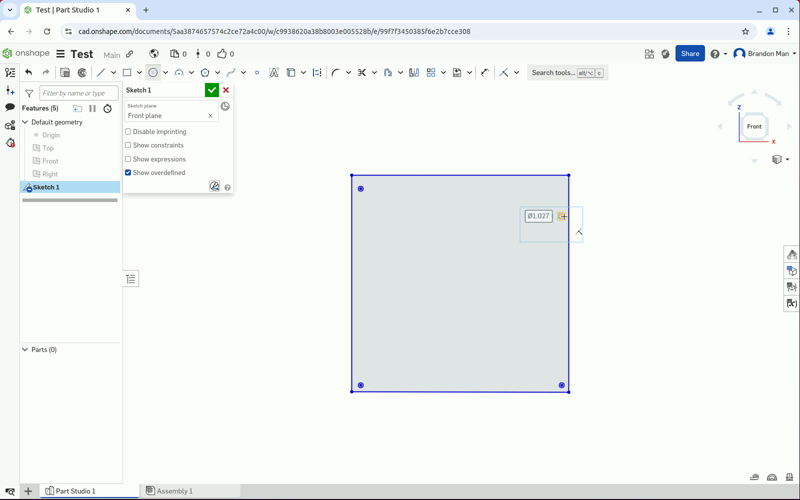
key(esc)
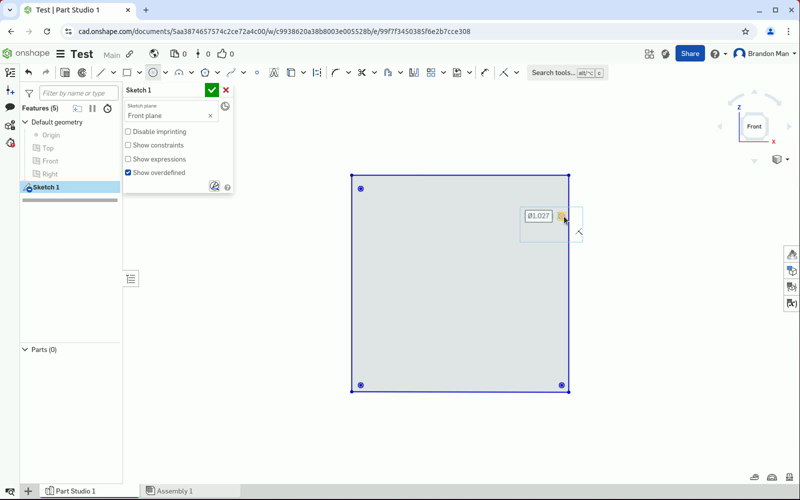
mouse_move(431, 306)
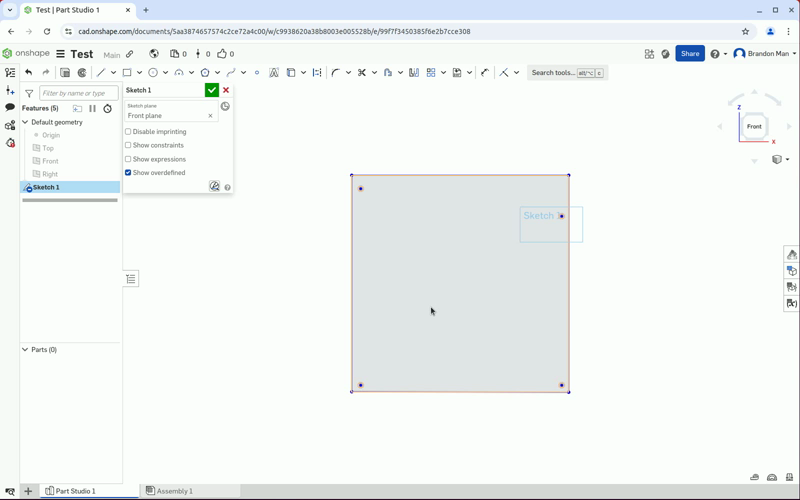
click(431, 306)
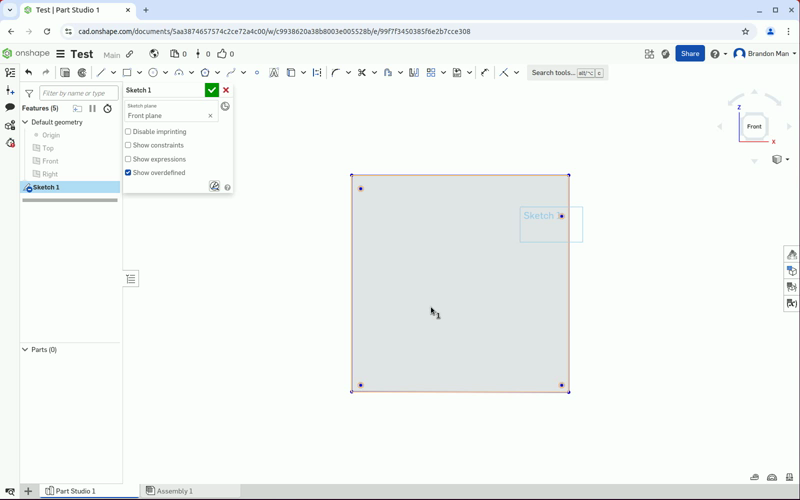
mouse_move(73, 352)
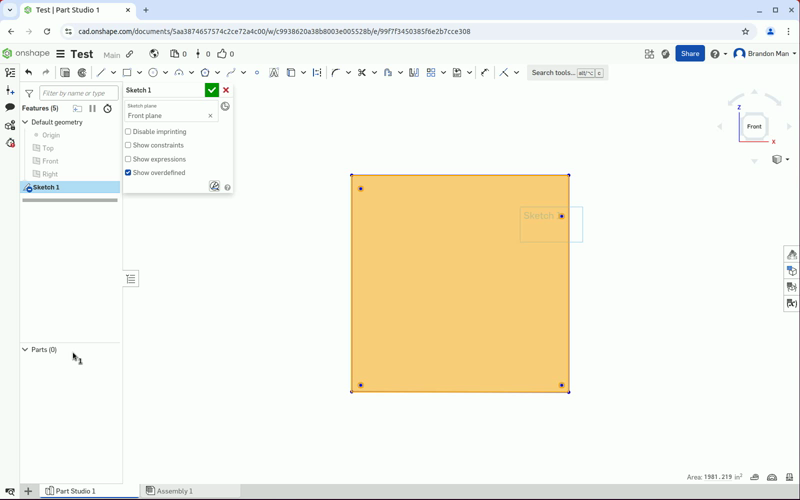
key(shift+y)
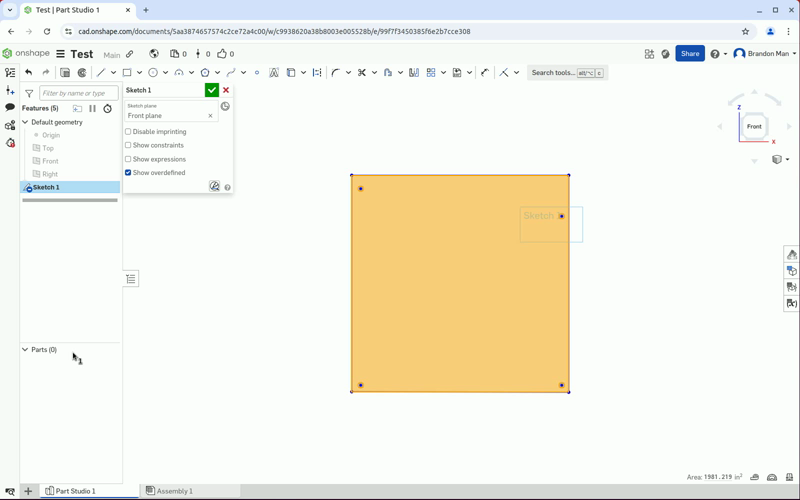
key(shift+e)
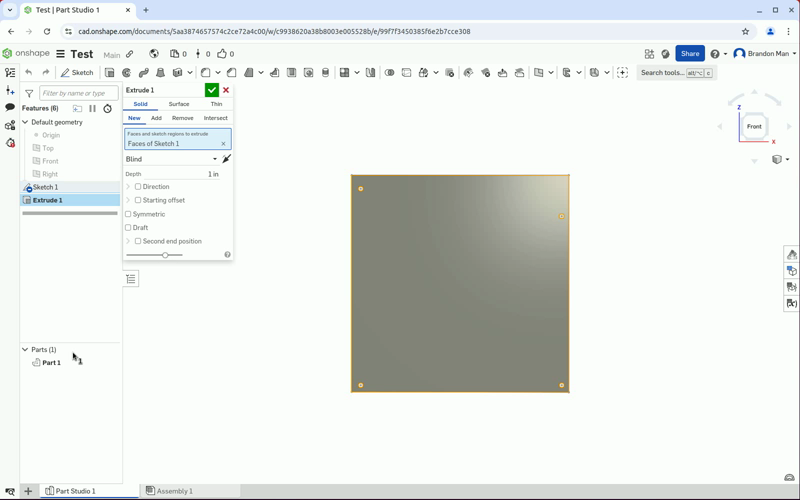
mouse_move(143, 106)
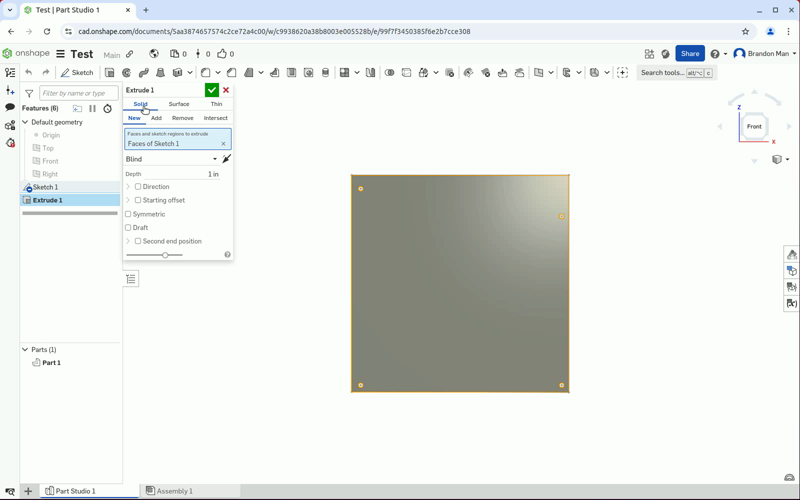
click(143, 106)
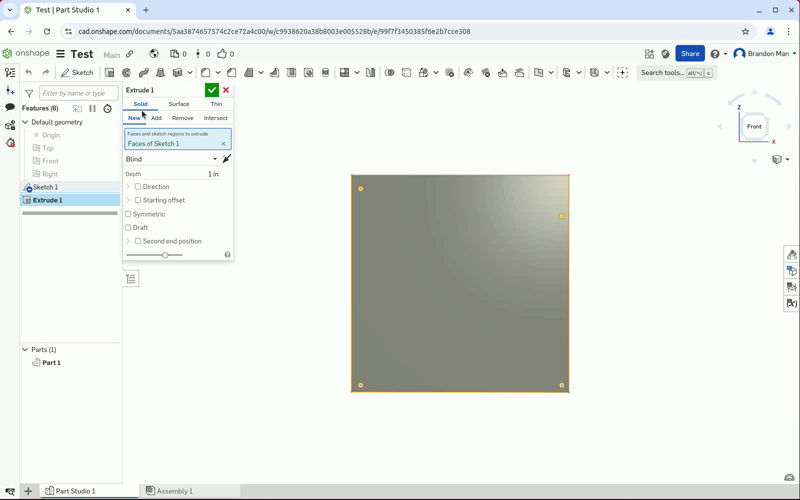
mouse_move(137, 120)
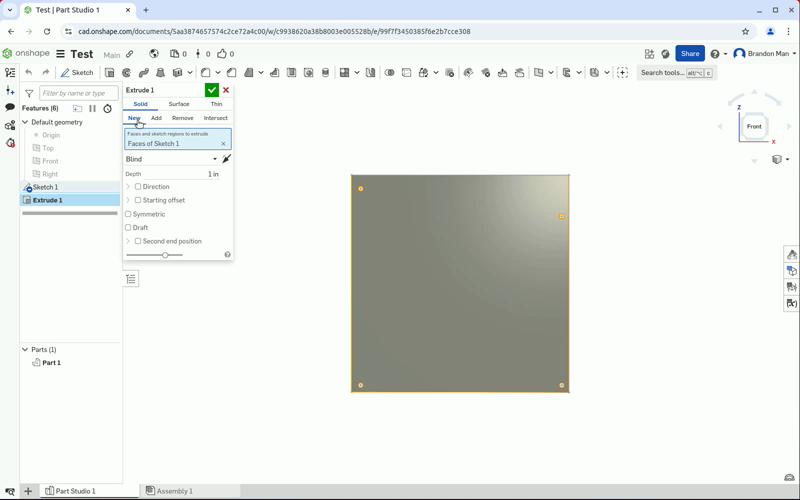
click(137, 120)
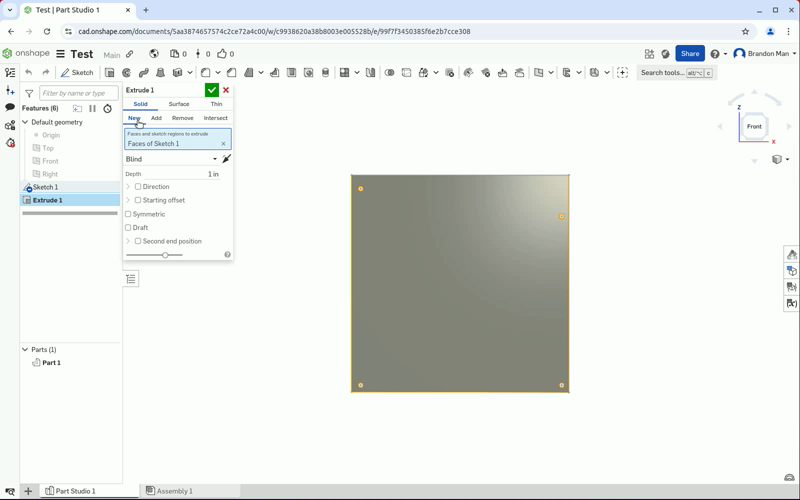
key(tab, 4)
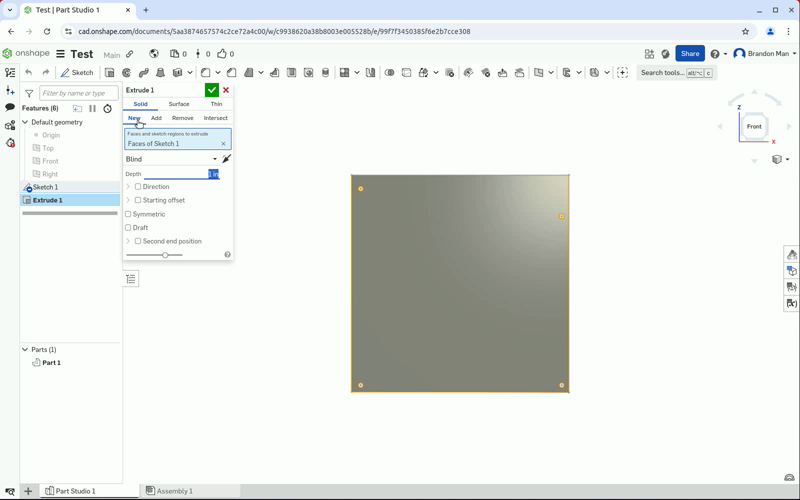
text(0.722)
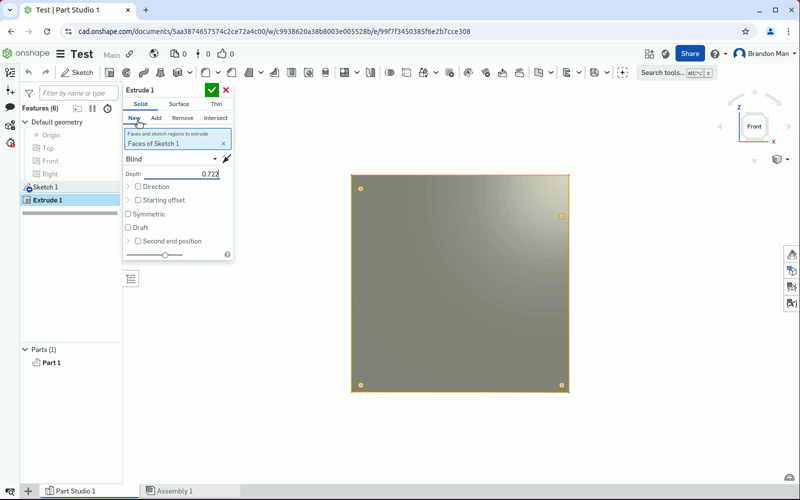
key(enter)
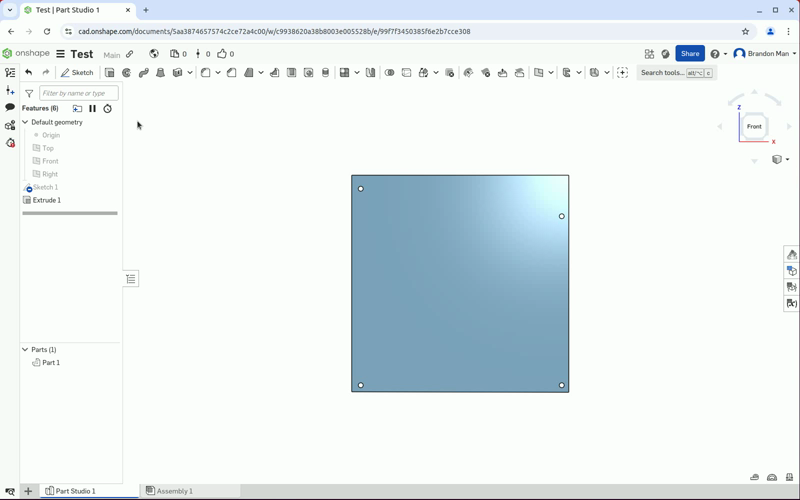
key(shift+h)
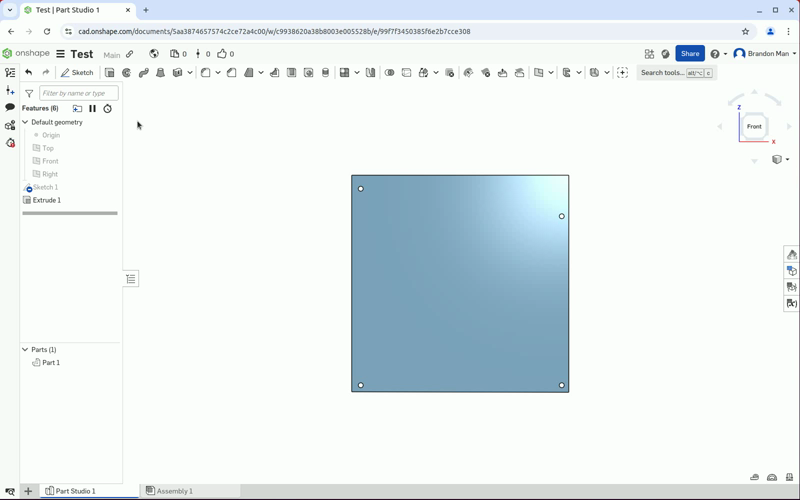
key(shift+h)
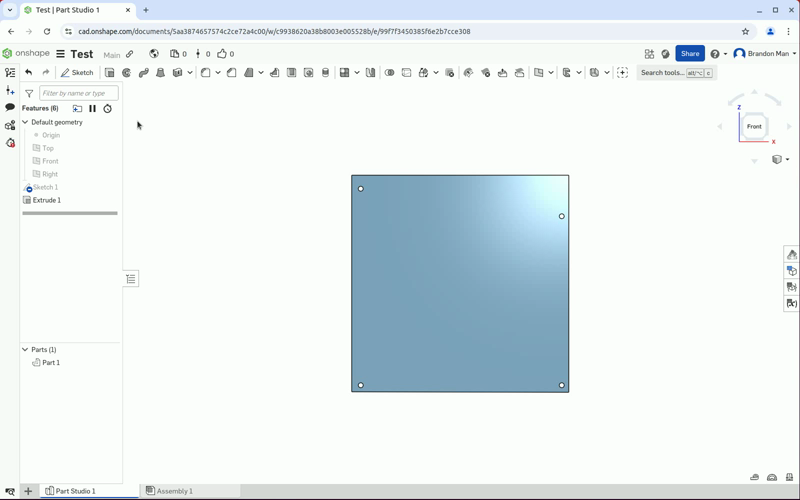
mouse_move(73, 189)
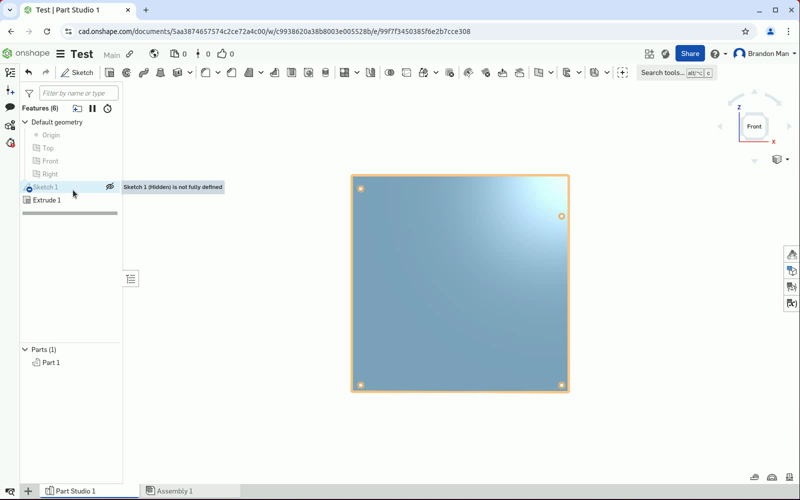
click(73, 189)
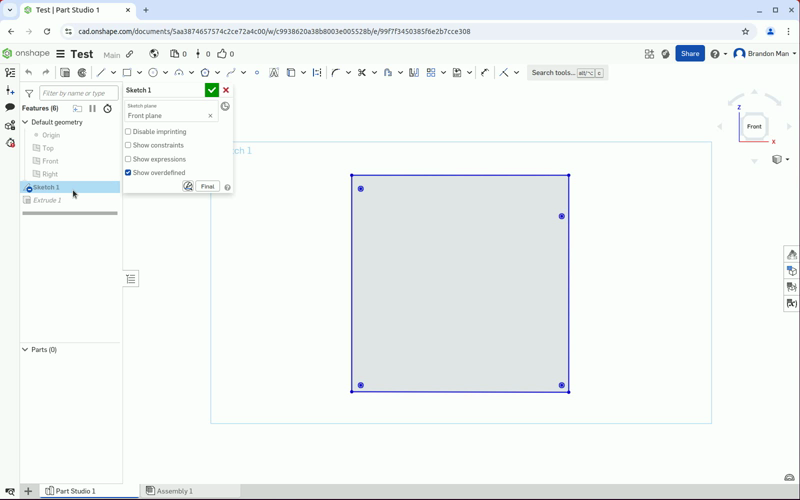
mouse_move(229, 92)
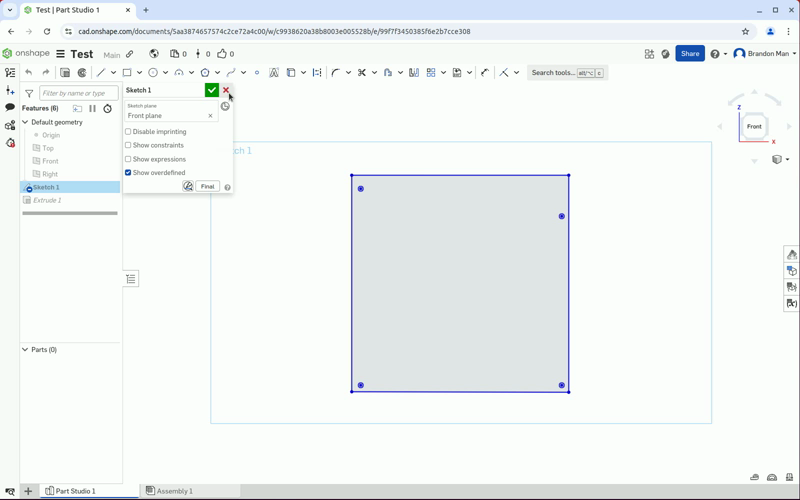
click(229, 92)
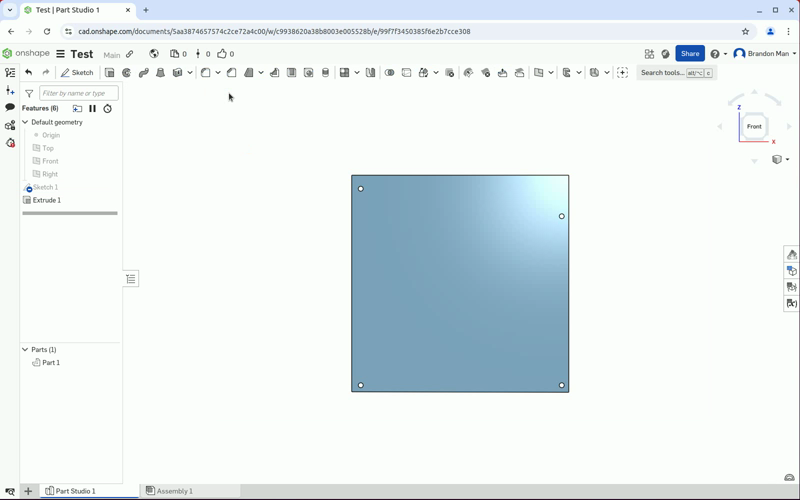
mouse_move(541, 75)
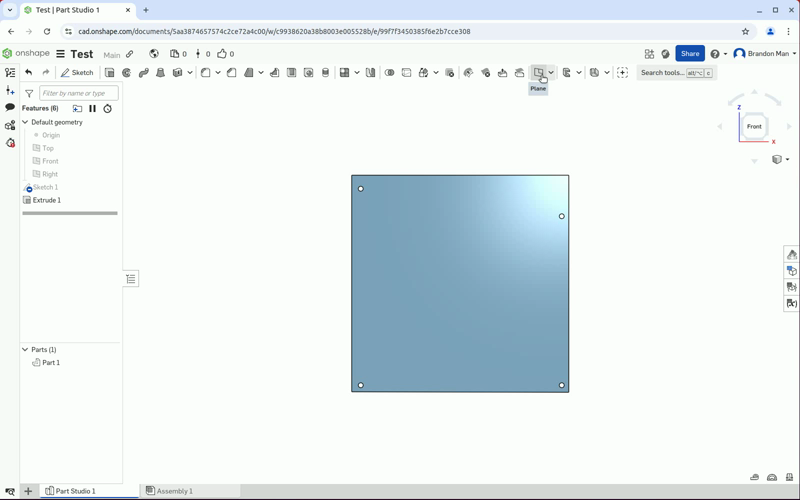
click(541, 75)
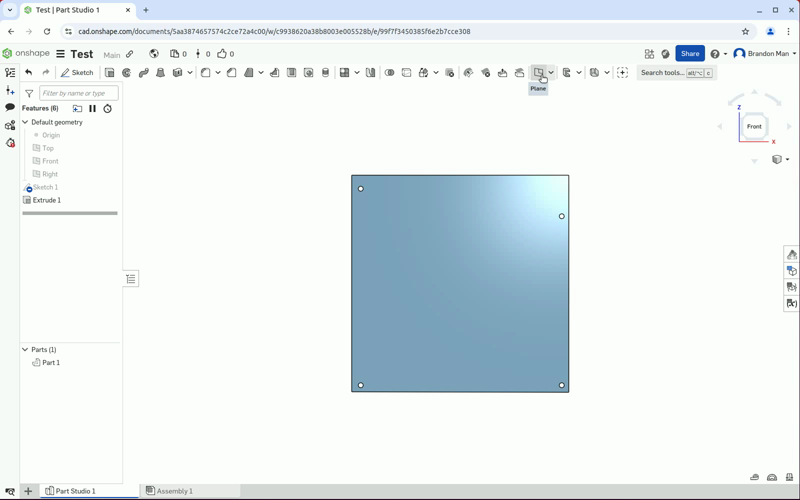
mouse_move(73, 163)
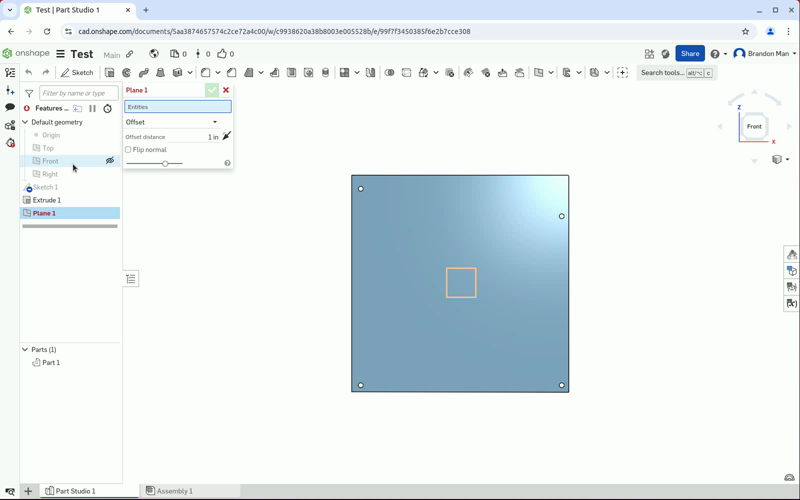
click(73, 163)
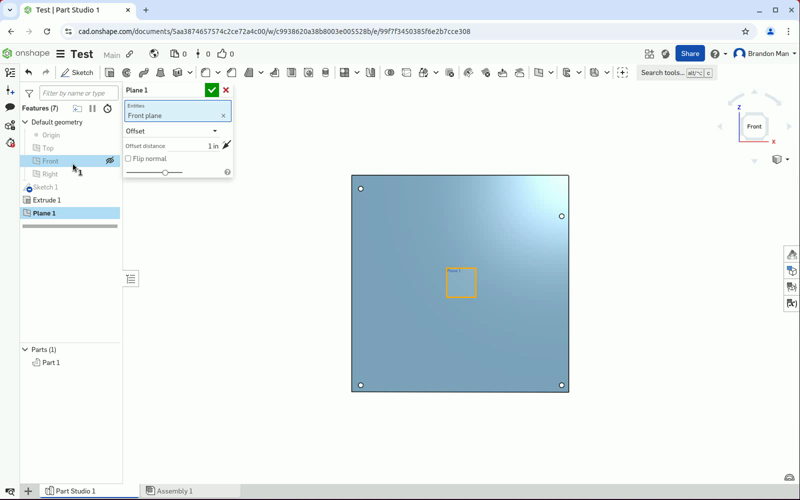
key(tab, 2)
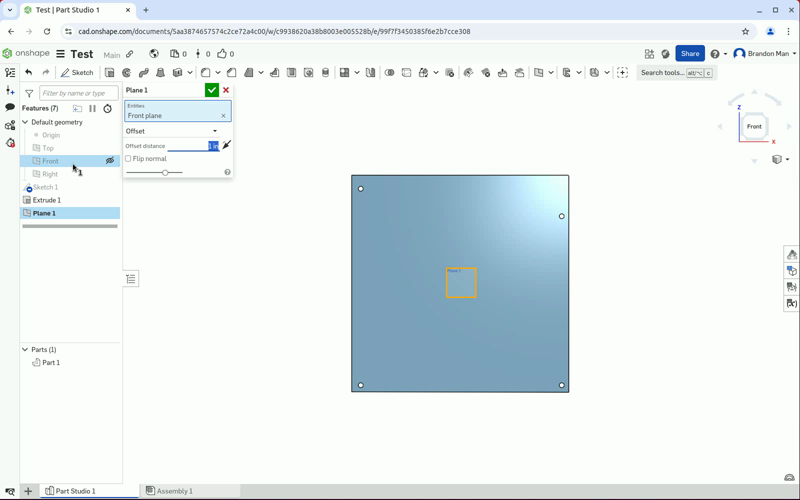
text(0.709)
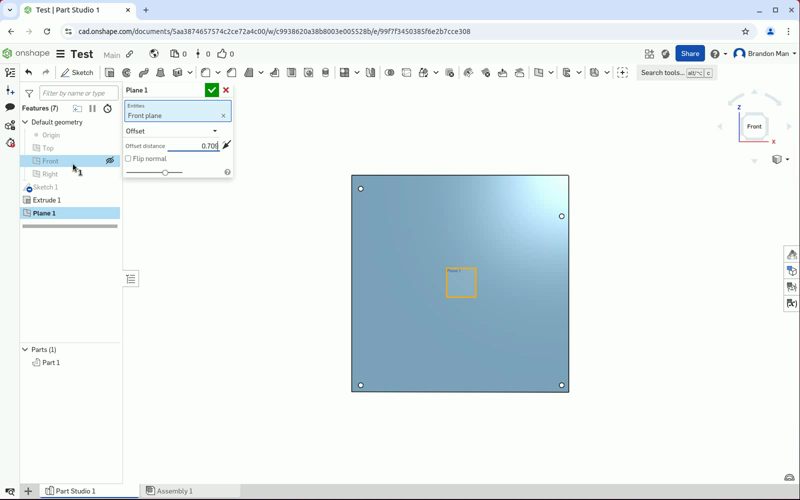
key(enter, 2)
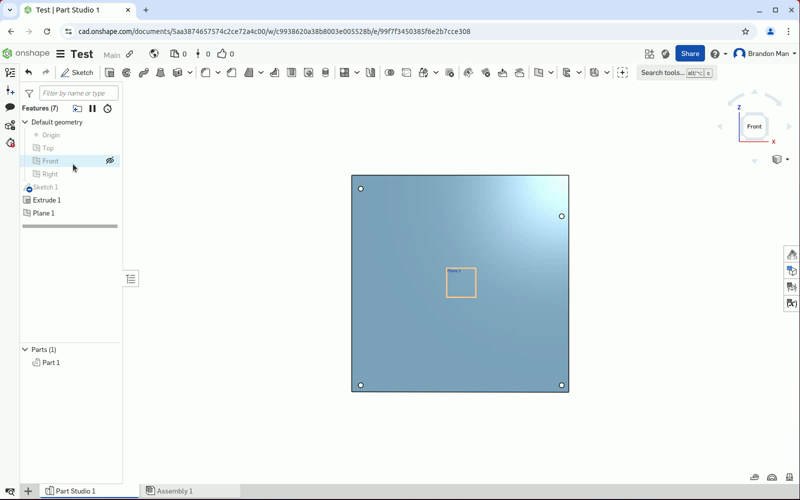
key(shift+s)
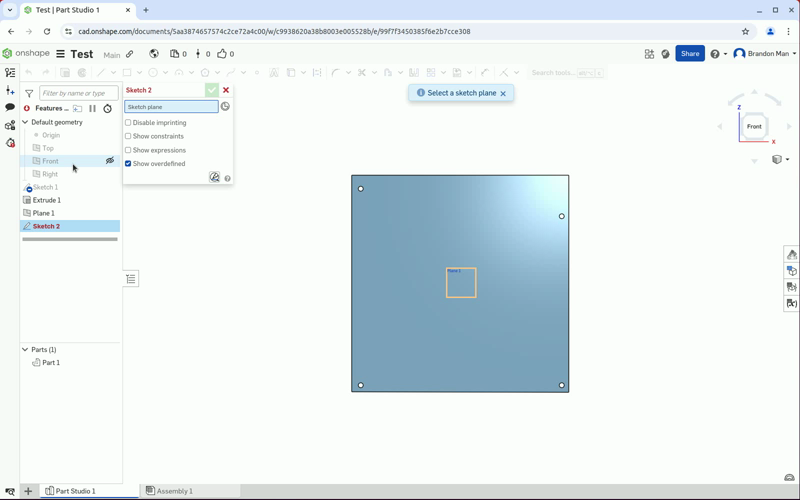
mouse_move(73, 215)
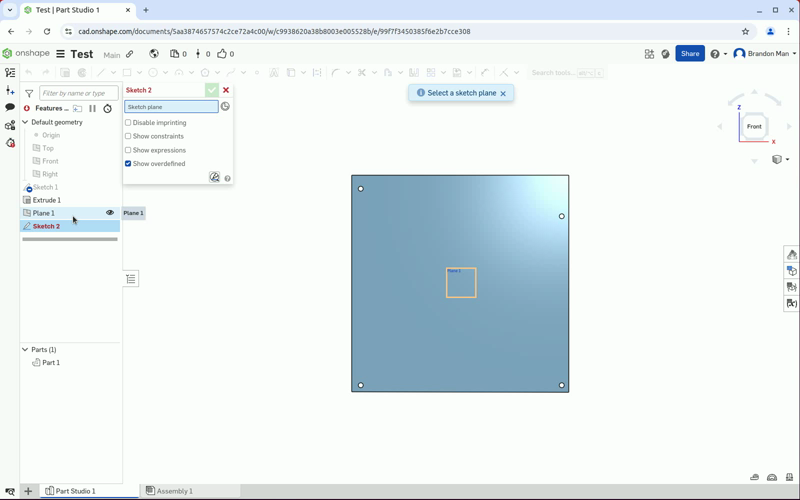
click(73, 215)
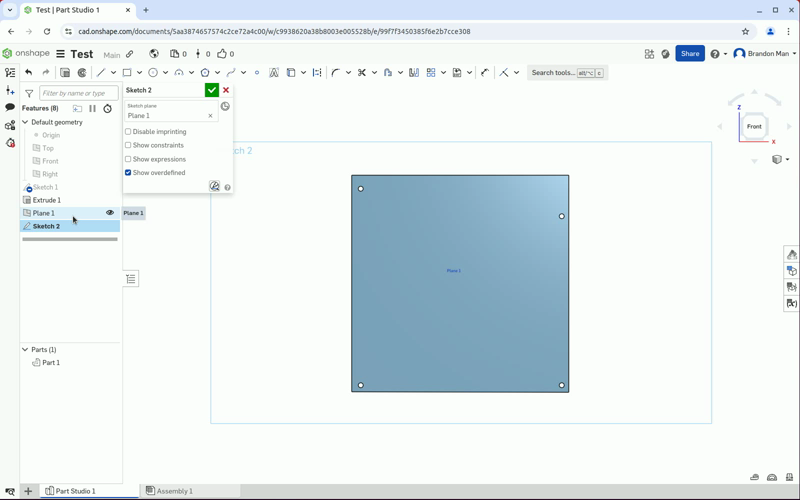
mouse_move(73, 352)
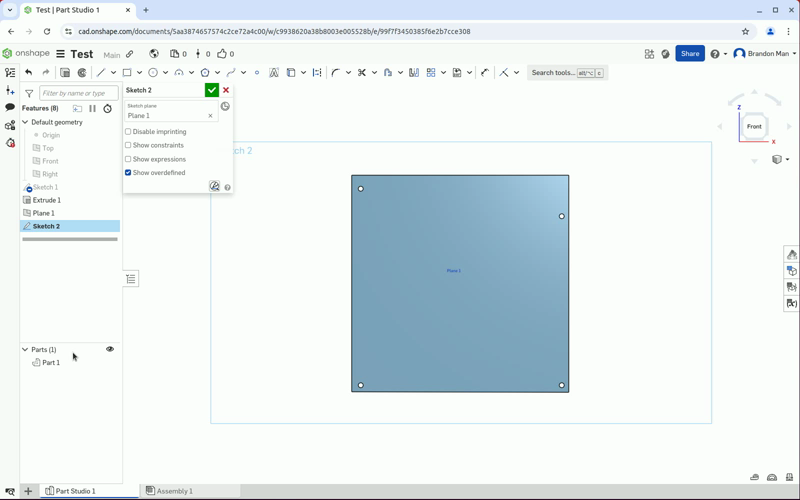
key(y)
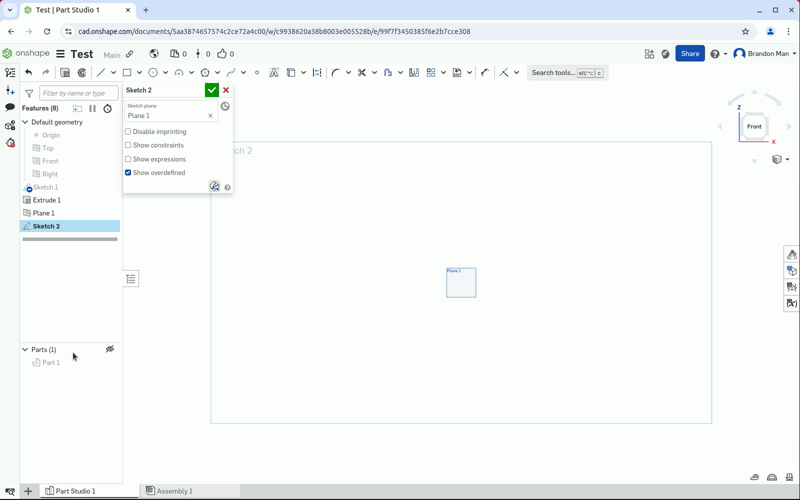
key(l)
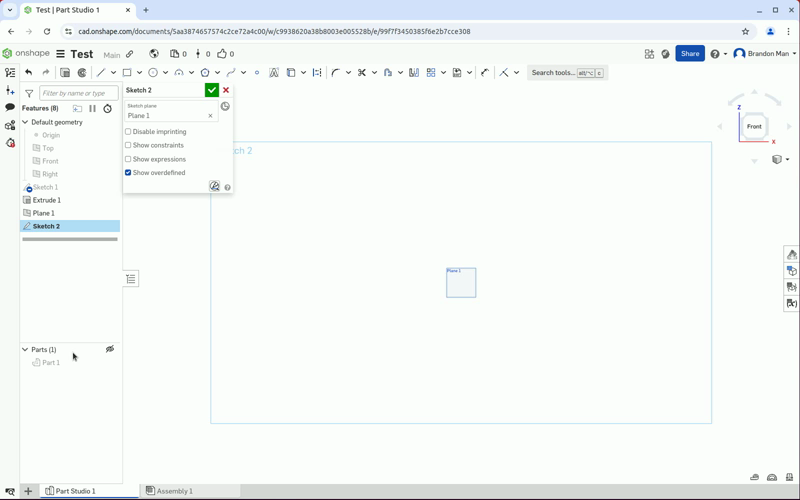
key_down(shift)
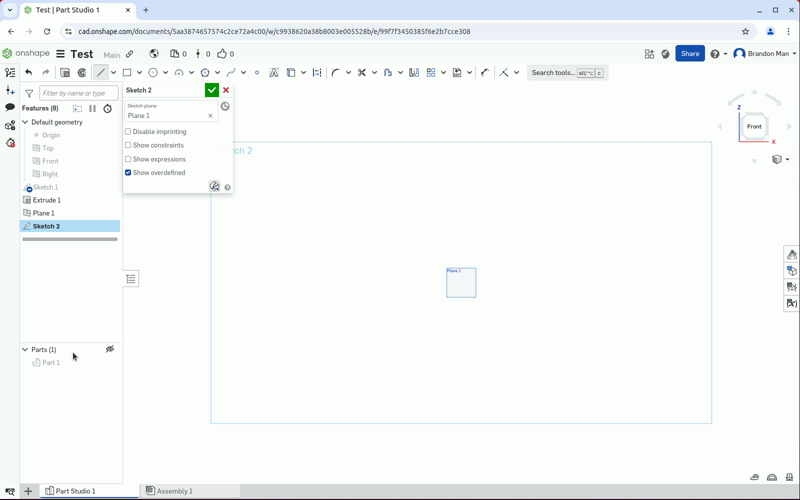
mouse_move(569, 191)
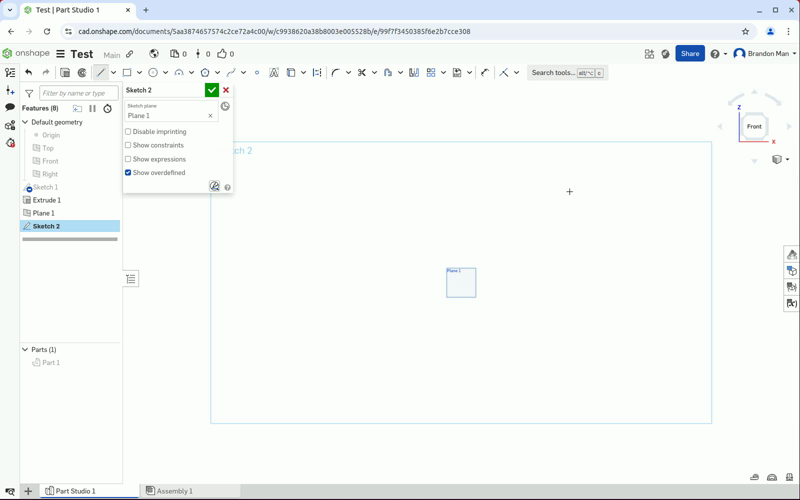
click(569, 191)
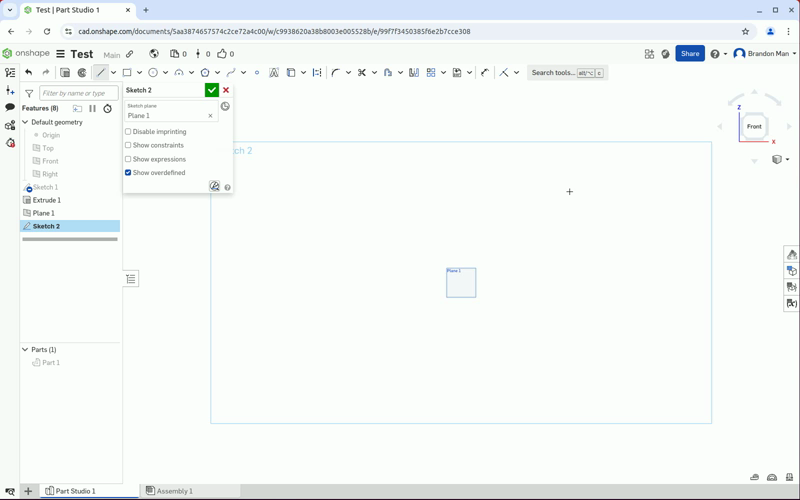
key_up(shift)
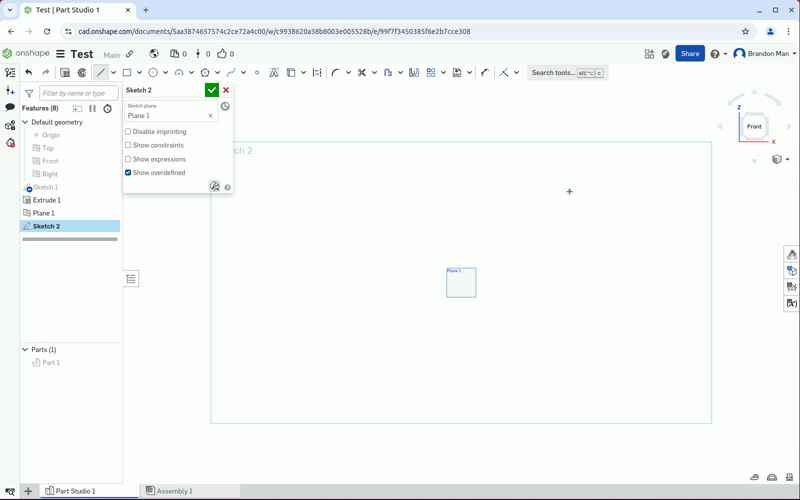
key_down(shift)
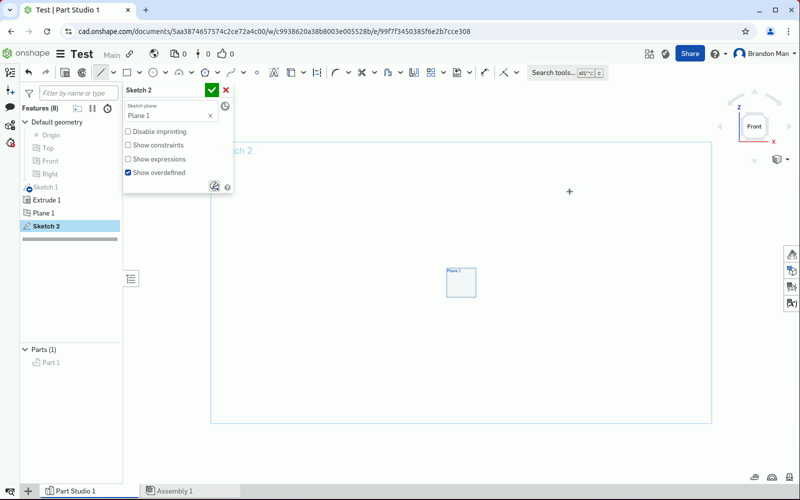
mouse_move(589, 191)
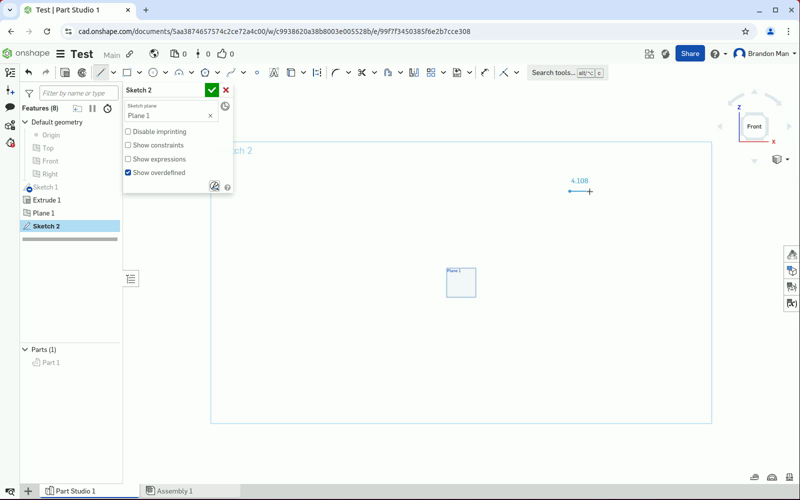
mouse_move(573, 191)
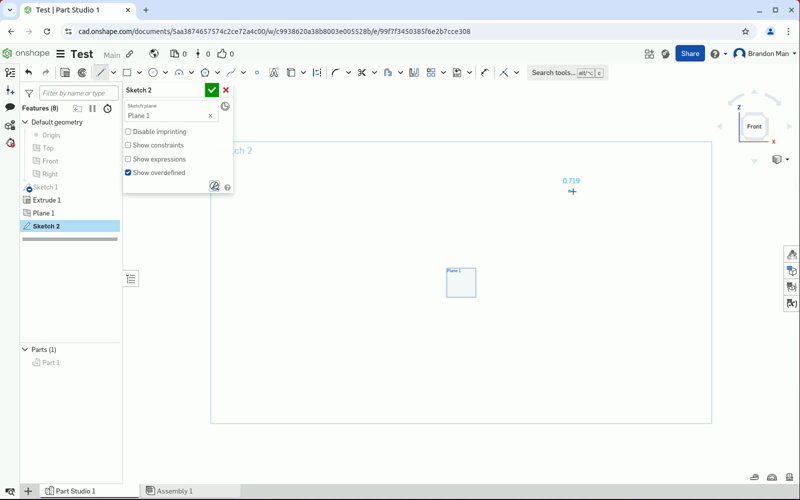
scroll(6)
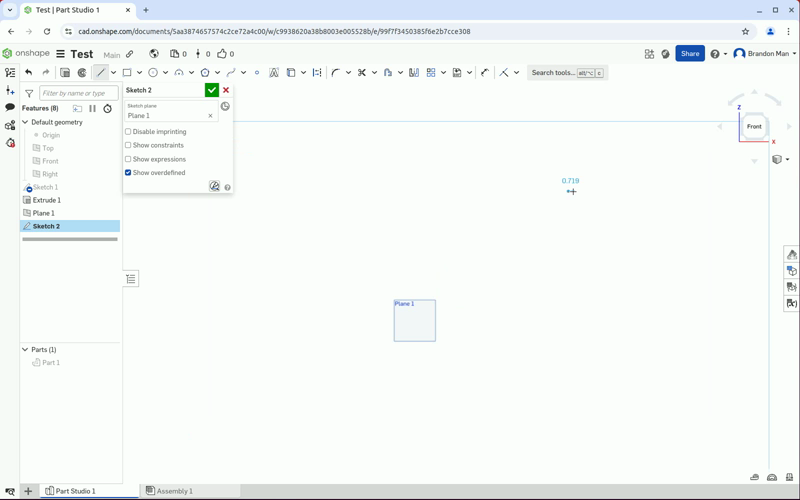
scroll(6)
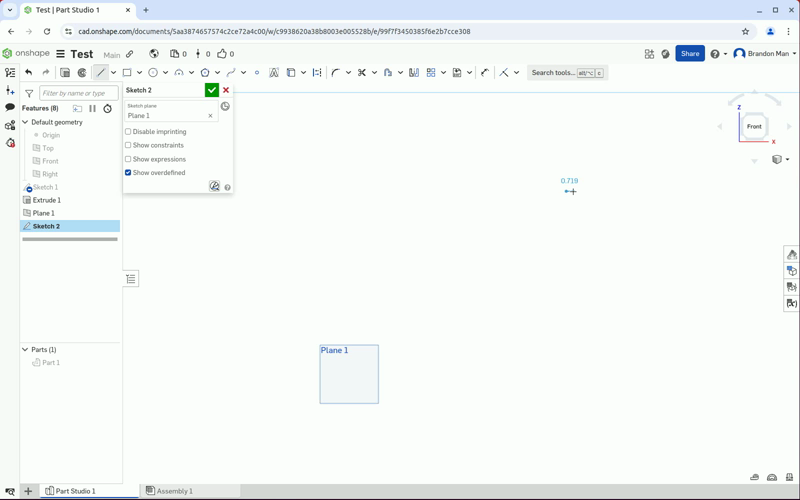
scroll(6)
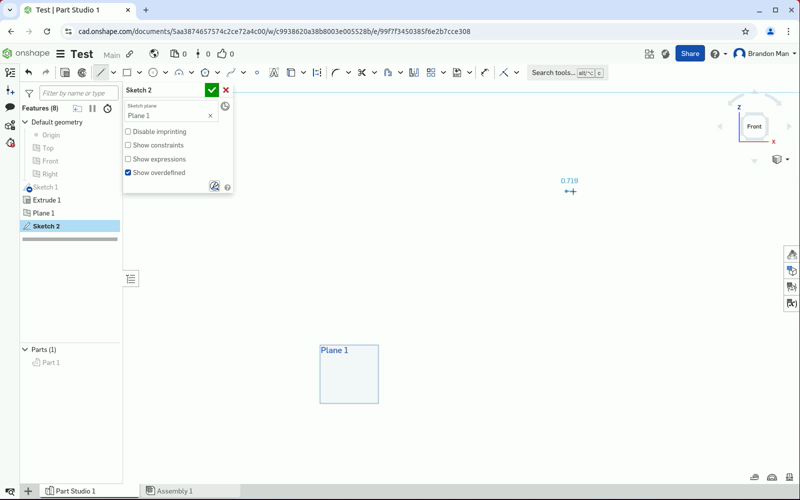
scroll(6)
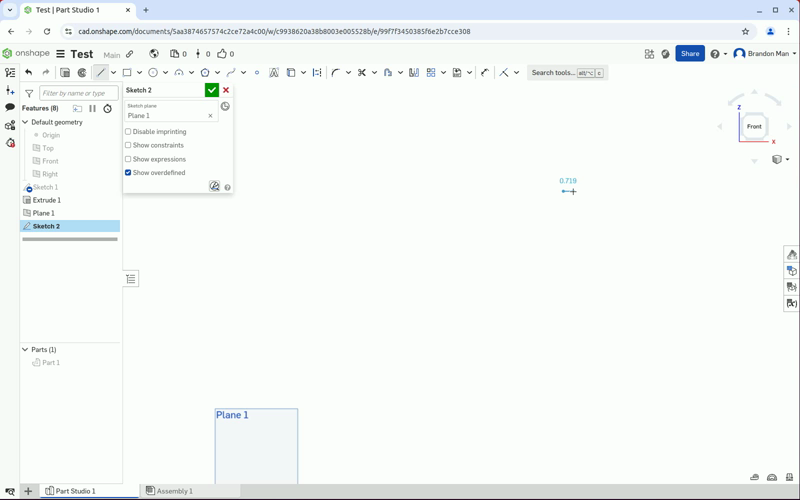
scroll(6)
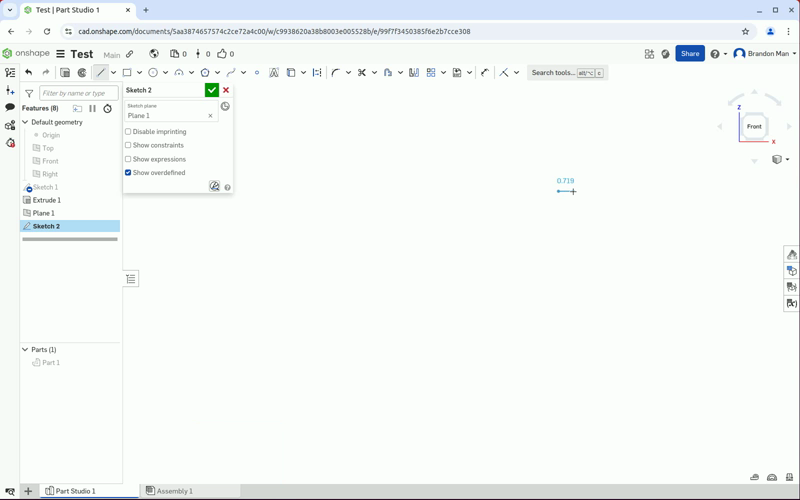
scroll(6)
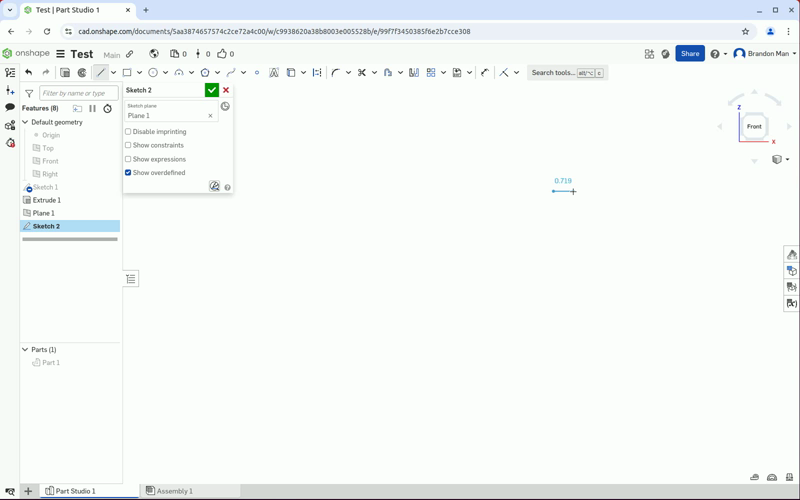
scroll(6)
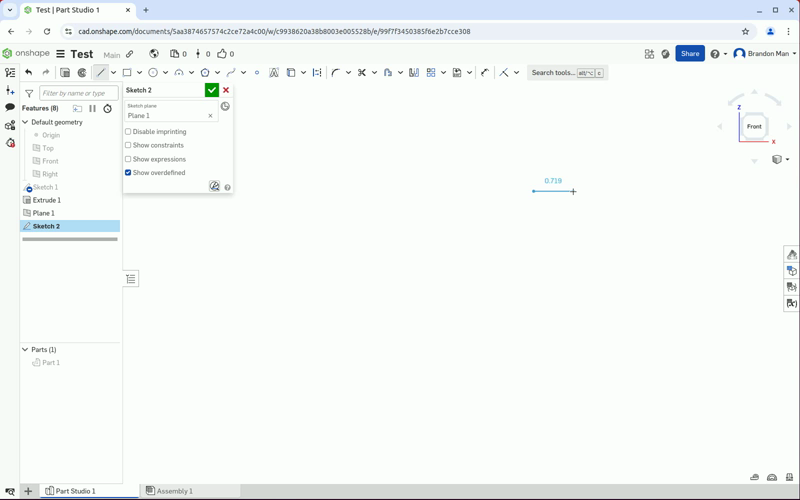
click(573, 191)
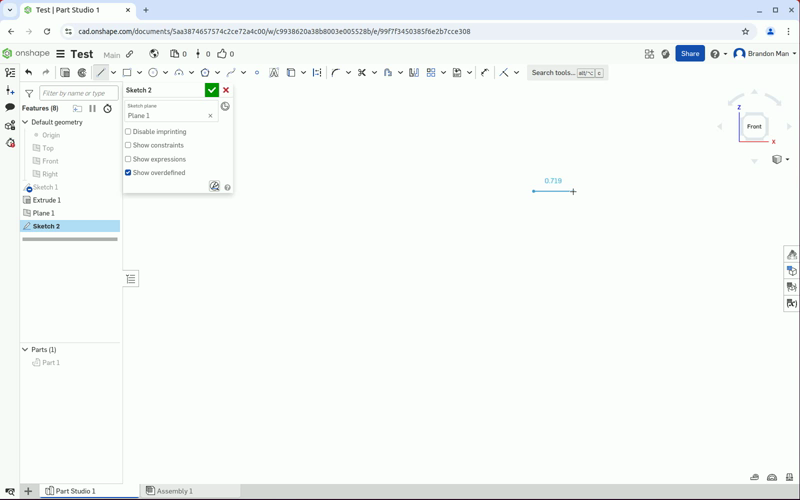
scroll(-6)
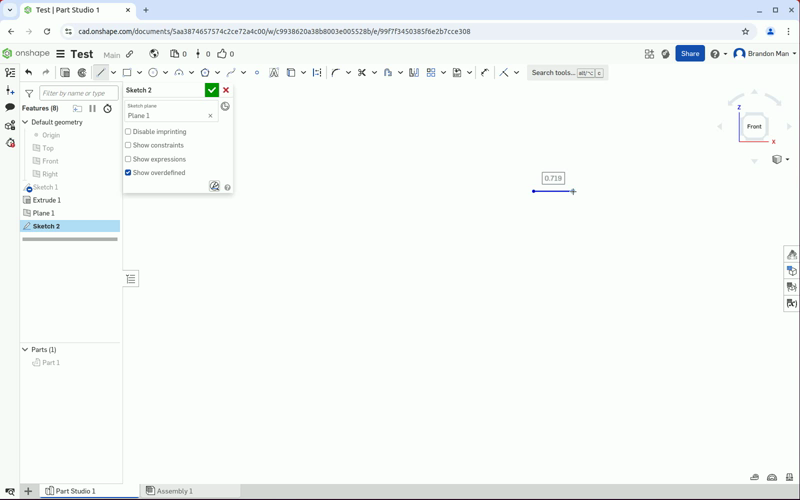
scroll(-6)
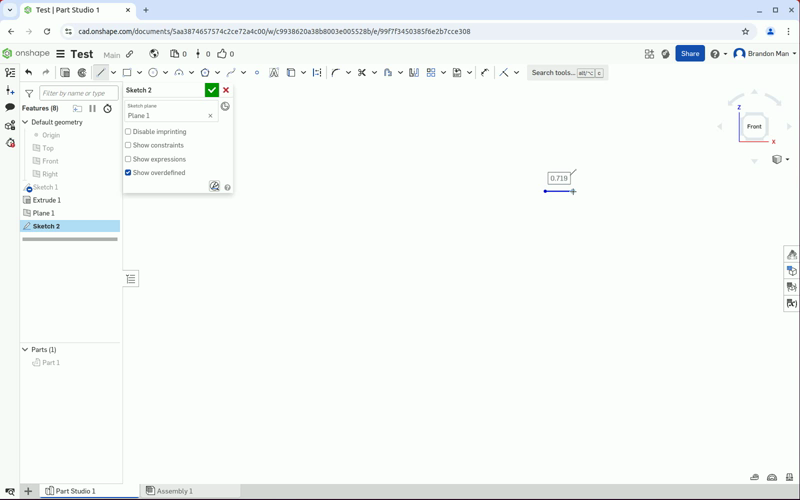
scroll(-6)
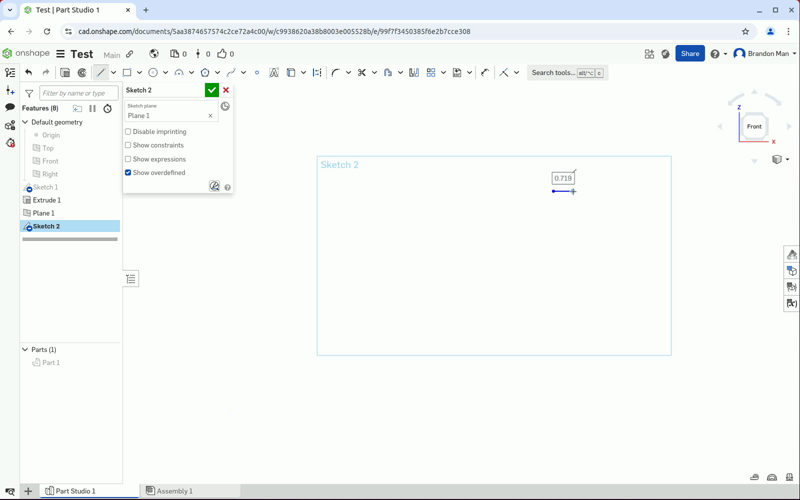
scroll(-6)
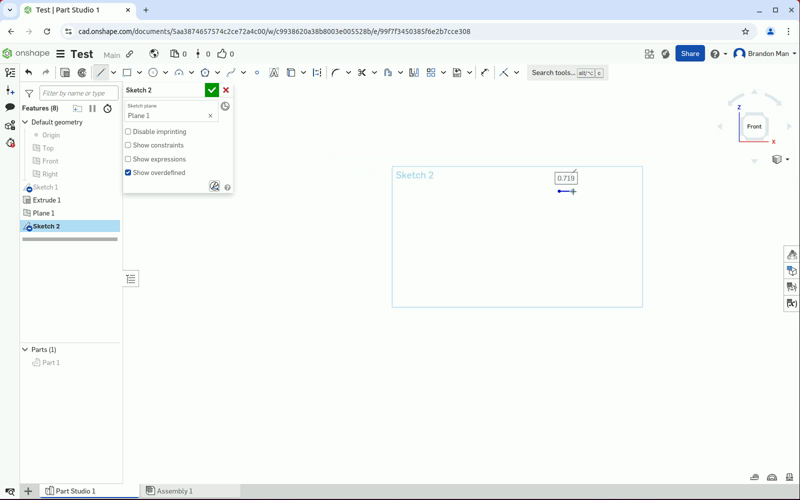
scroll(-6)
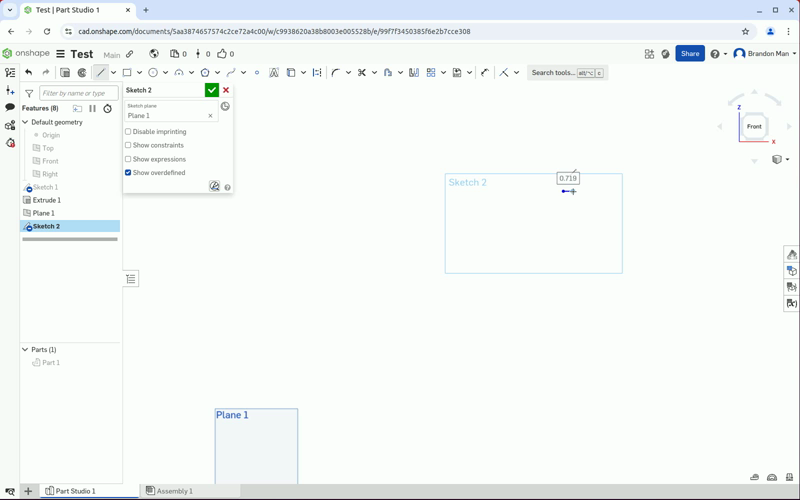
scroll(-6)
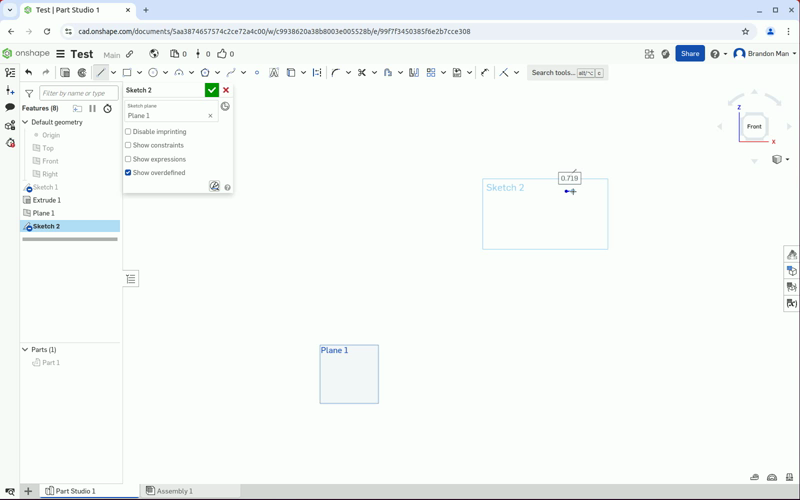
scroll(-6)
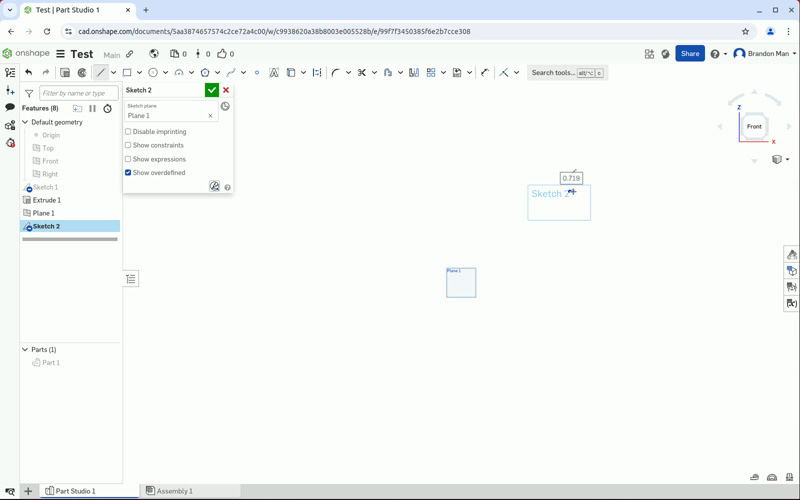
key_up(shift)
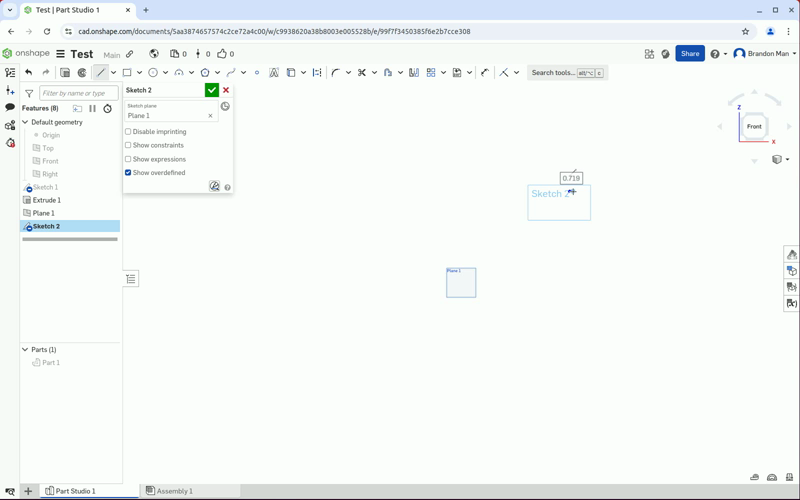
key_down(shift)
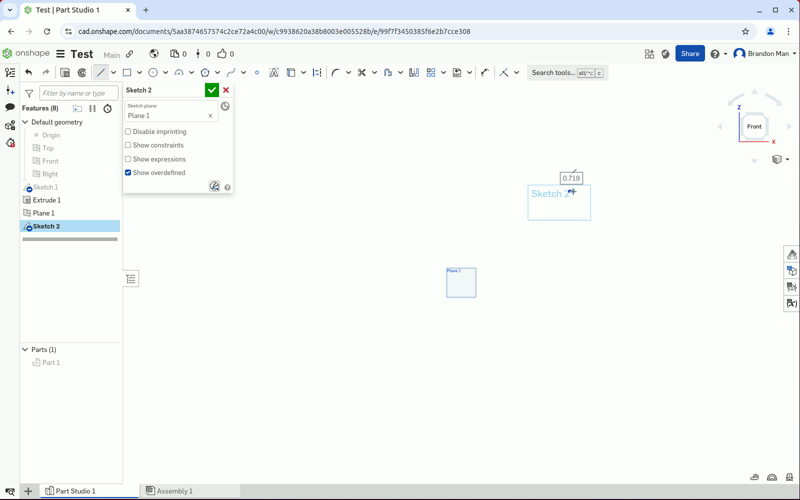
mouse_move(589, 191)
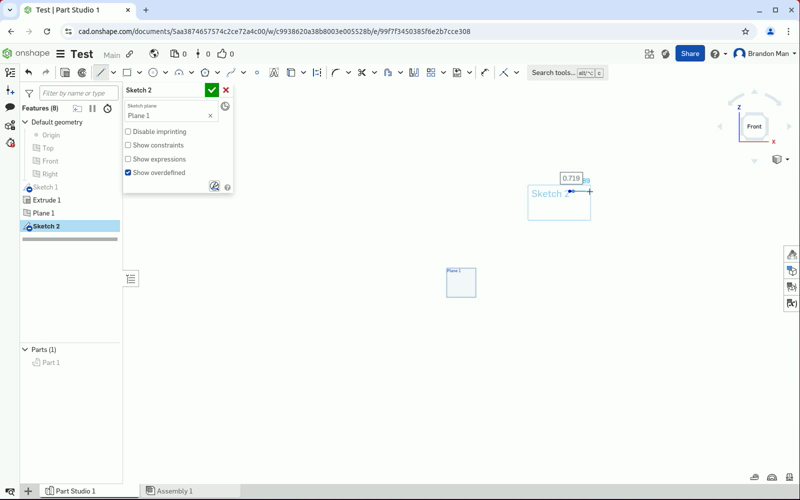
mouse_move(573, 173)
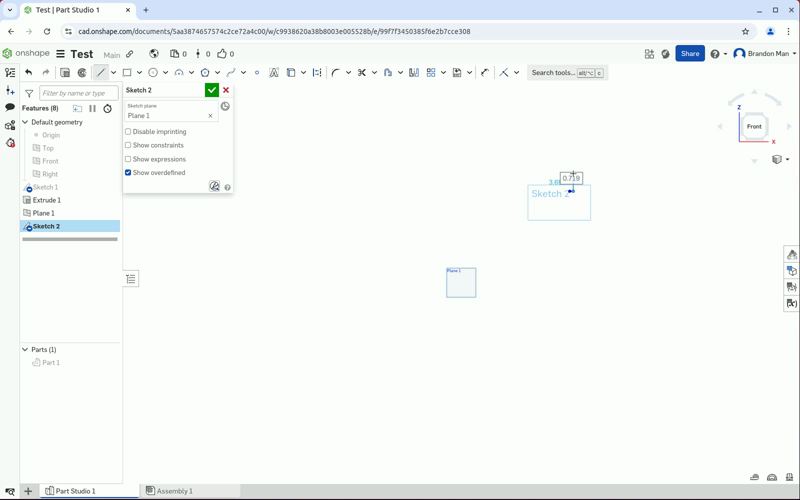
click(573, 173)
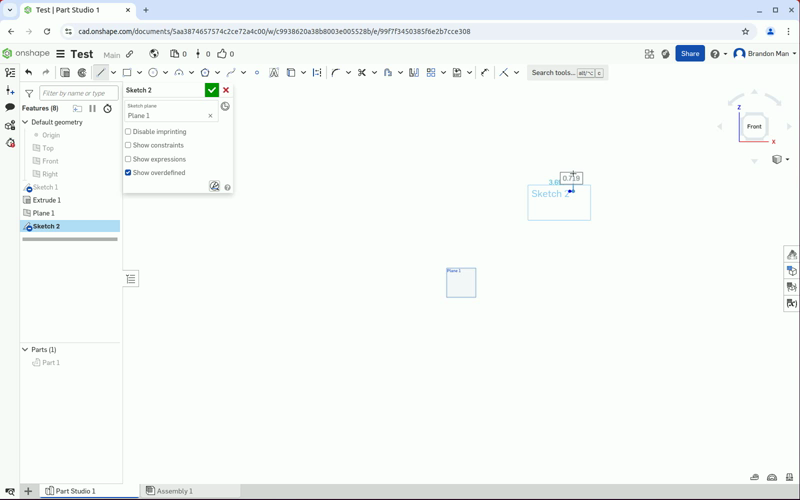
key_up(shift)
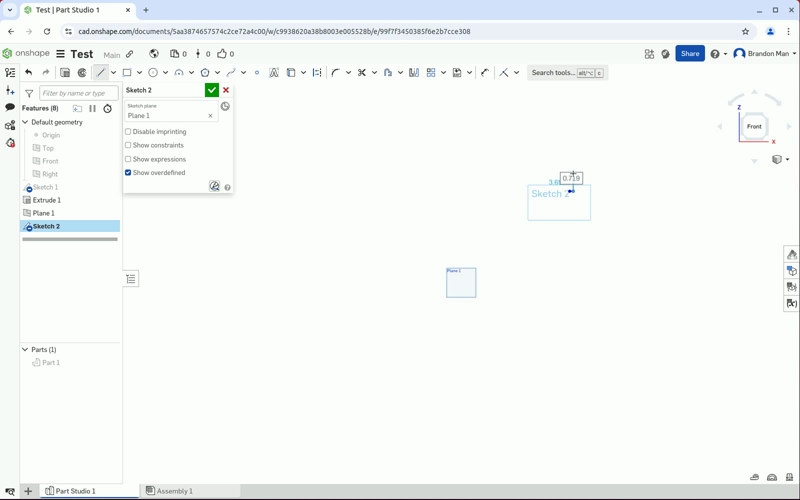
key_down(shift)
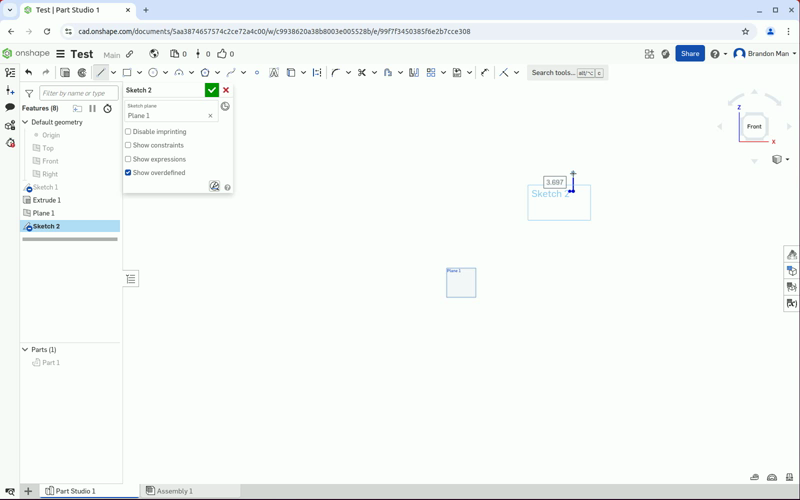
mouse_move(589, 173)
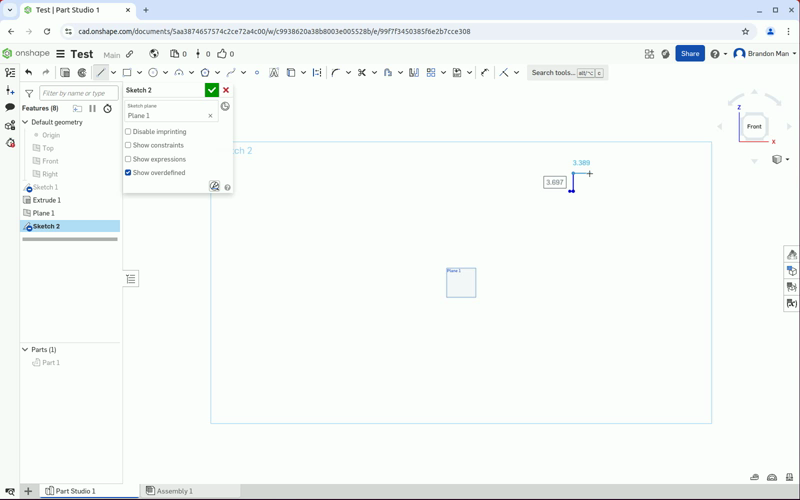
mouse_move(569, 173)
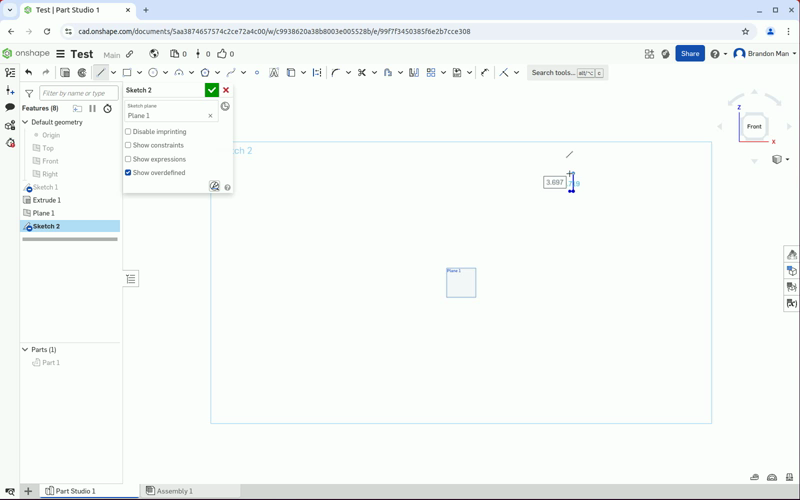
scroll(6)
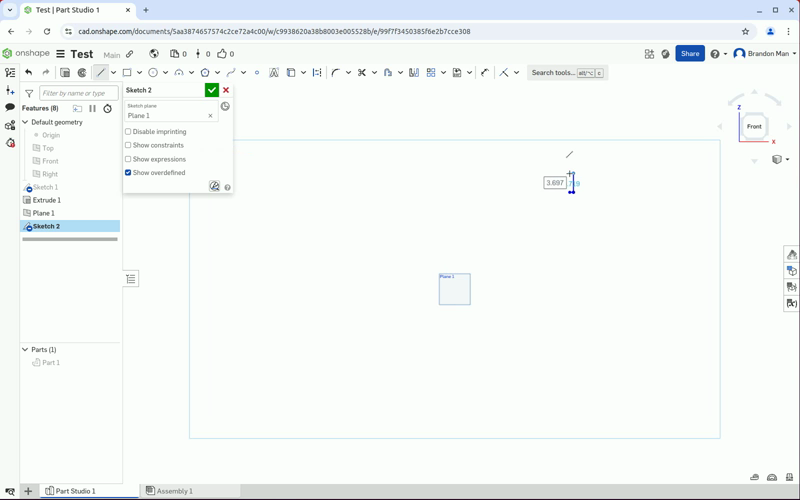
scroll(6)
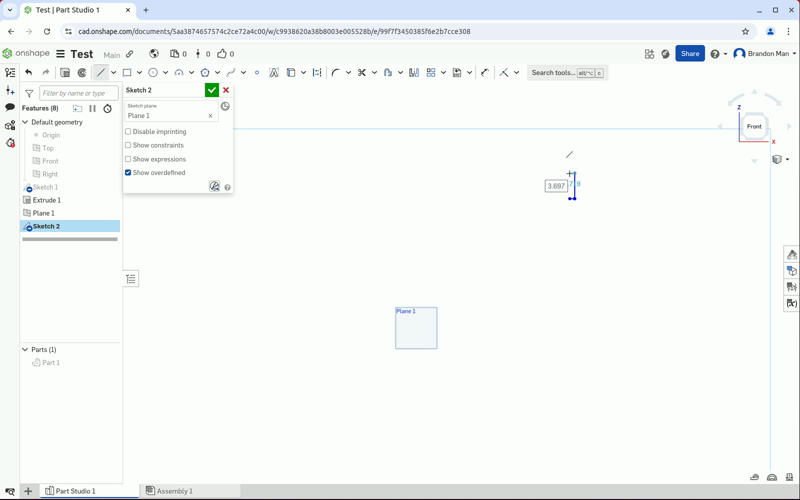
scroll(6)
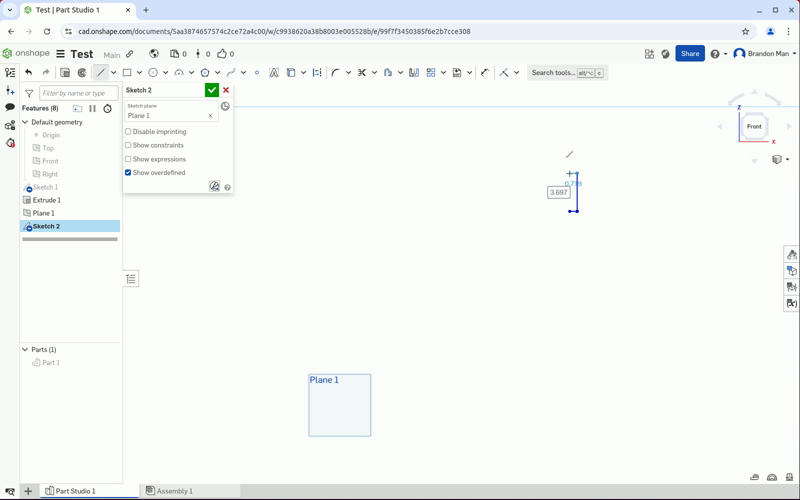
scroll(6)
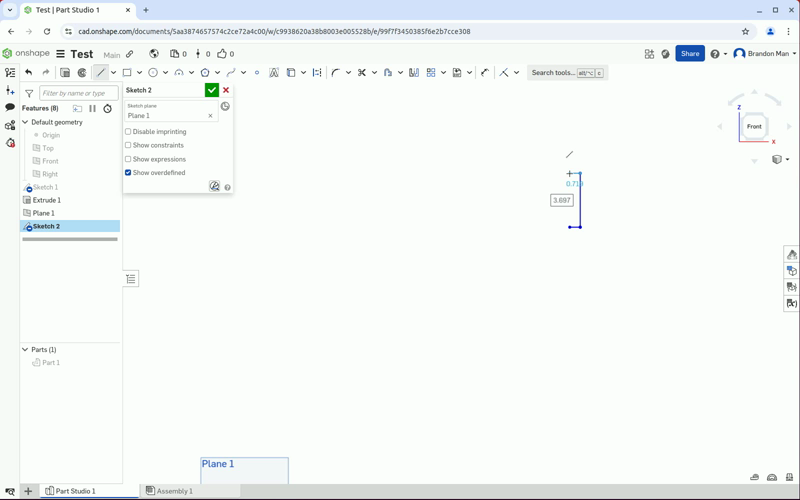
scroll(6)
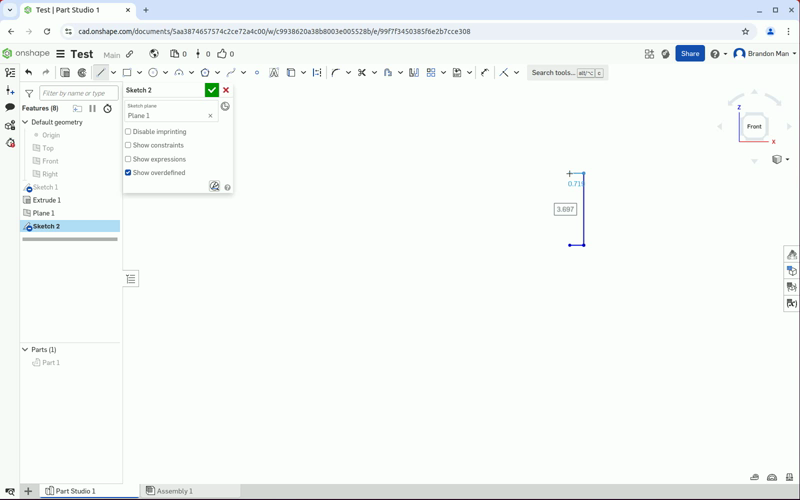
scroll(6)
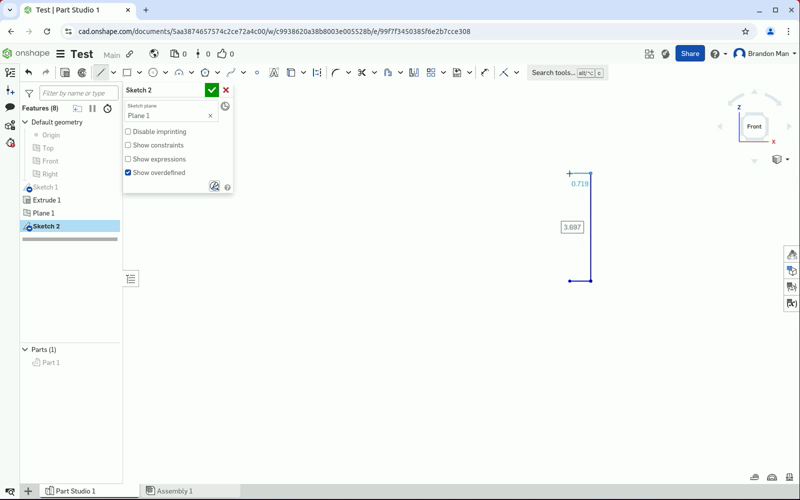
scroll(6)
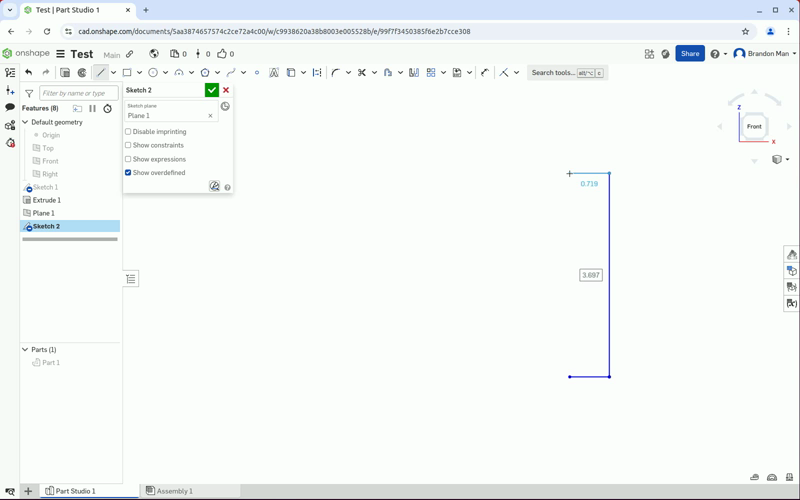
click(569, 173)
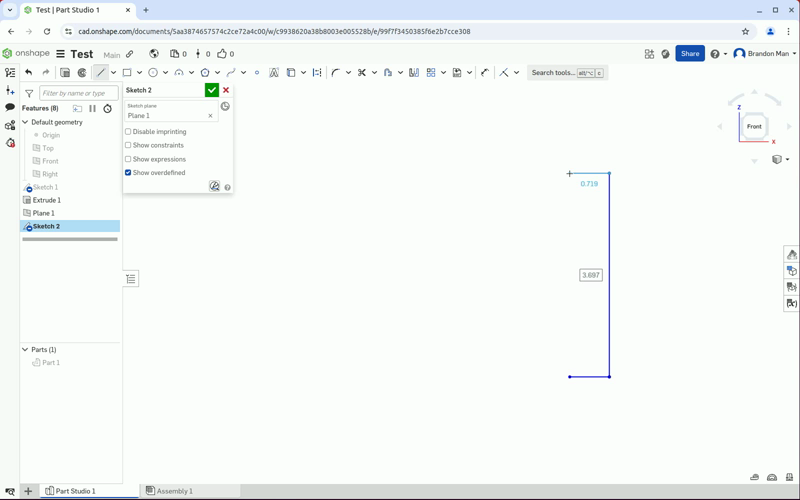
scroll(-6)
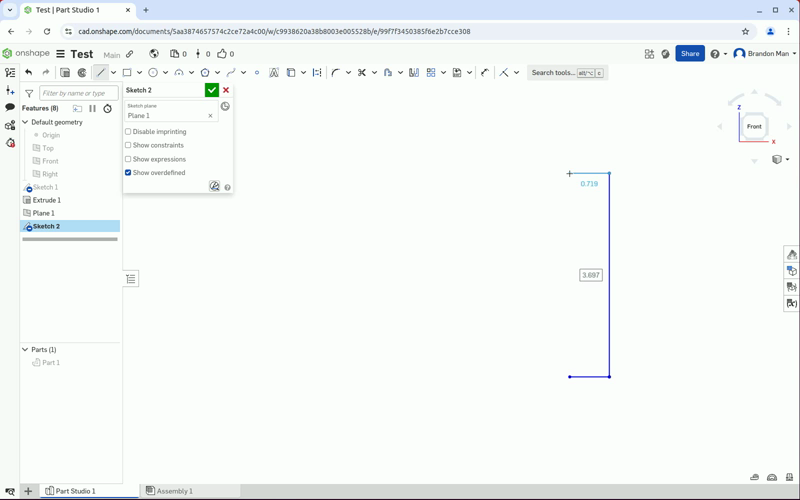
scroll(-6)
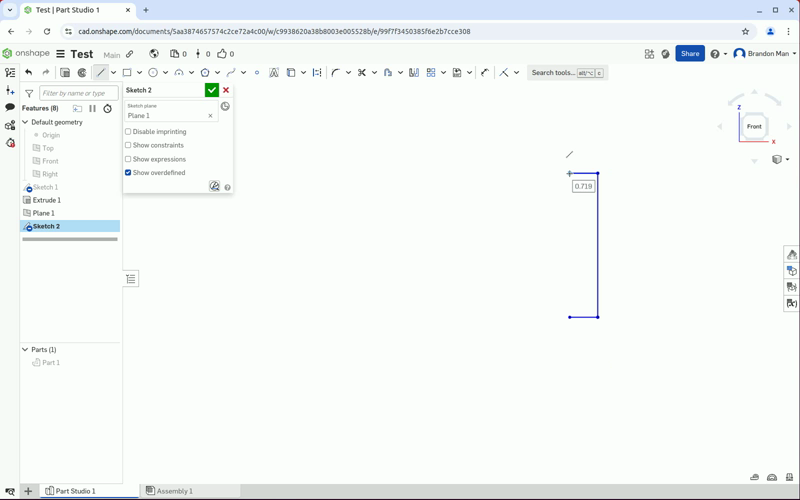
scroll(-6)
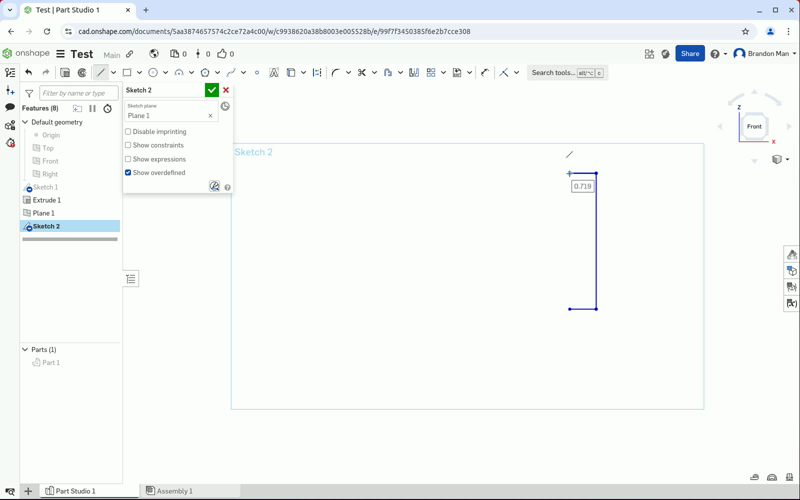
scroll(-6)
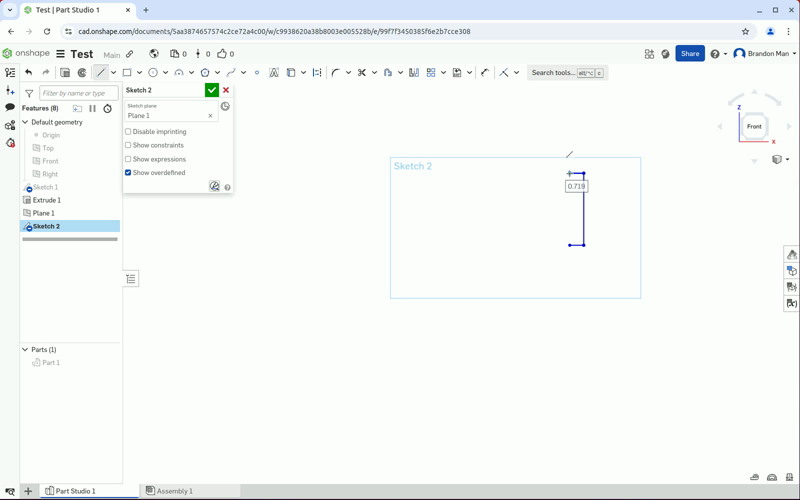
scroll(-6)
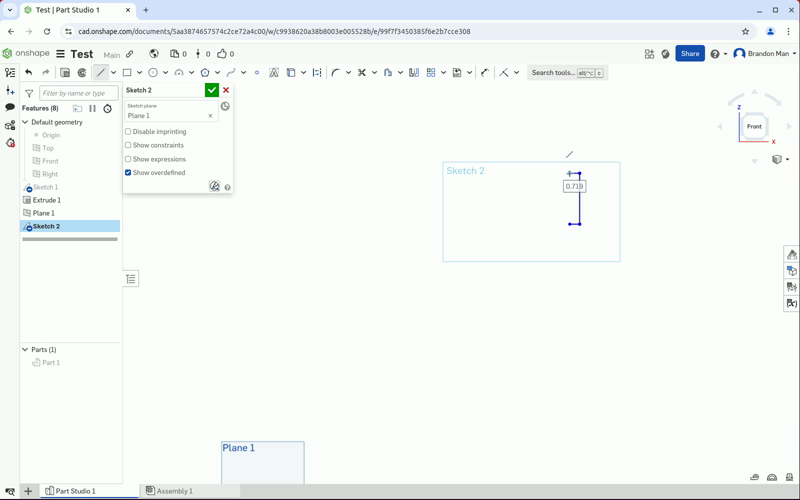
scroll(-6)
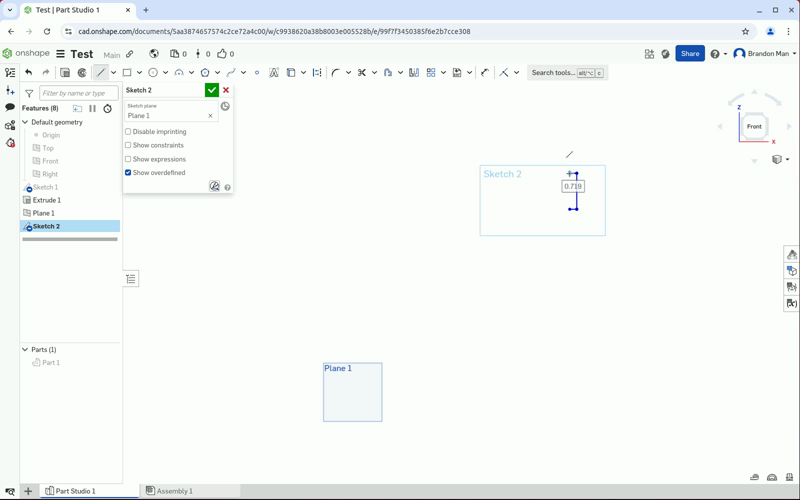
scroll(-6)
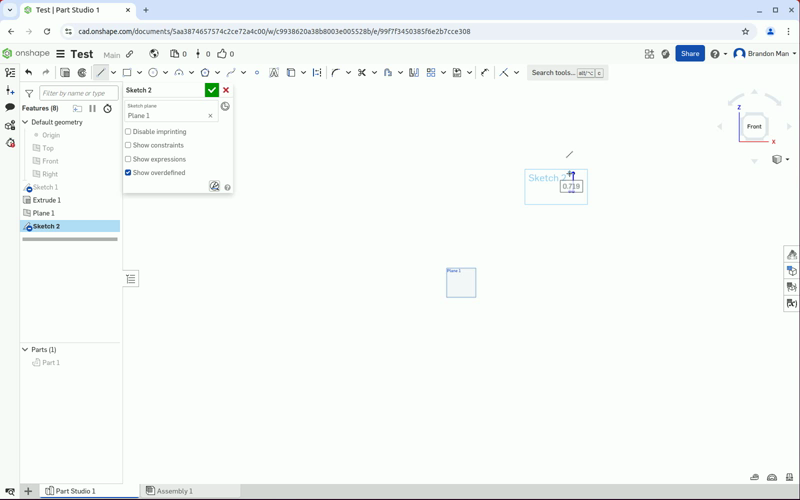
key_up(shift)
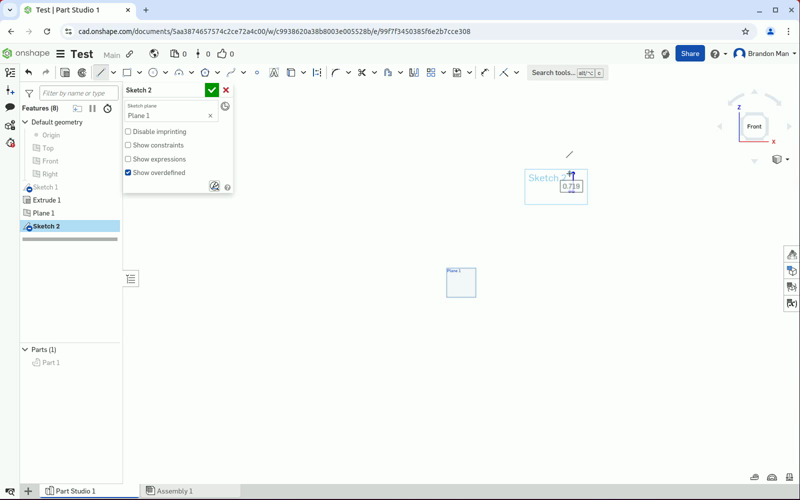
mouse_move(589, 173)
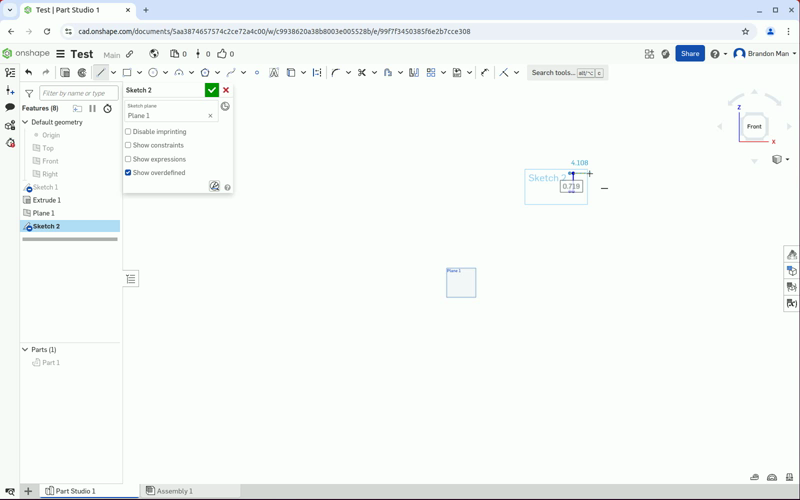
key_down(shift)
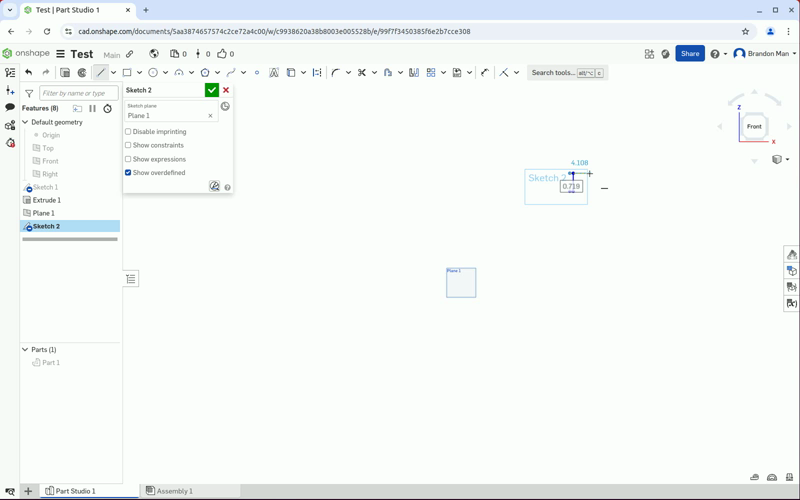
mouse_move(569, 191)
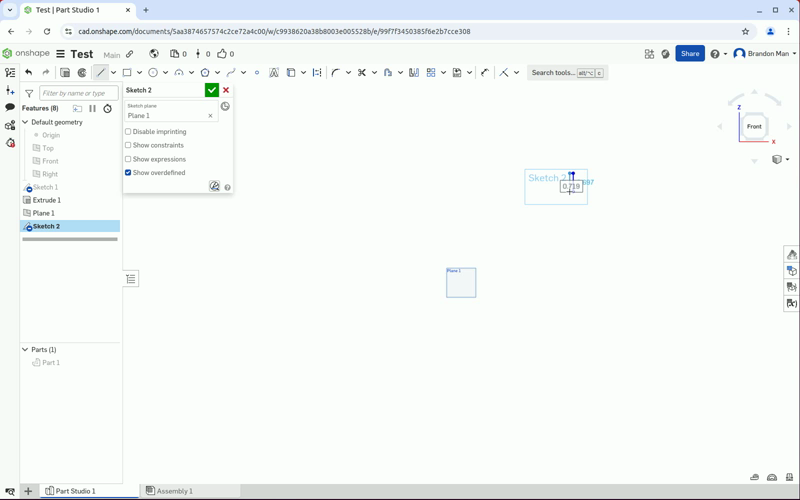
scroll(6)
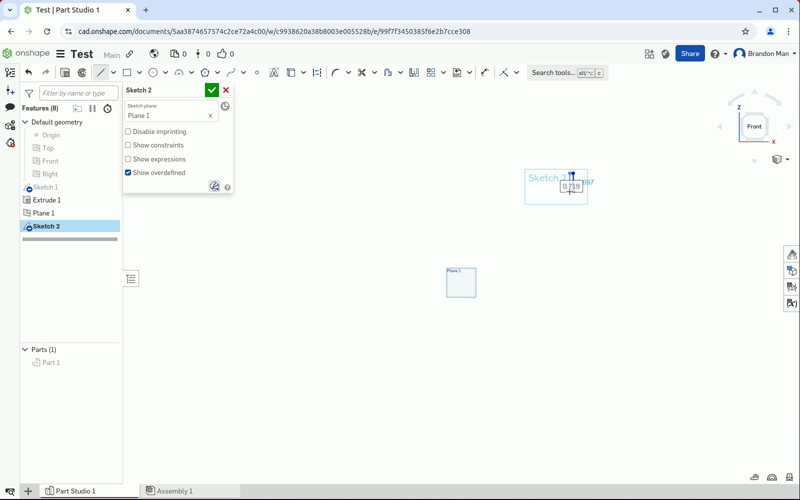
scroll(6)
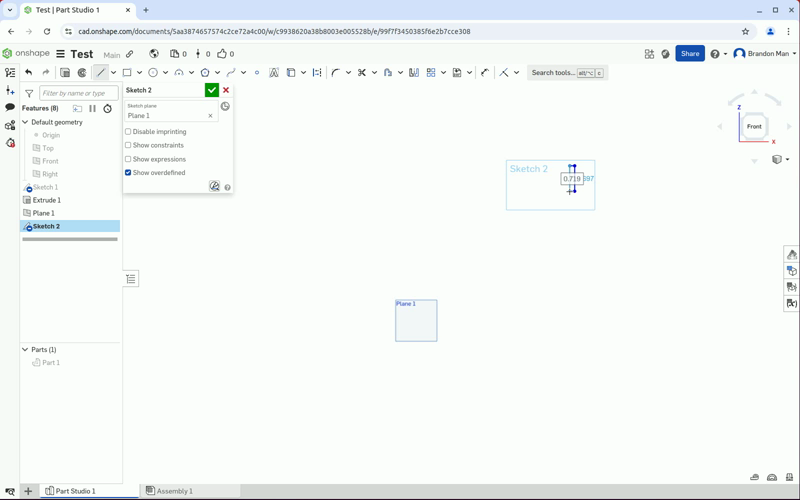
scroll(6)
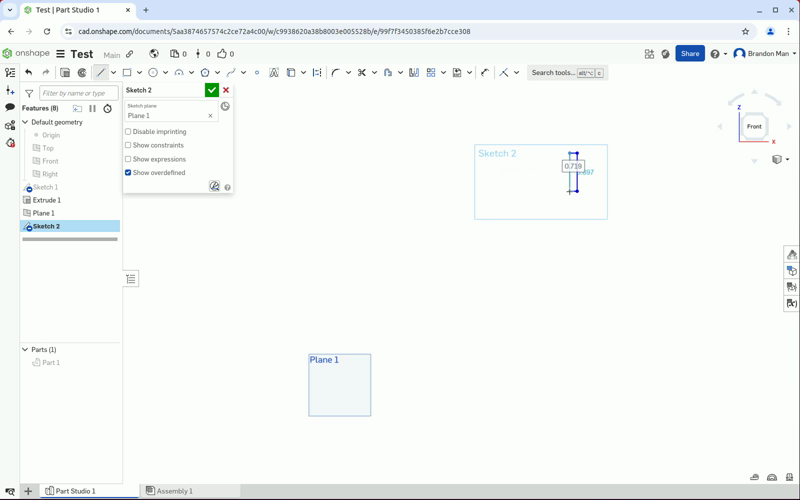
scroll(6)
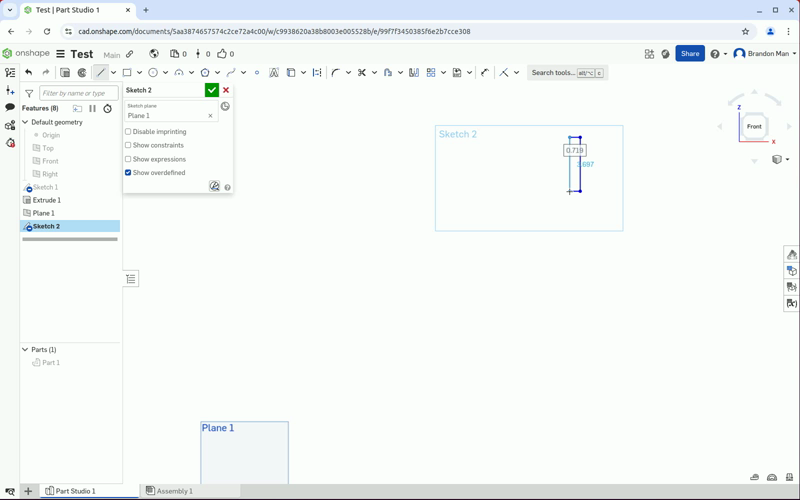
scroll(6)
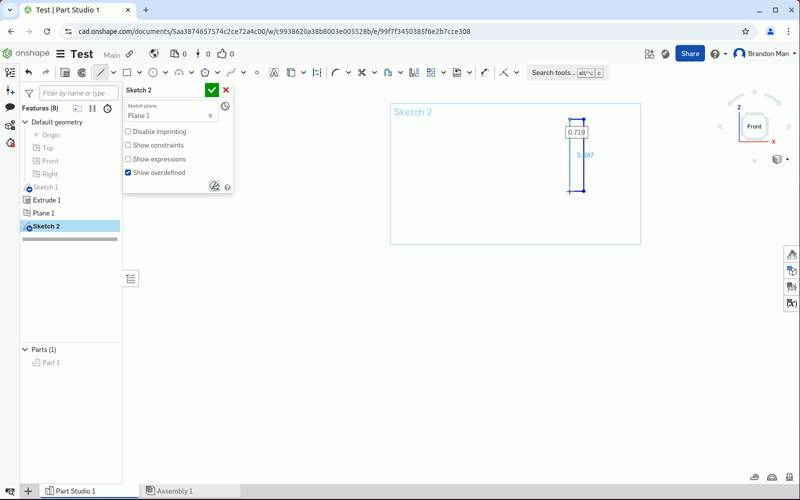
scroll(6)
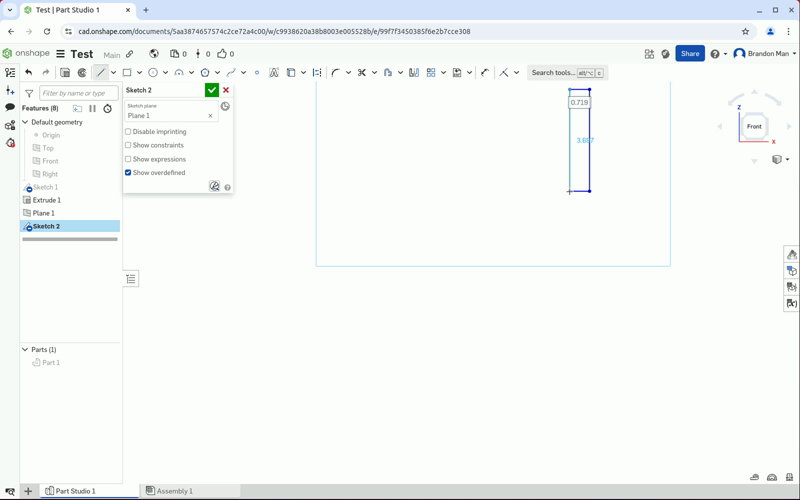
scroll(6)
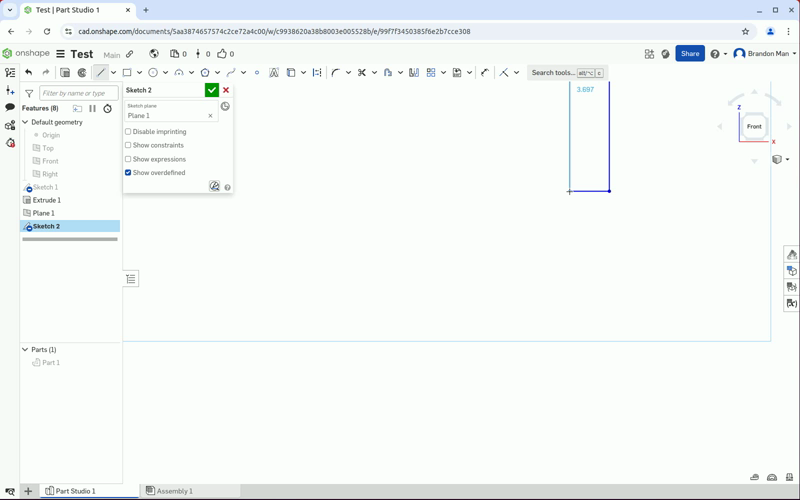
key_up(shift)
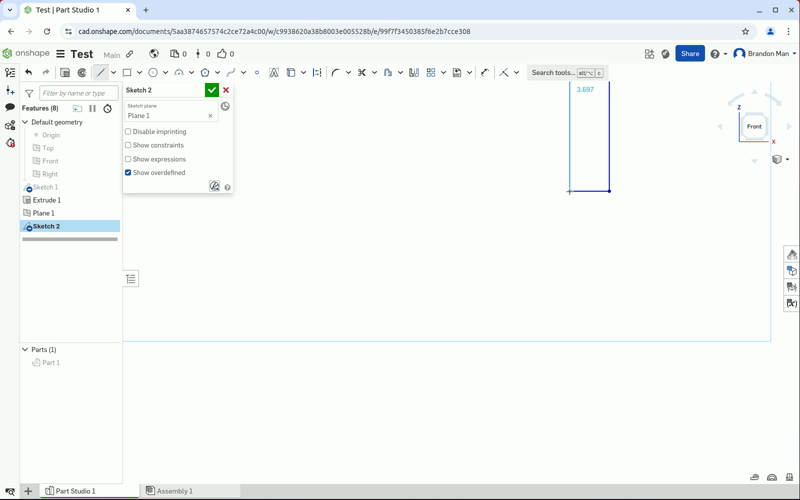
click(569, 191)
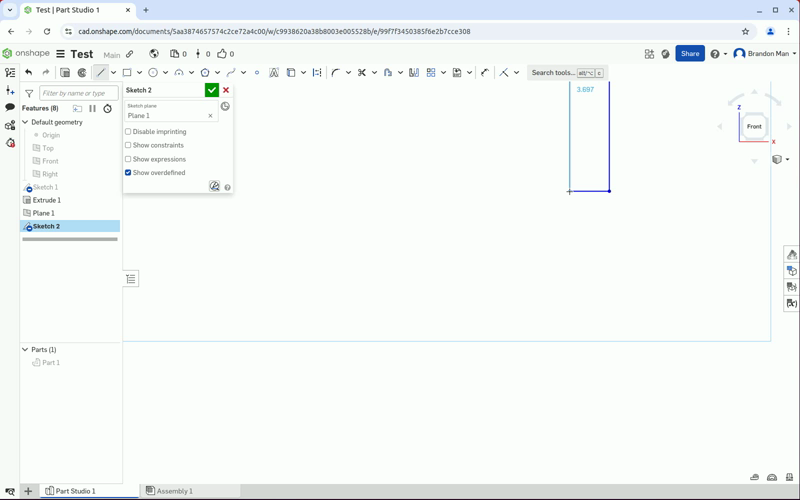
scroll(-6)
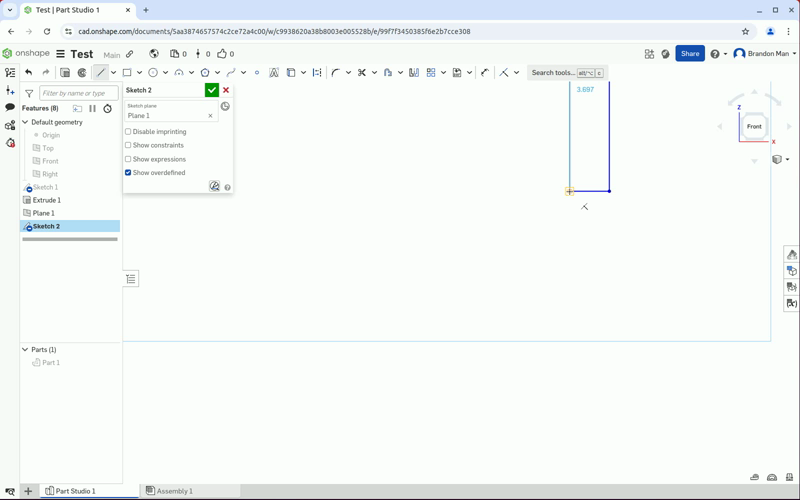
scroll(-6)
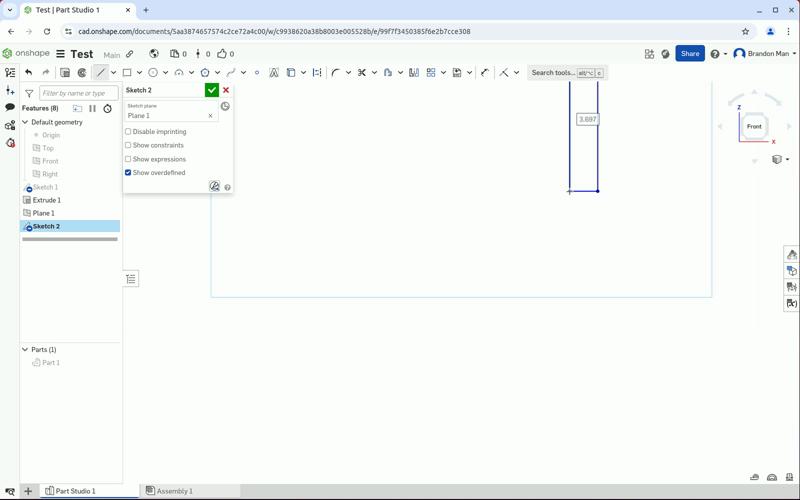
scroll(-6)
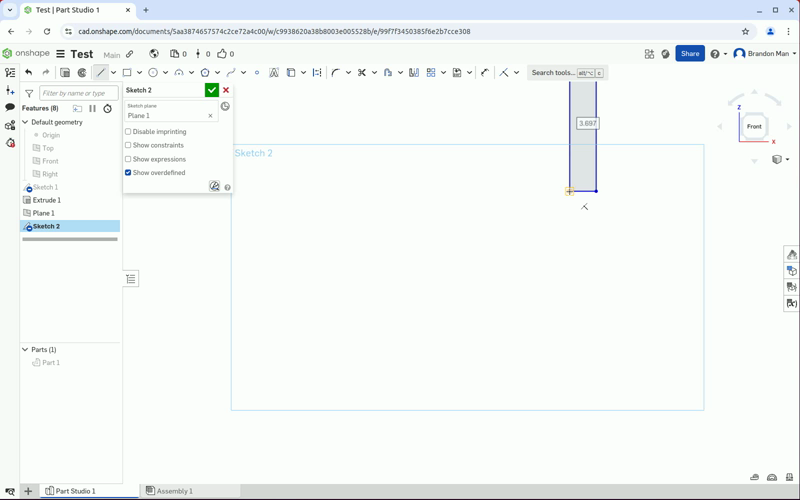
scroll(-6)
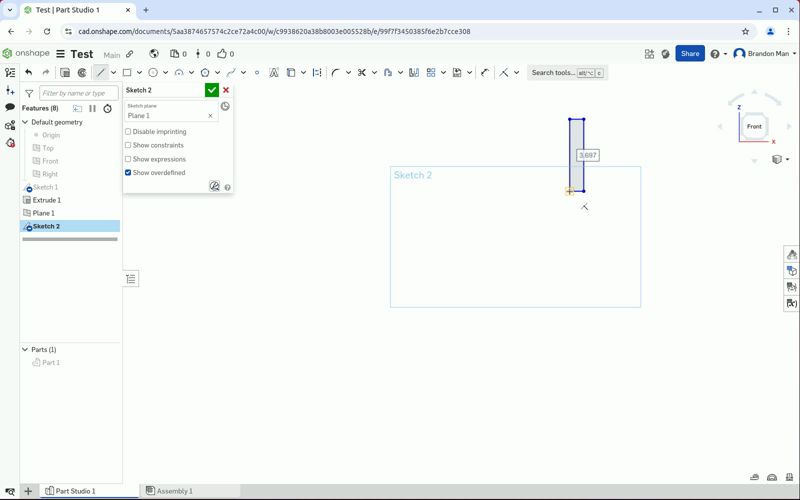
scroll(-6)
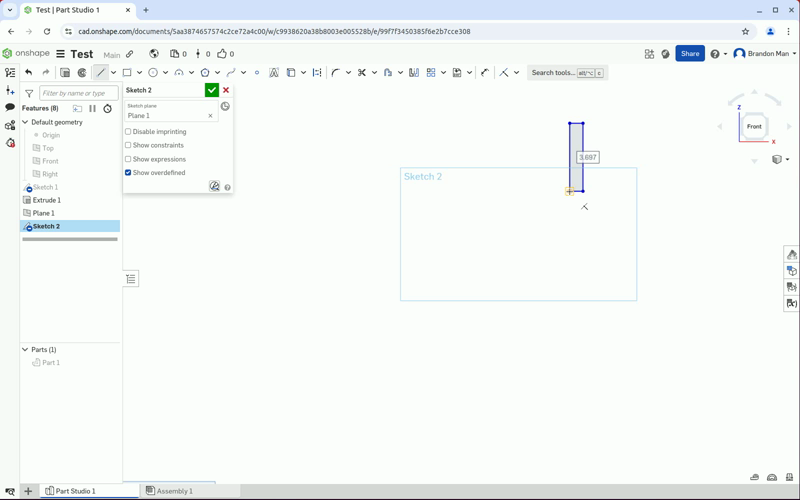
scroll(-6)
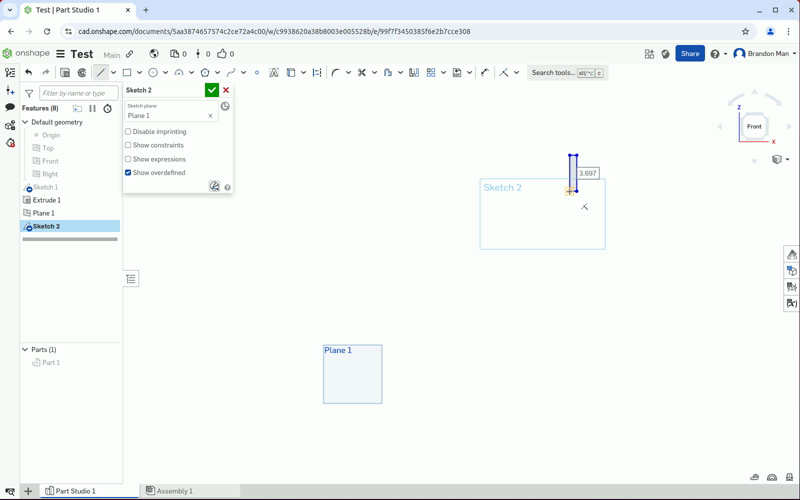
scroll(-6)
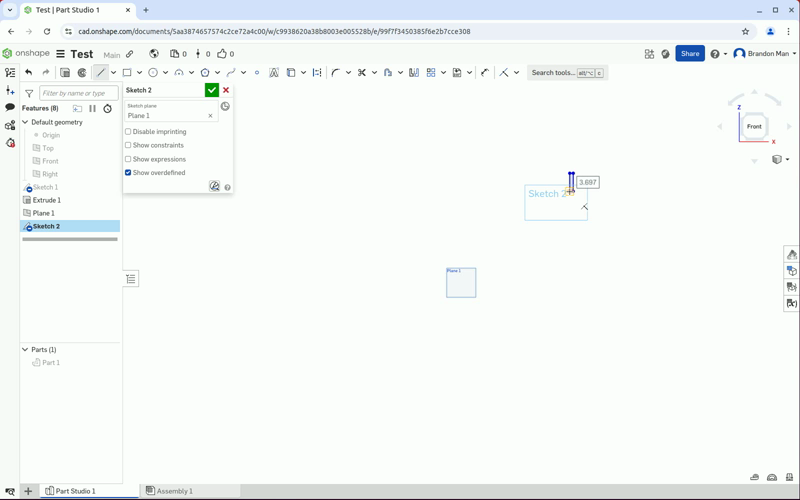
key(esc)
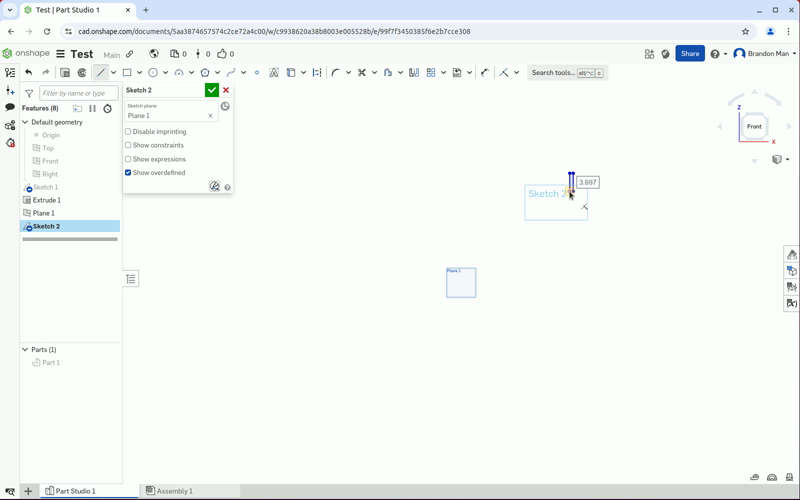
mouse_move(572, 174)
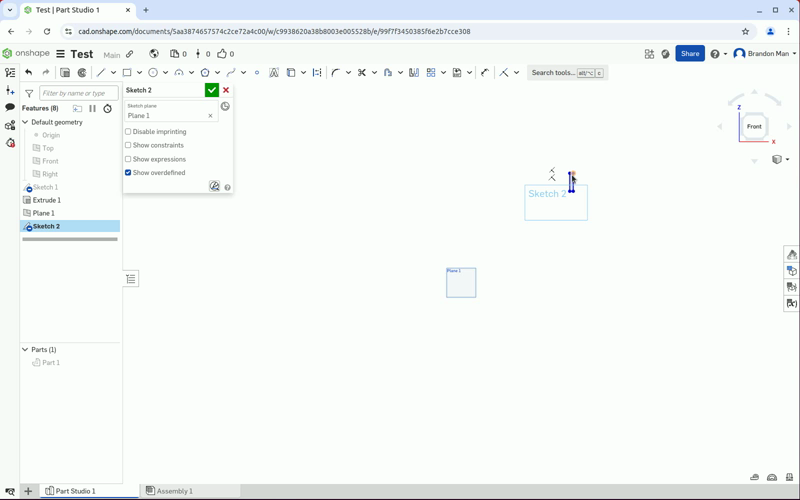
scroll(6)
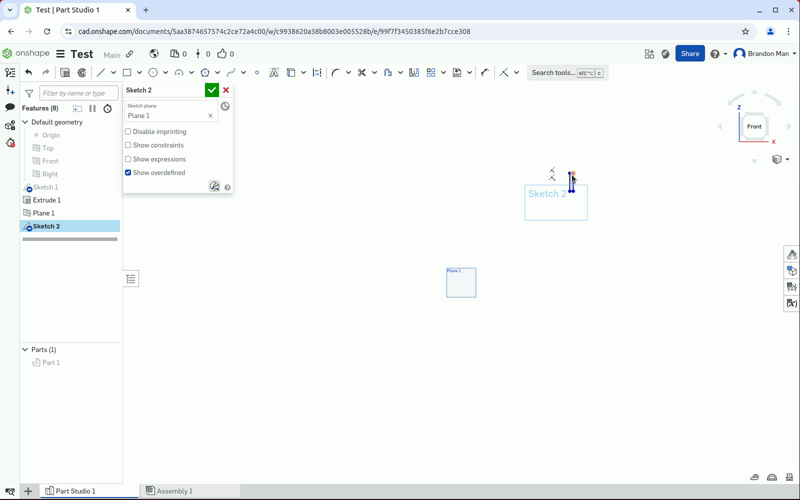
scroll(6)
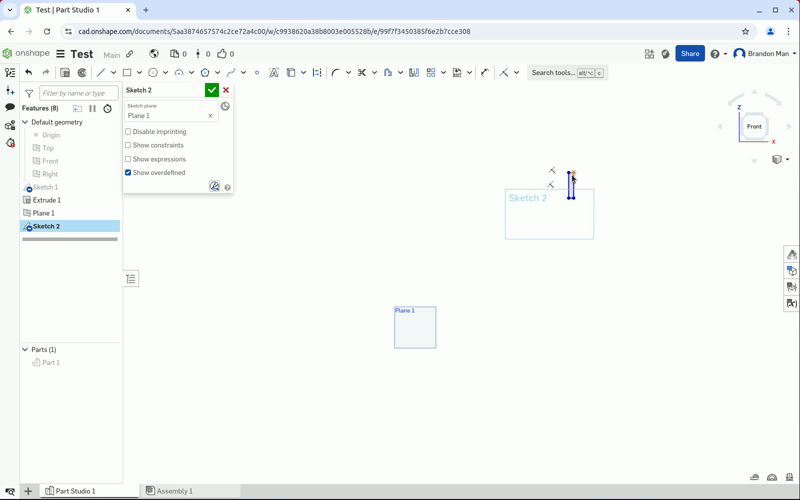
scroll(6)
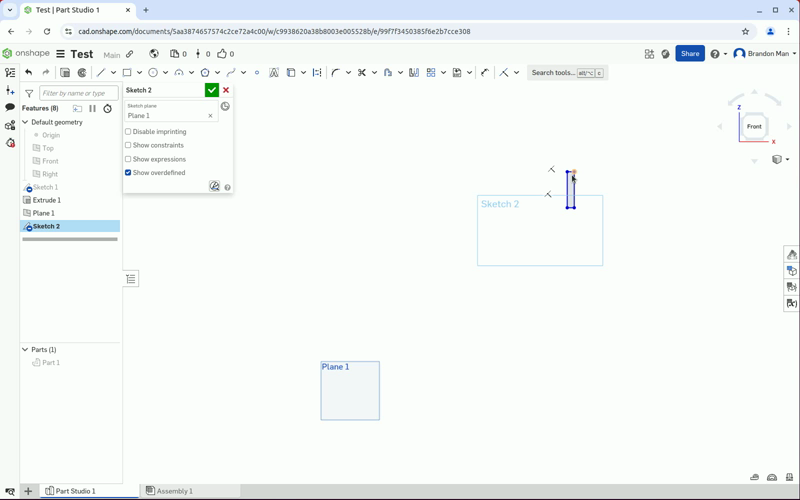
scroll(6)
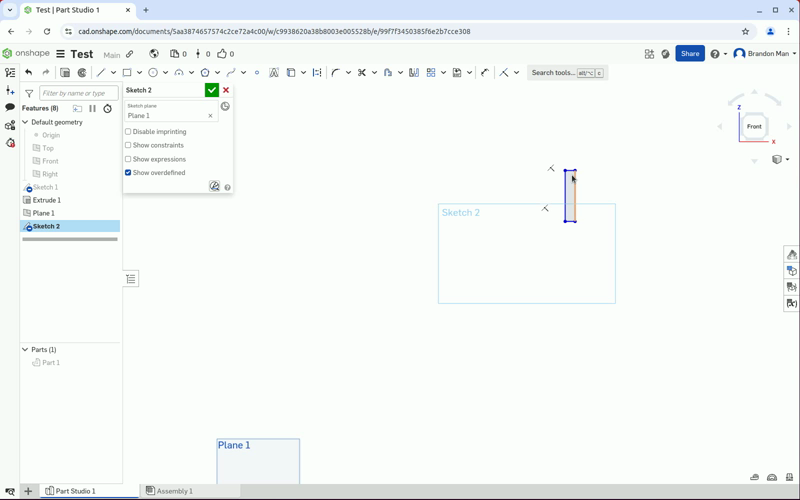
scroll(6)
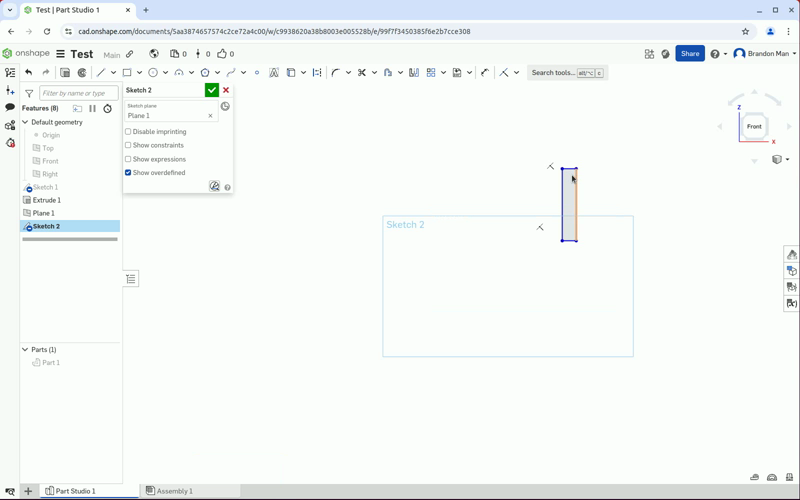
scroll(6)
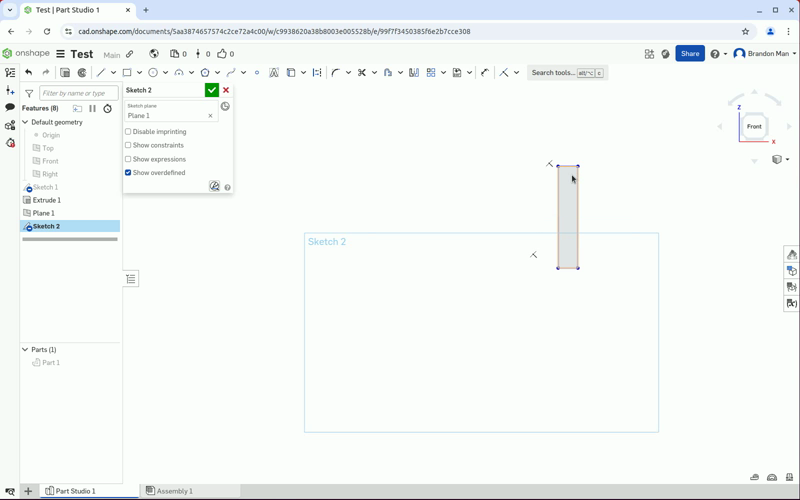
scroll(6)
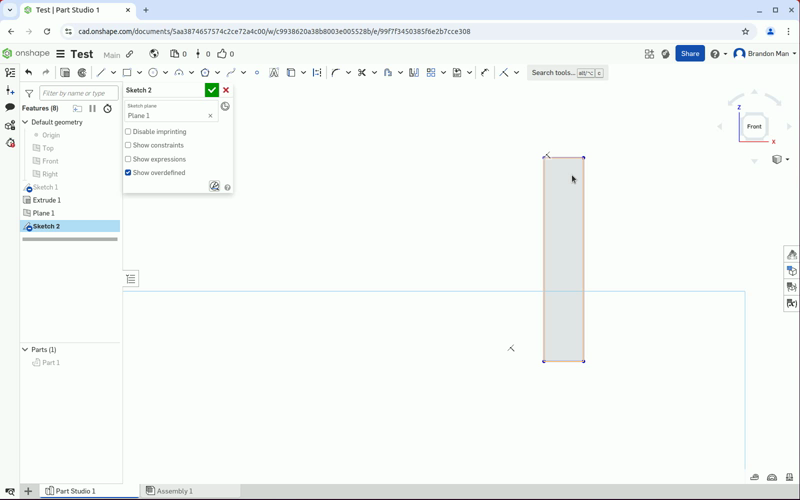
click(572, 174)
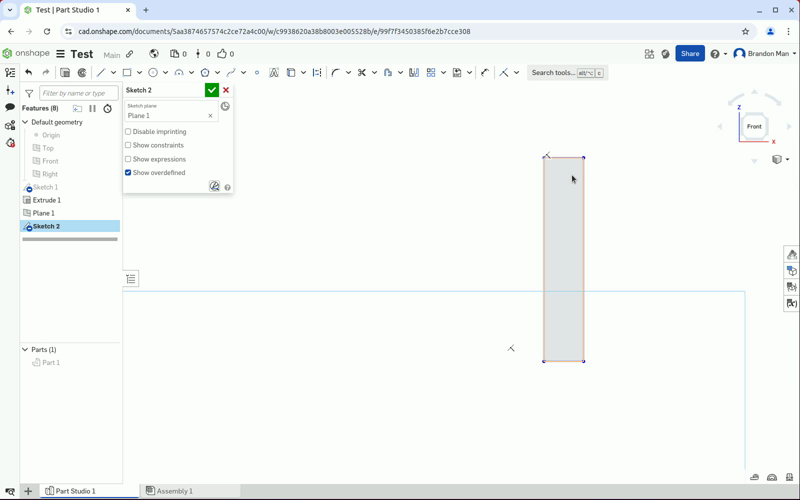
scroll(-6)
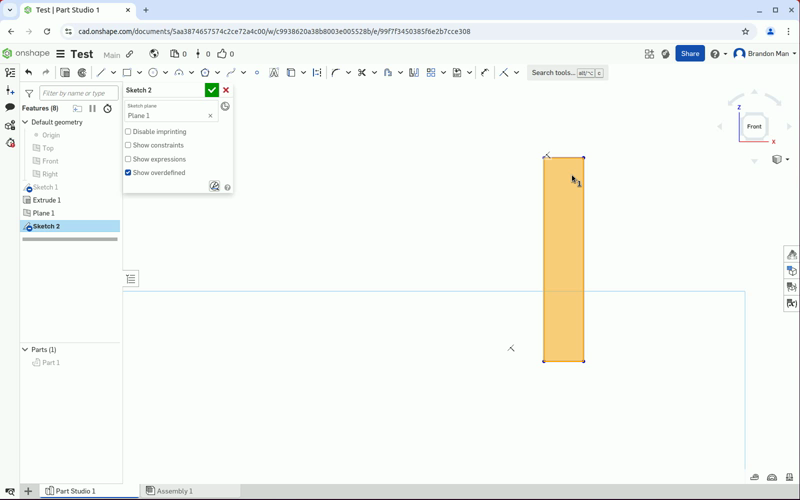
scroll(-6)
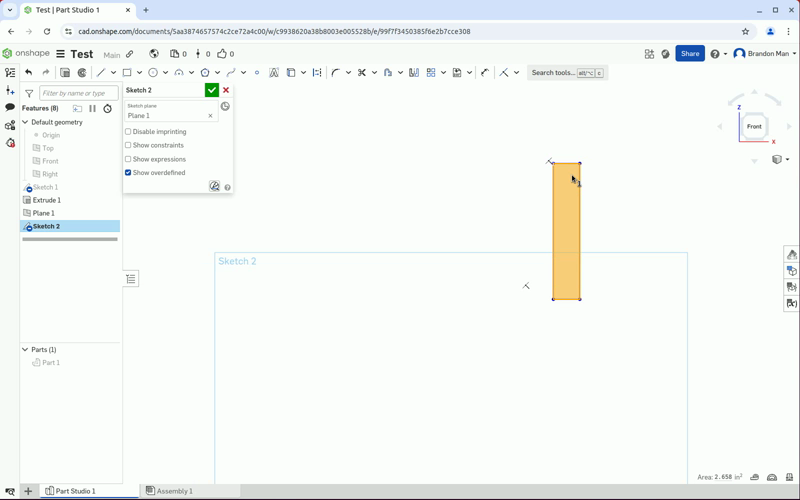
scroll(-6)
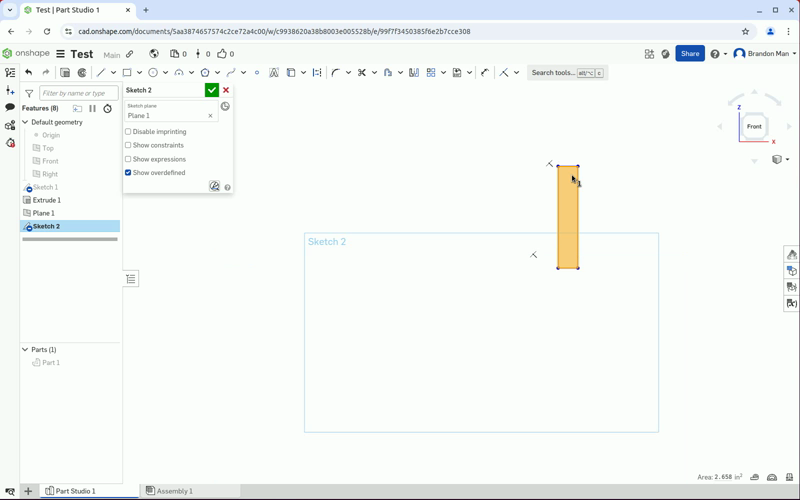
scroll(-6)
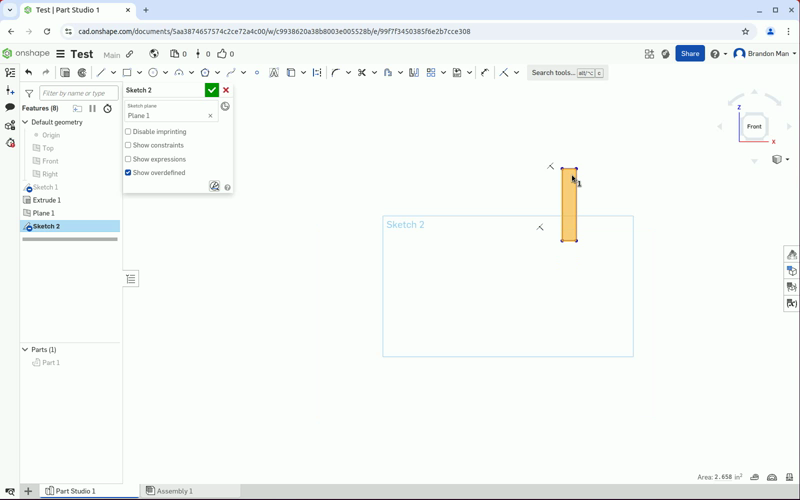
scroll(-6)
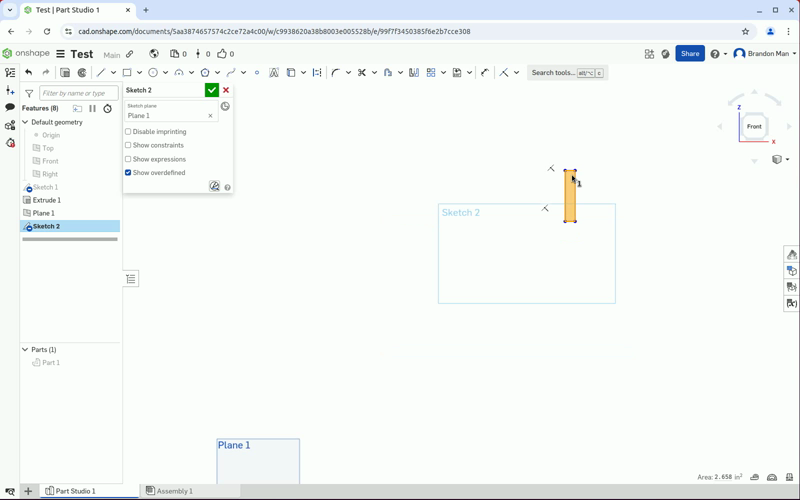
scroll(-6)
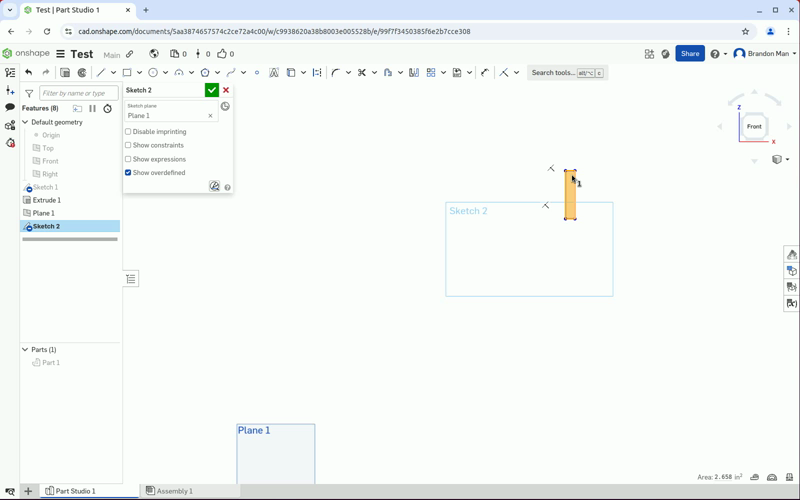
scroll(-6)
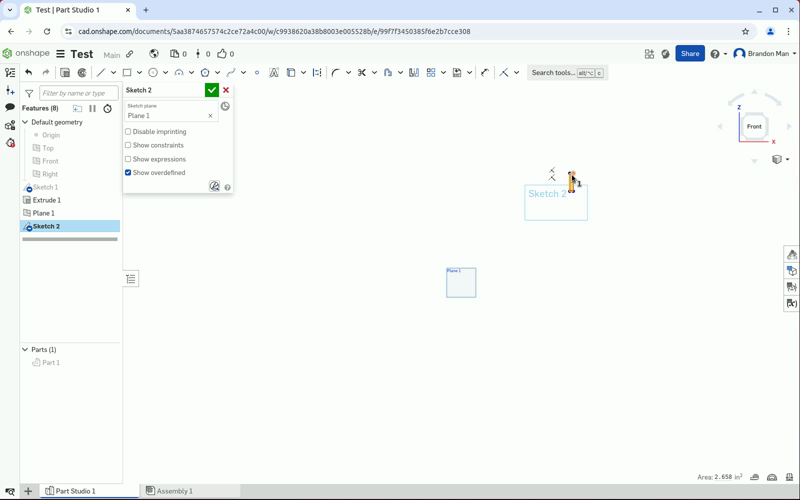
mouse_move(73, 352)
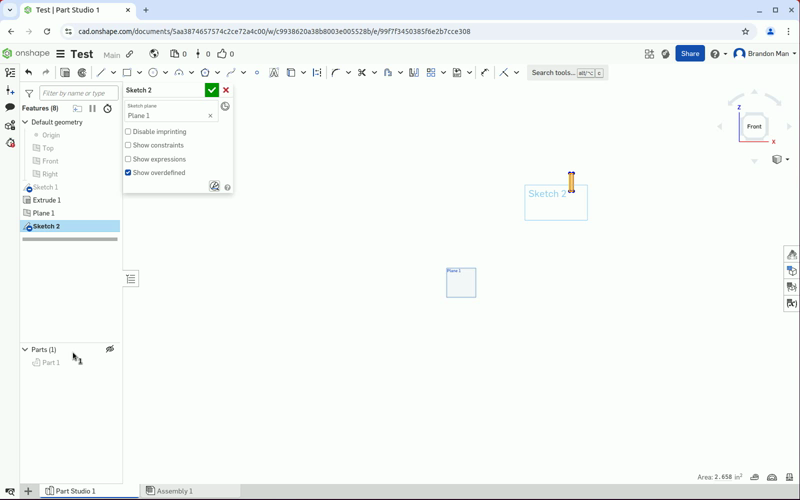
key(shift+y)
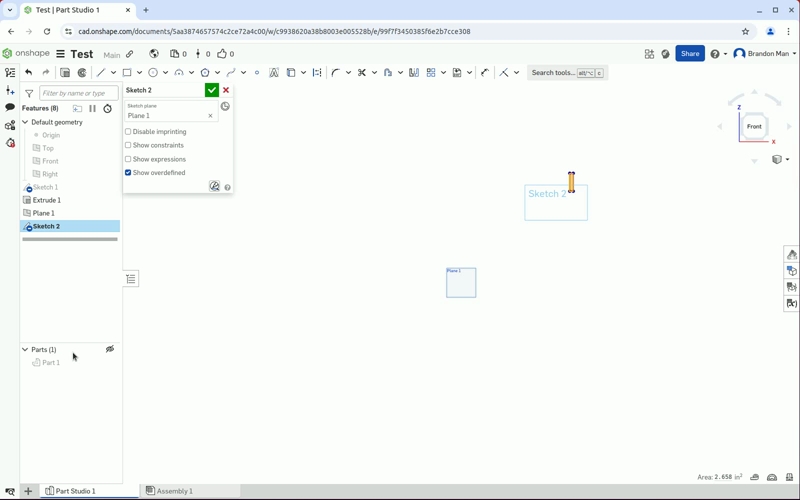
key(shift+e)
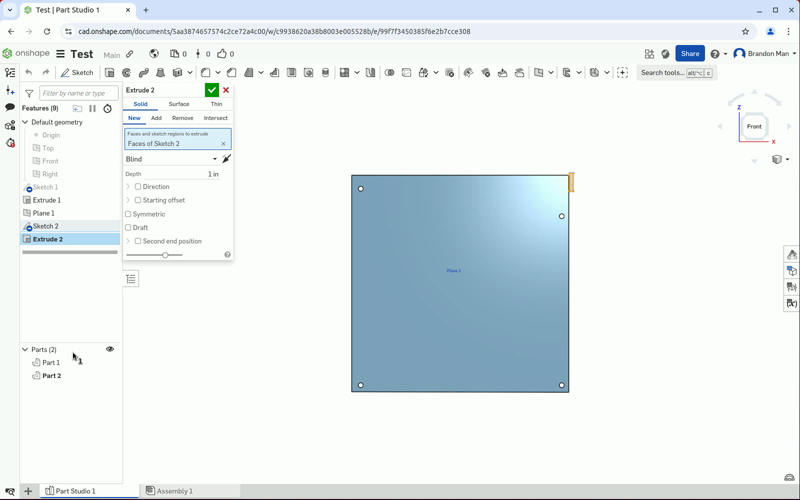
mouse_move(143, 106)
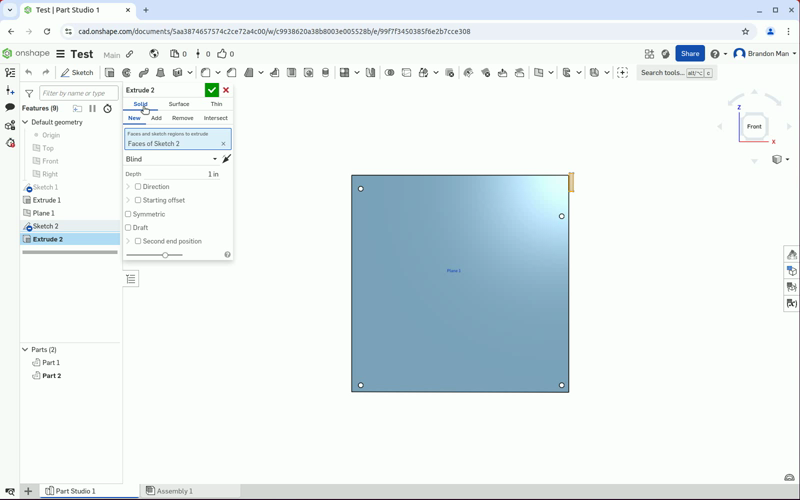
click(143, 106)
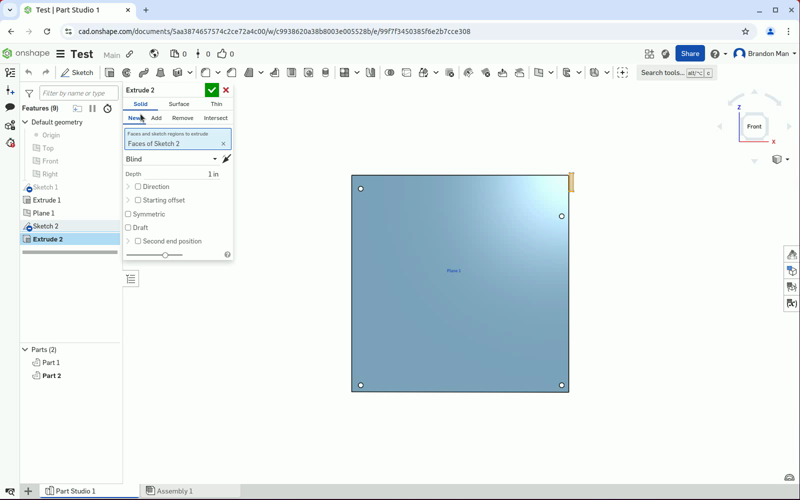
mouse_move(137, 120)
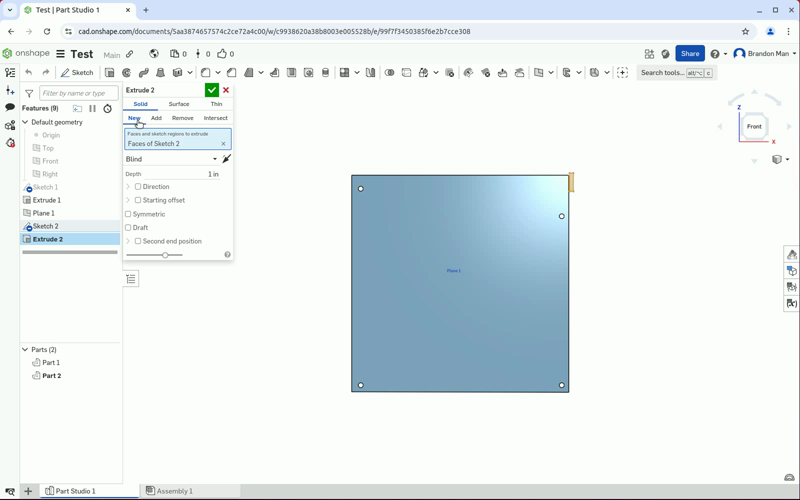
click(137, 120)
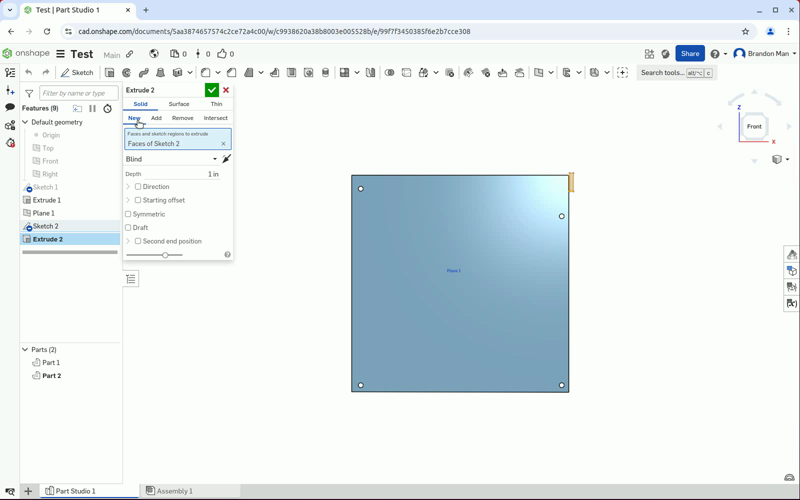
key(tab, 4)
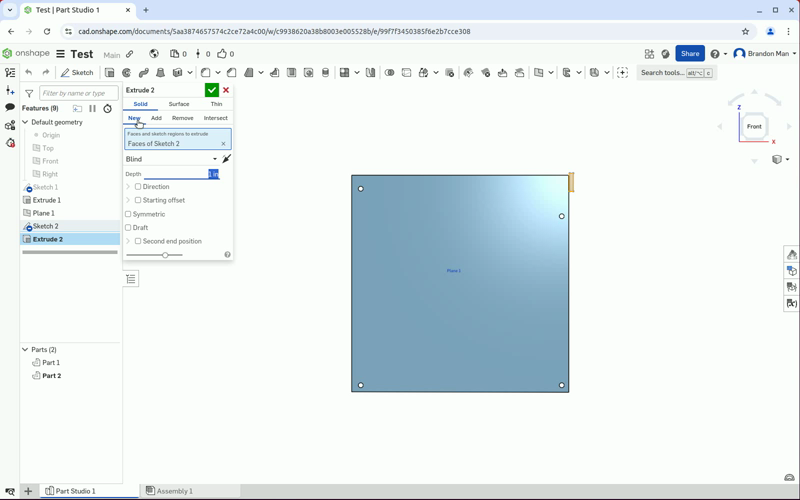
text(8.425)
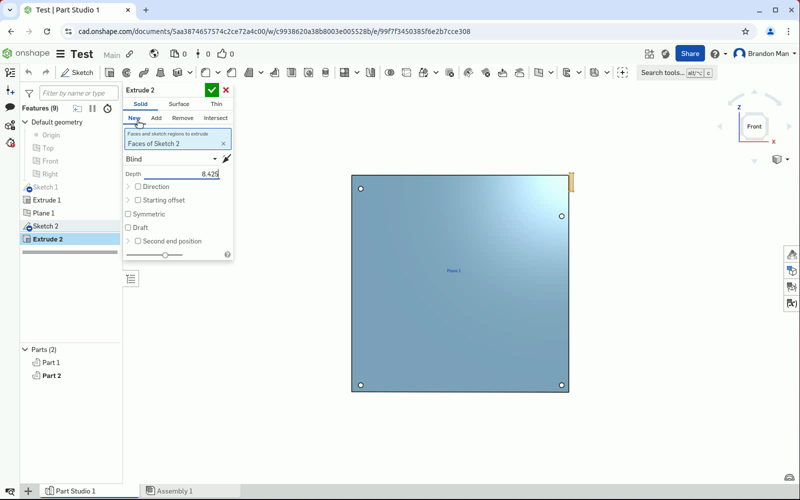
key(enter)
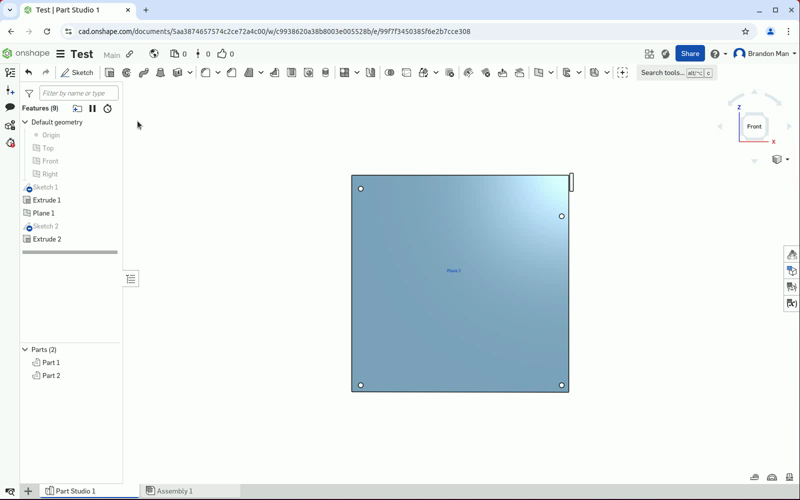
key(shift+h)
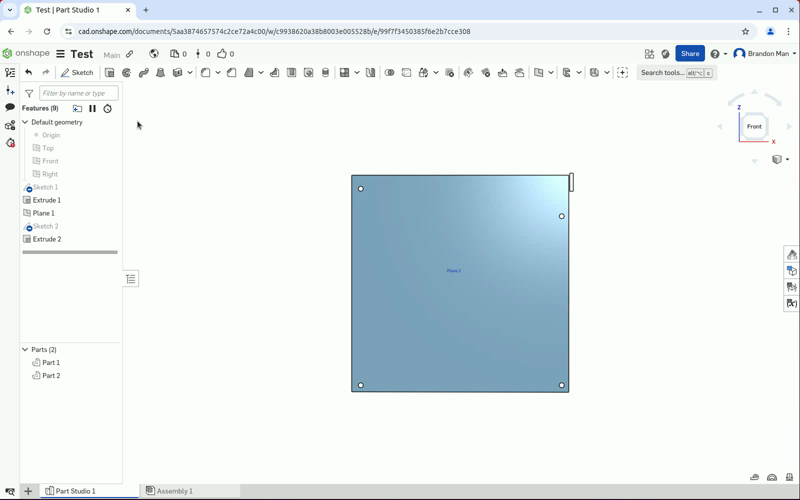
key(shift+h)
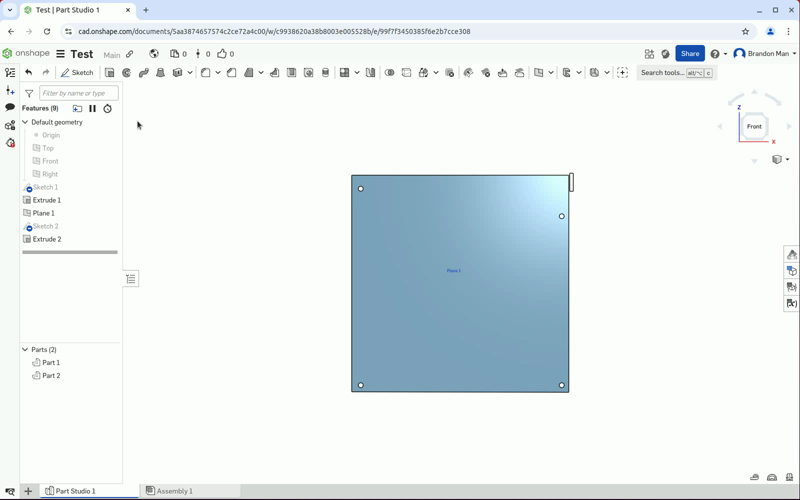
mouse_move(73, 189)
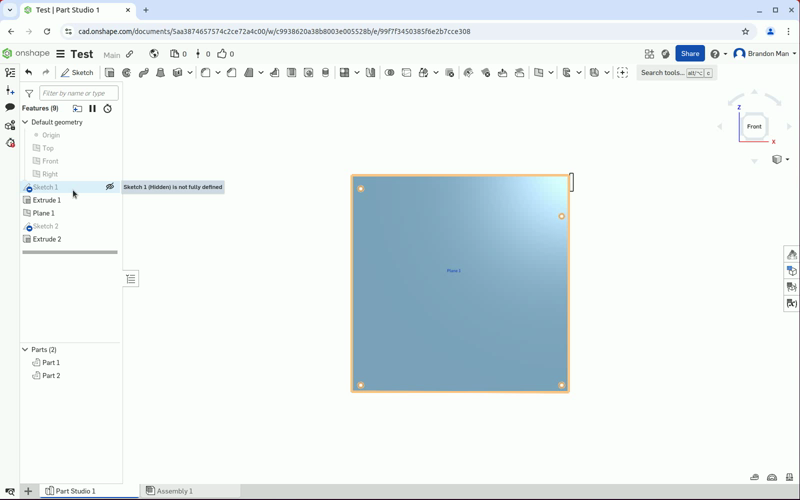
click(73, 189)
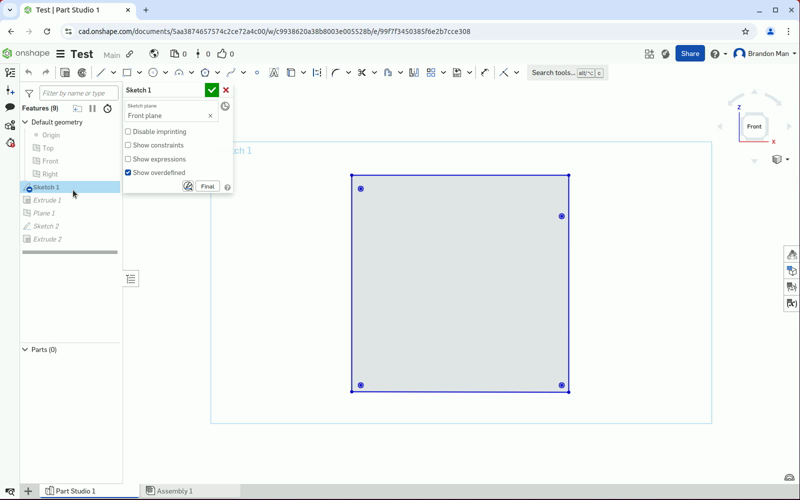
mouse_move(229, 92)
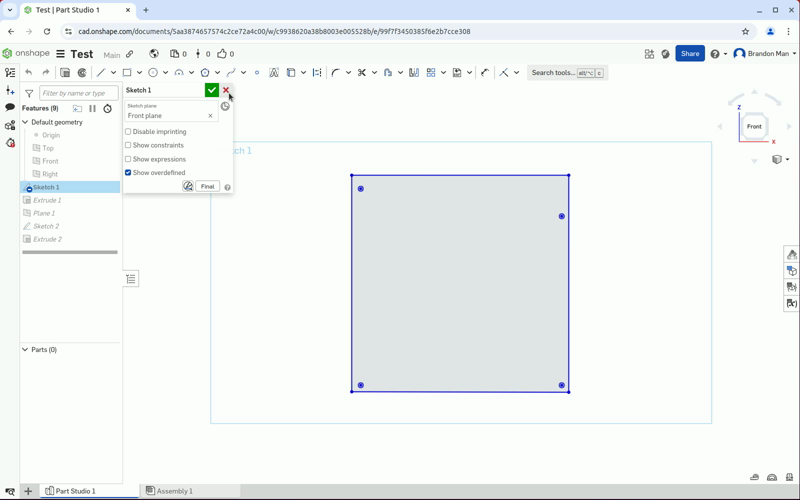
click(229, 92)
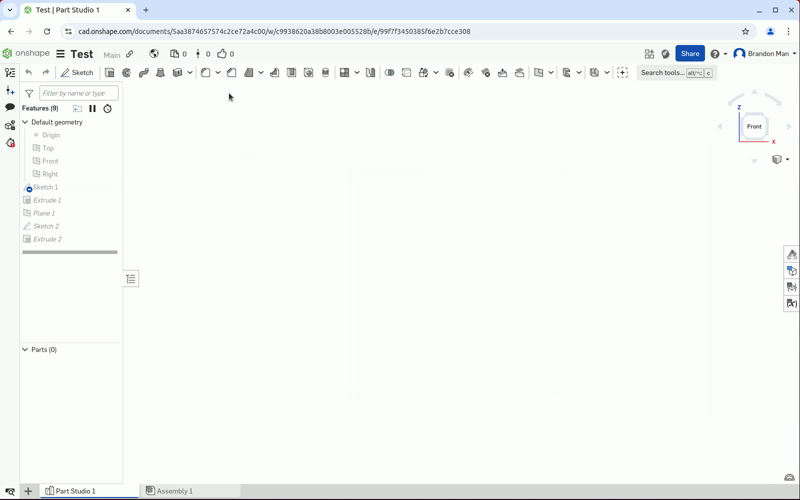
key(shift+s)
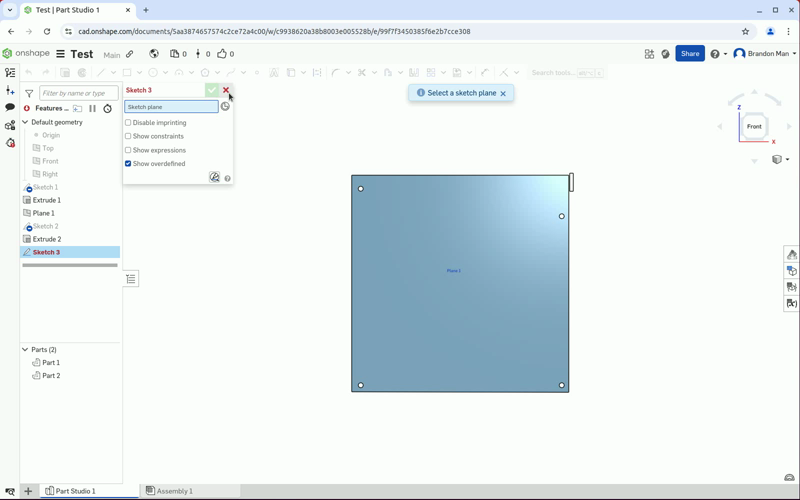
mouse_move(73, 215)
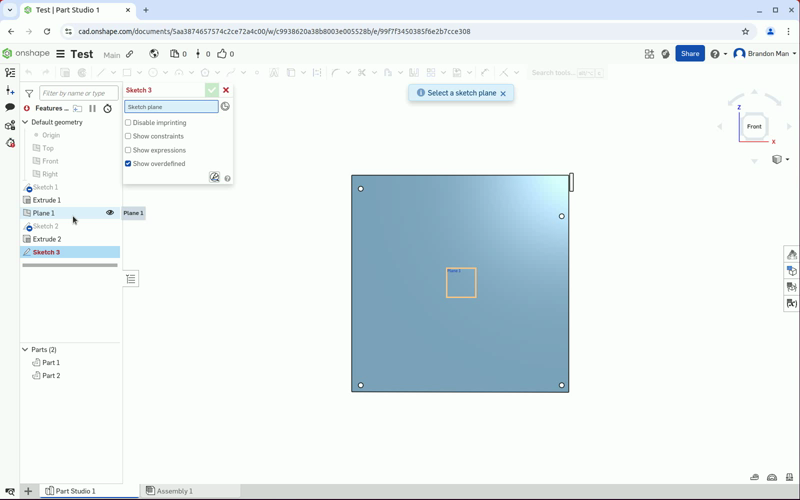
click(73, 215)
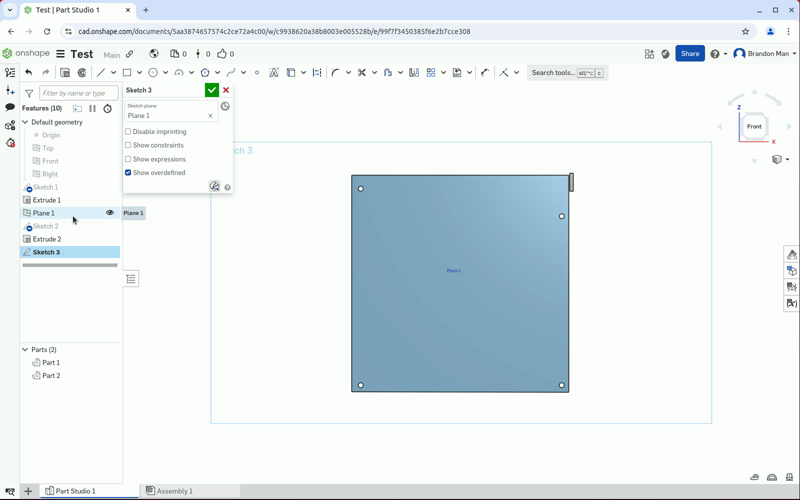
mouse_move(73, 352)
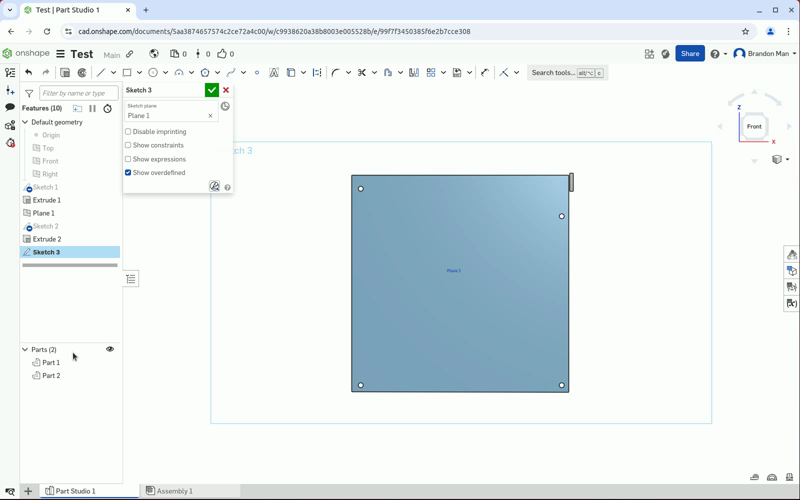
key(y)
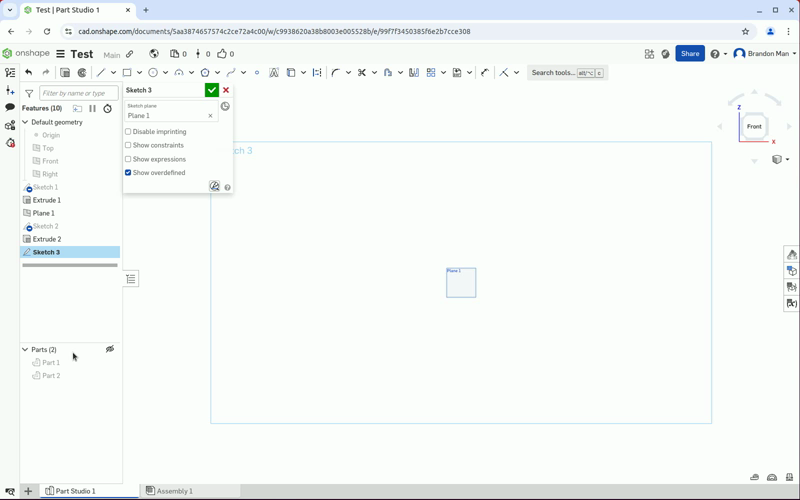
key(l)
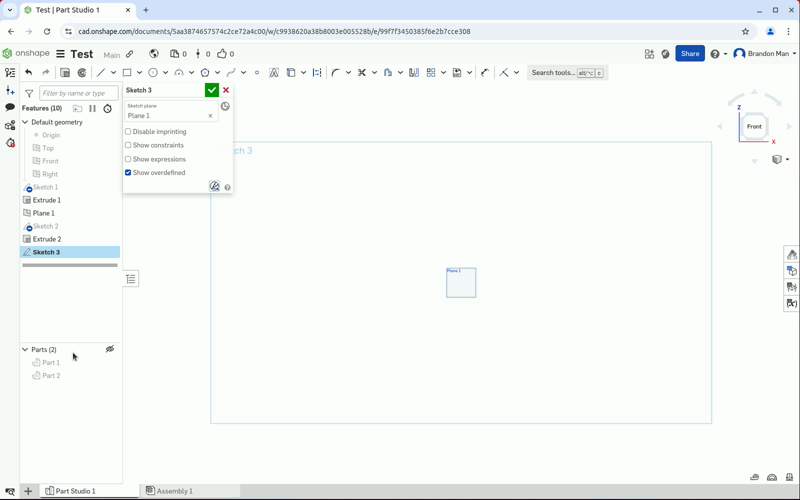
key_down(shift)
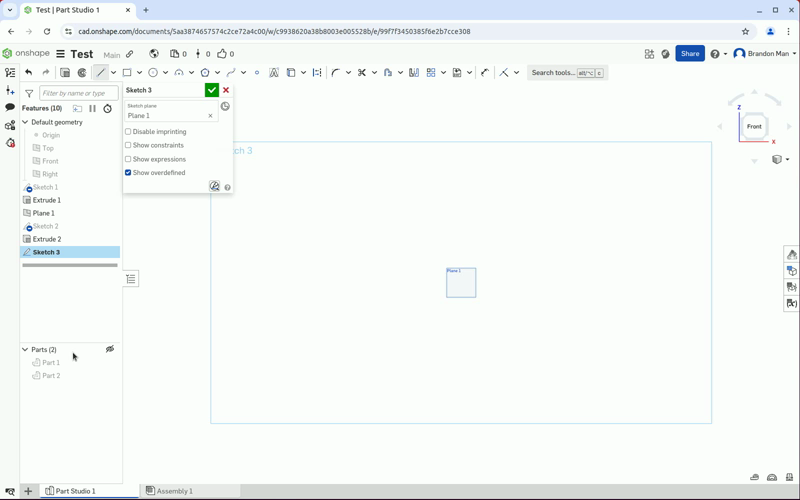
mouse_move(369, 191)
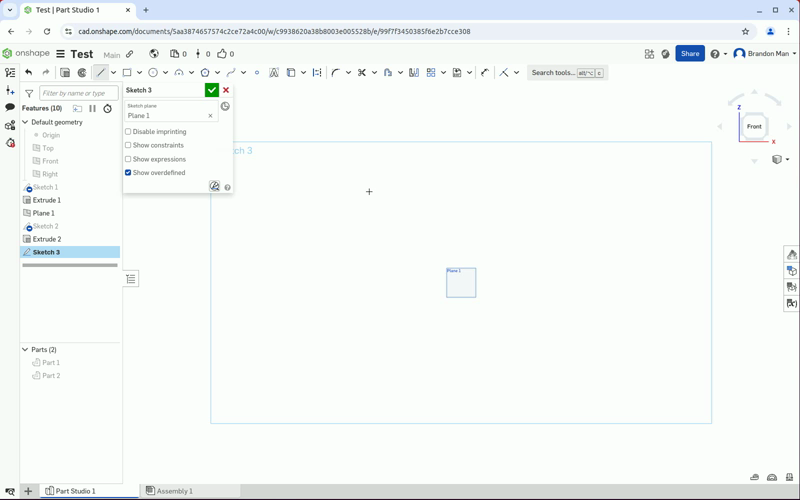
click(369, 191)
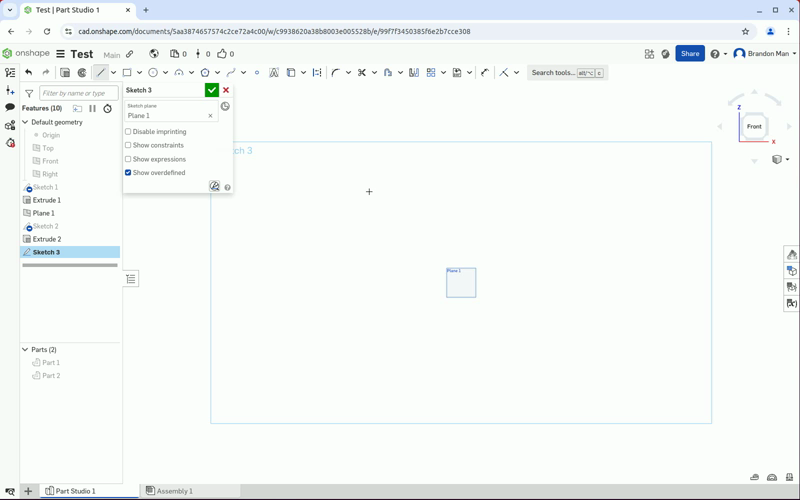
key_up(shift)
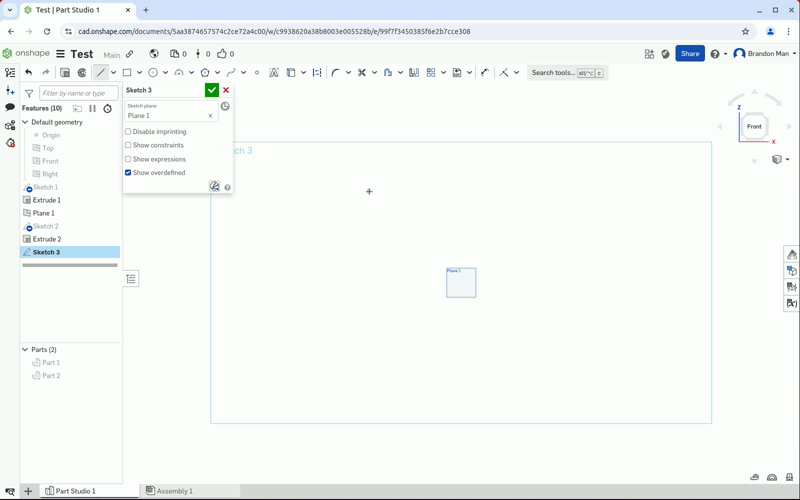
key_down(shift)
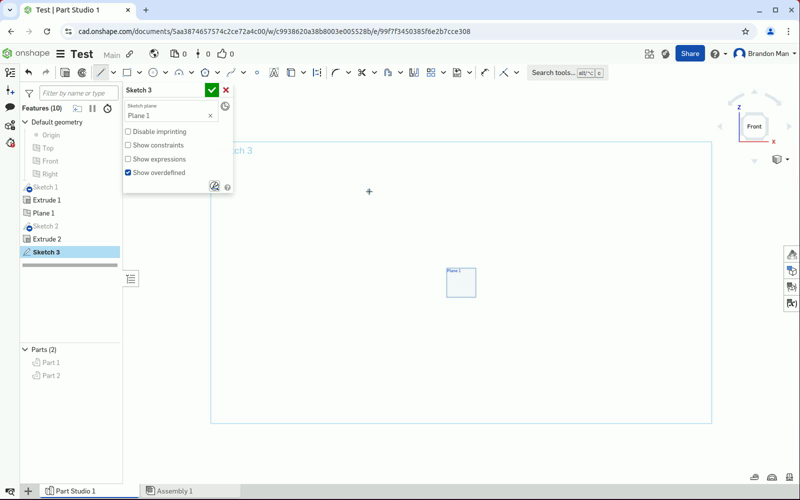
mouse_move(568, 191)
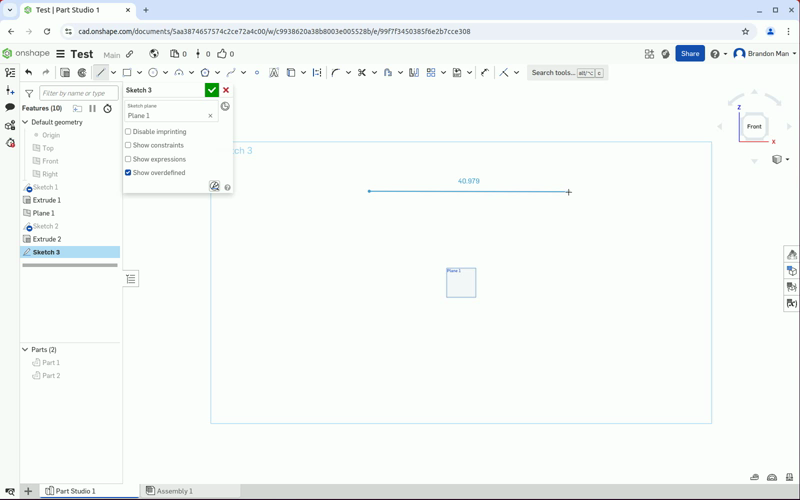
click(568, 191)
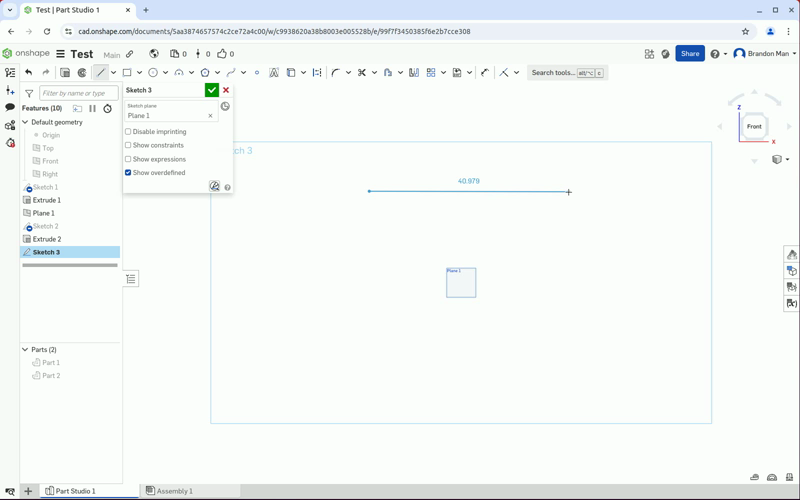
key_up(shift)
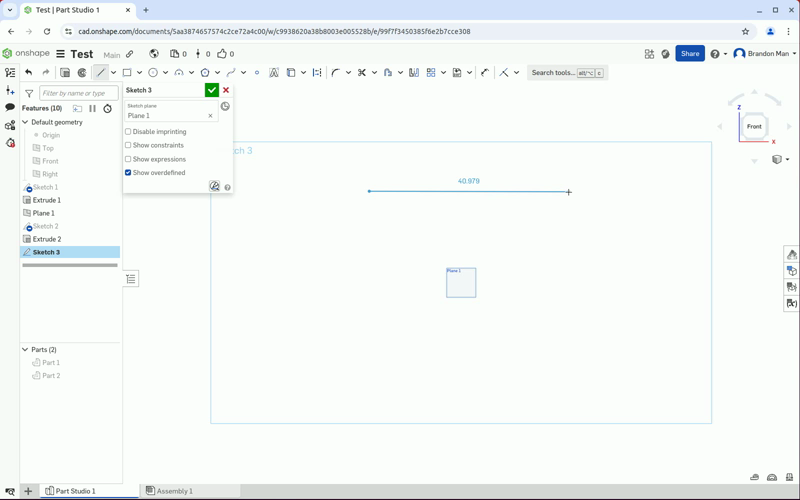
key_down(shift)
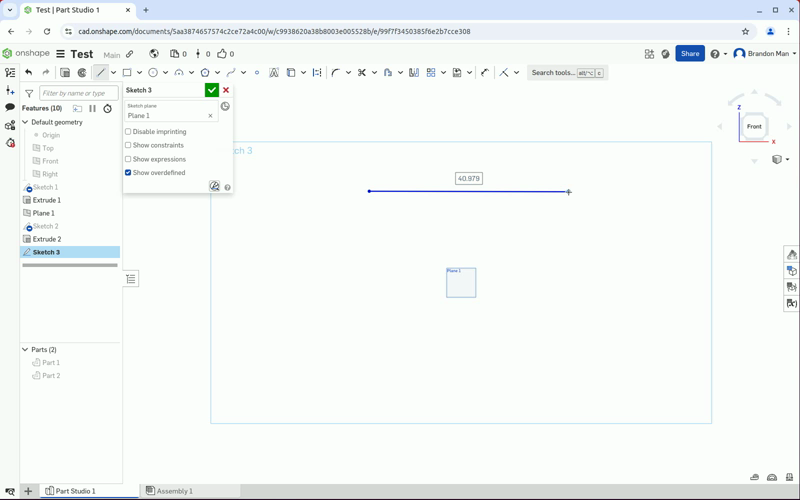
mouse_move(589, 191)
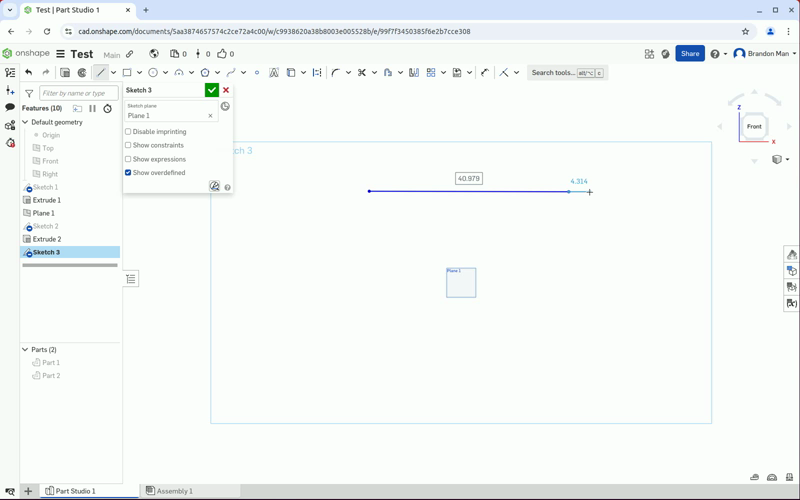
mouse_move(568, 172)
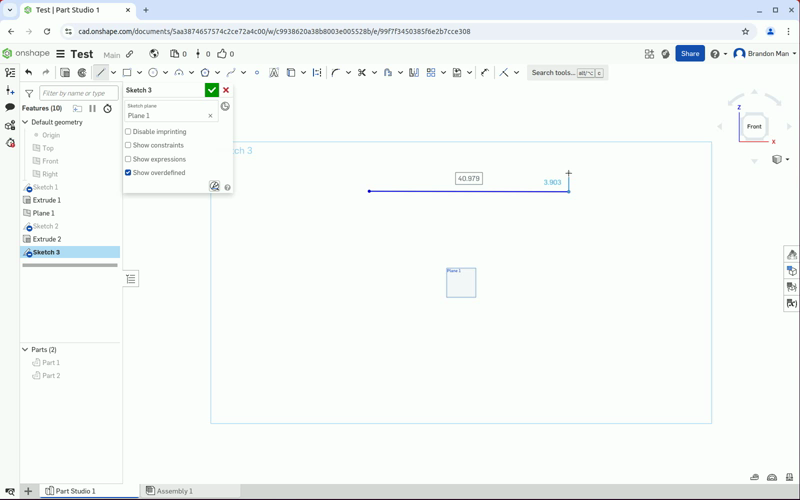
click(568, 172)
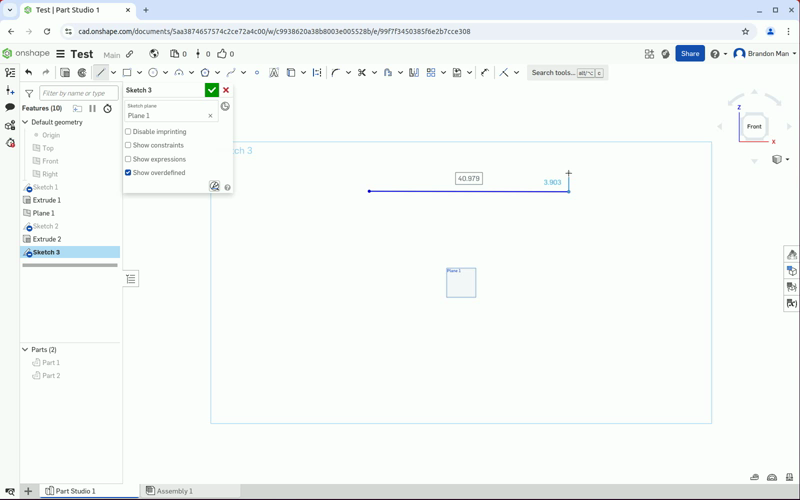
key_up(shift)
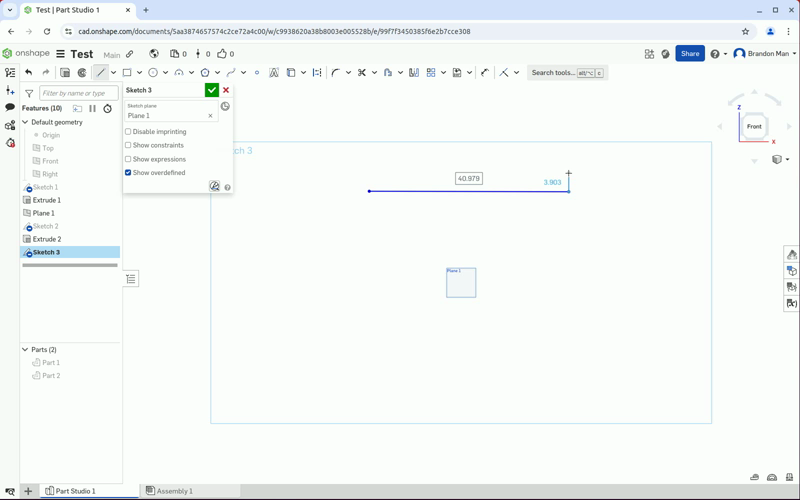
key_down(shift)
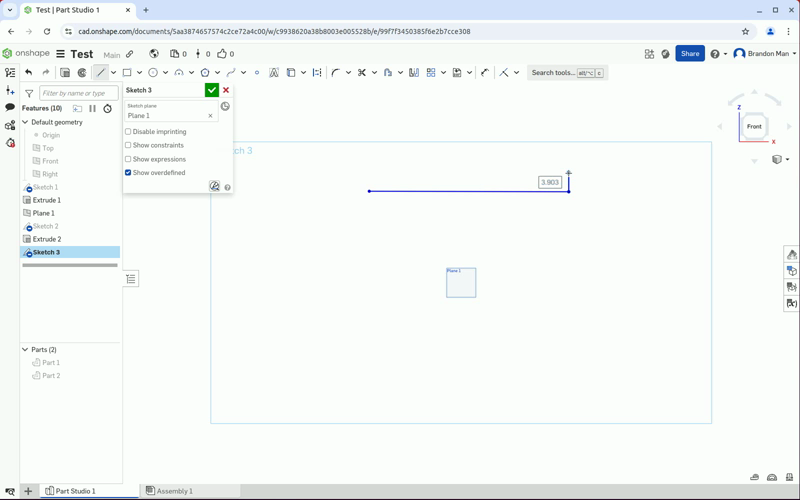
mouse_move(369, 172)
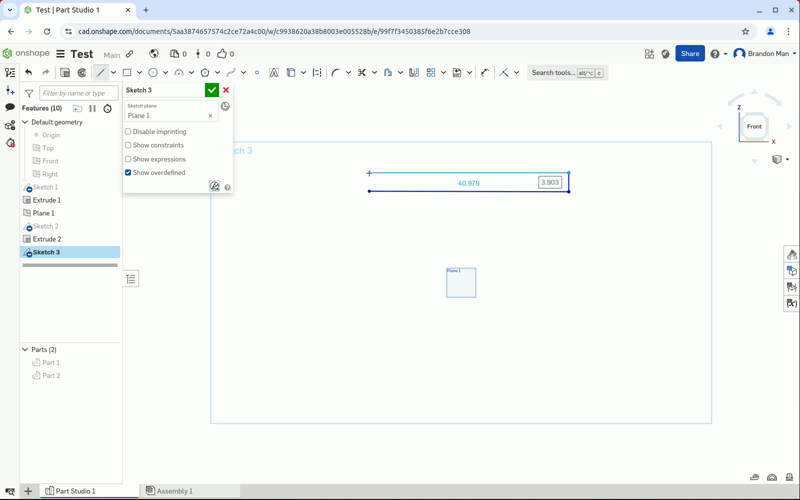
click(369, 172)
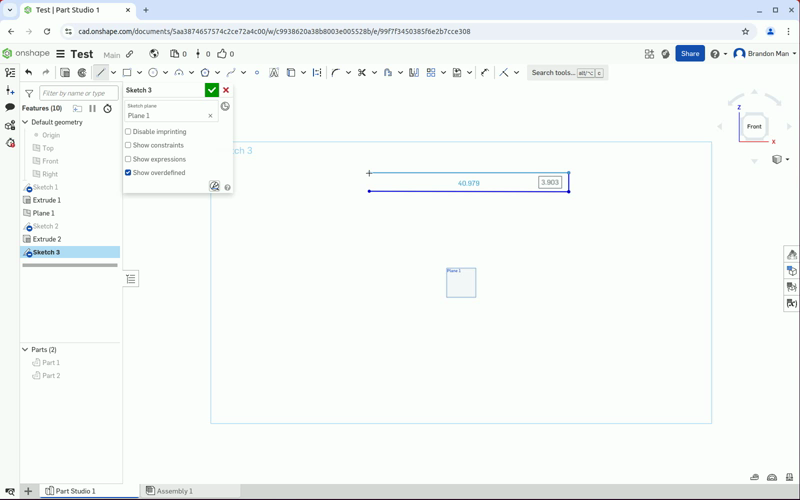
key_up(shift)
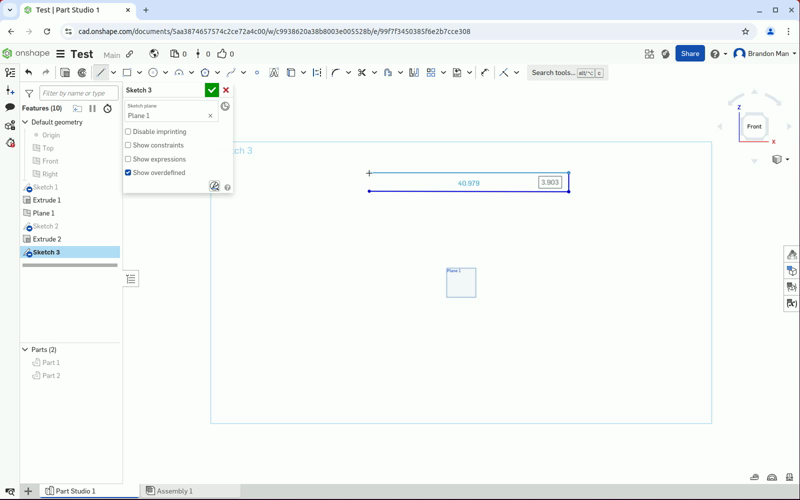
mouse_move(399, 172)
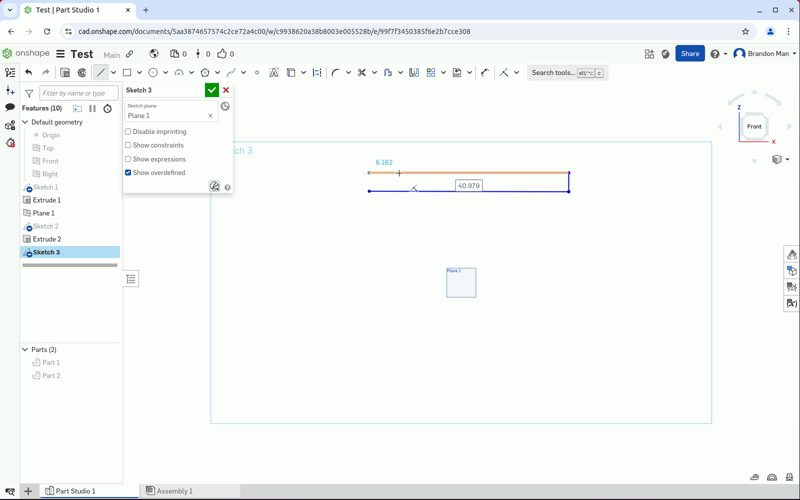
key_down(shift)
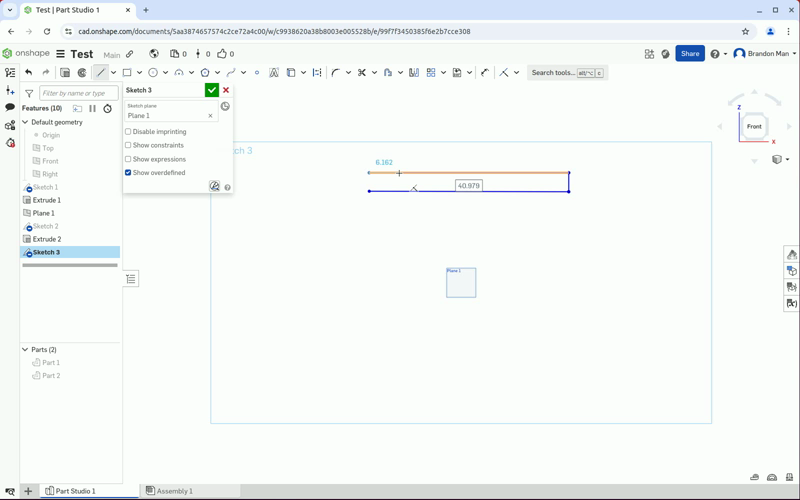
mouse_move(369, 191)
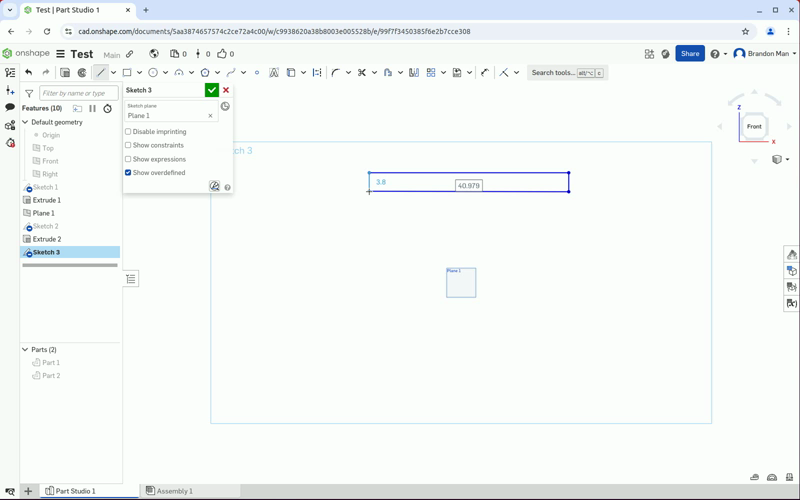
key_up(shift)
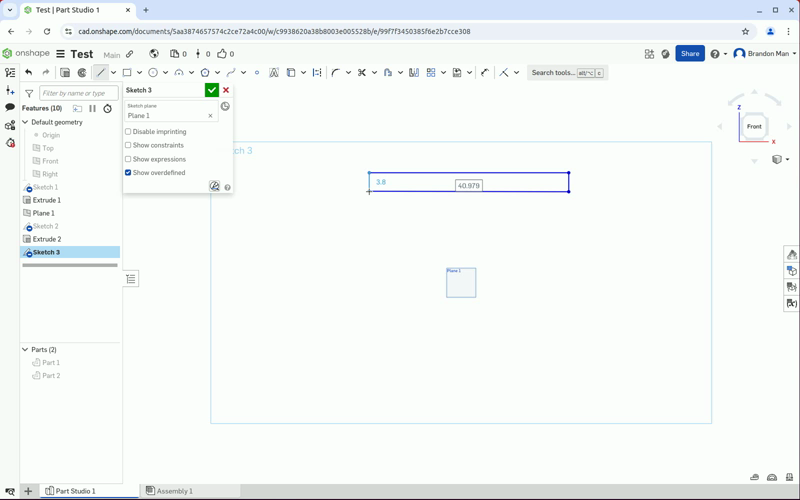
click(369, 191)
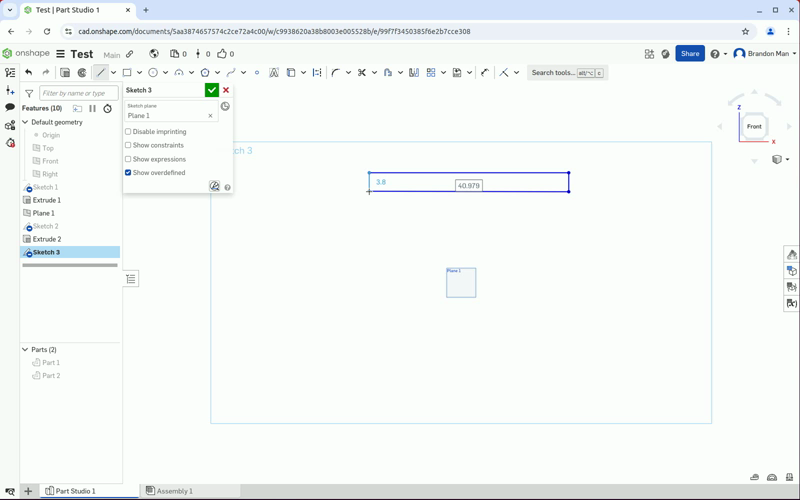
key(esc)
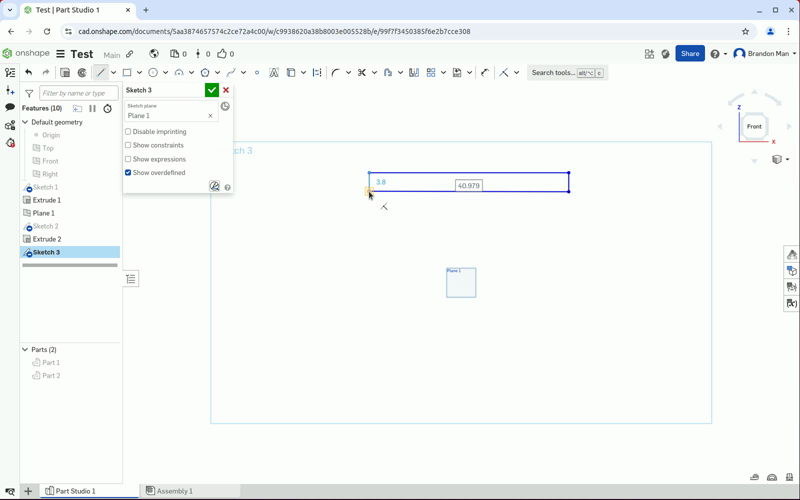
mouse_move(439, 183)
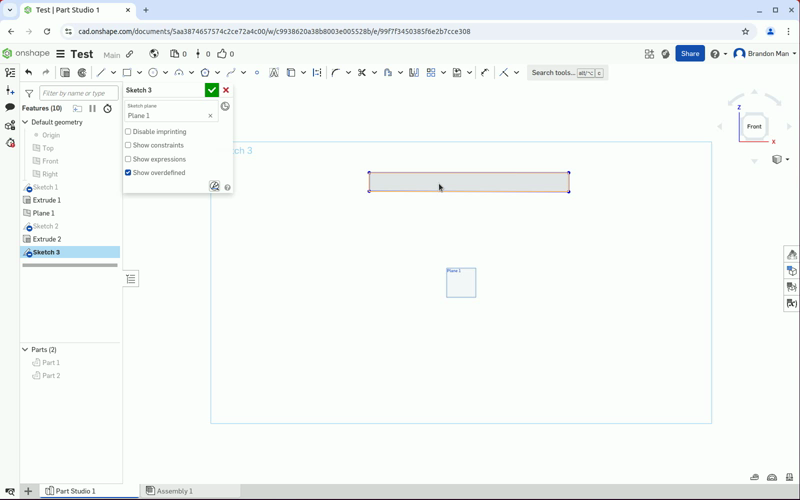
click(439, 183)
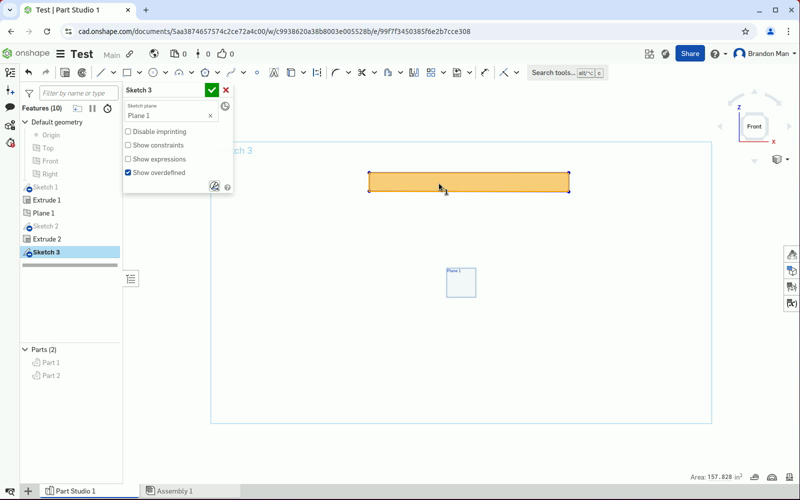
mouse_move(73, 352)
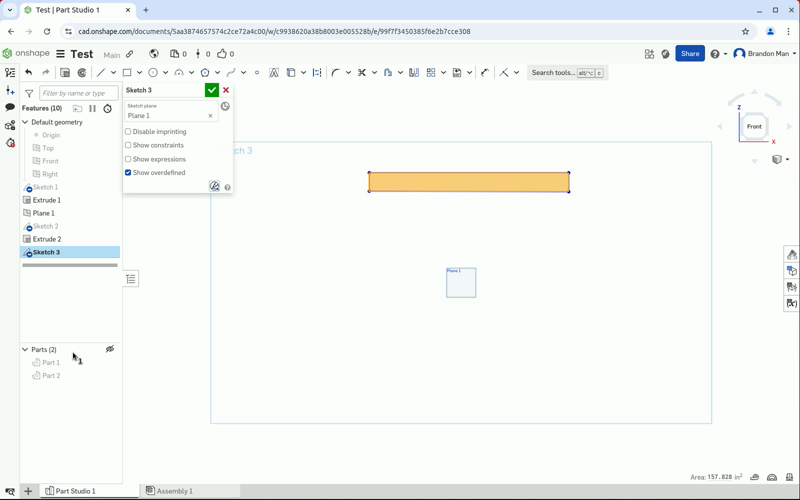
key(shift+y)
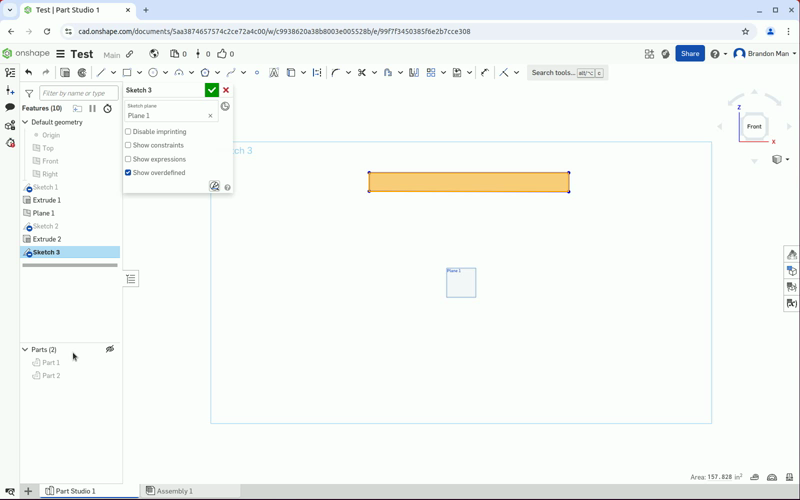
key(shift+e)
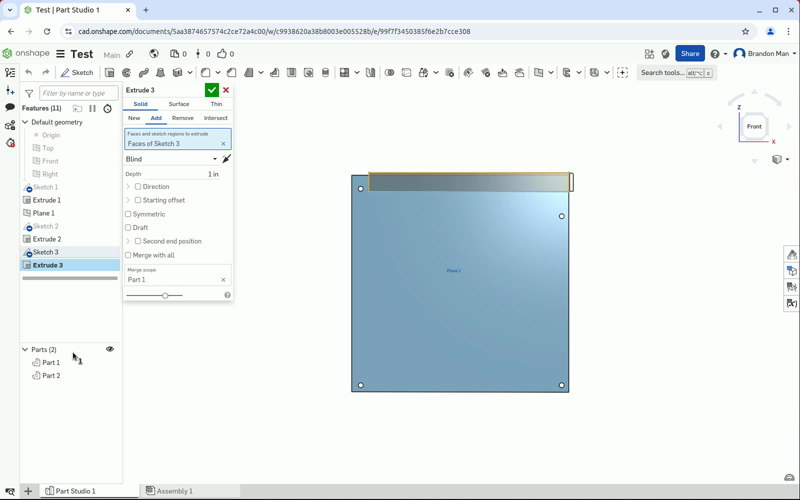
mouse_move(143, 106)
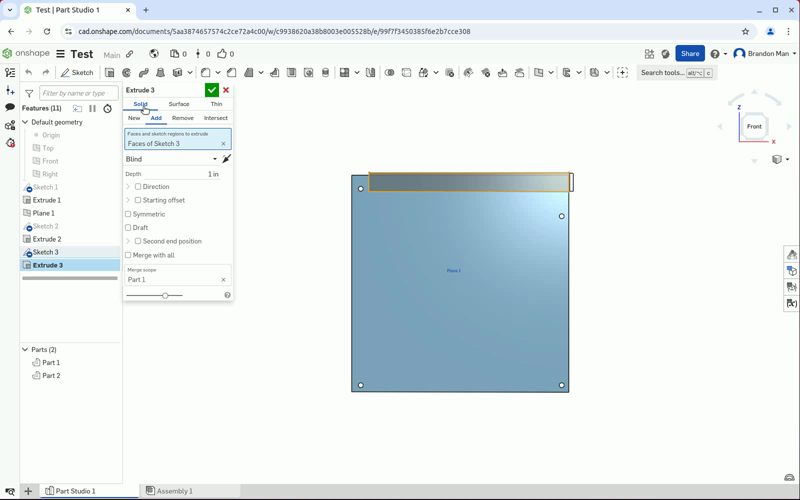
click(143, 106)
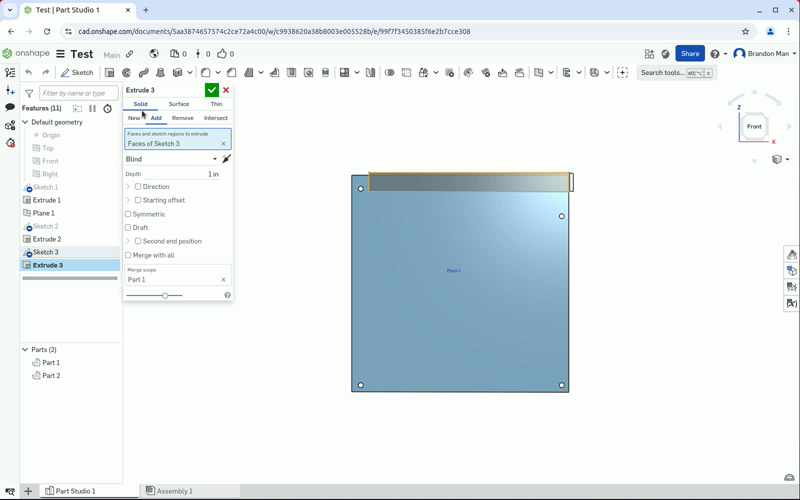
mouse_move(137, 120)
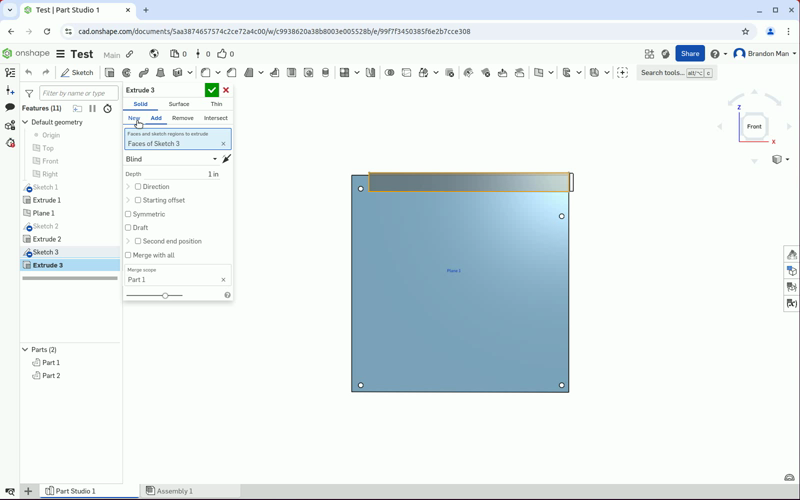
click(137, 120)
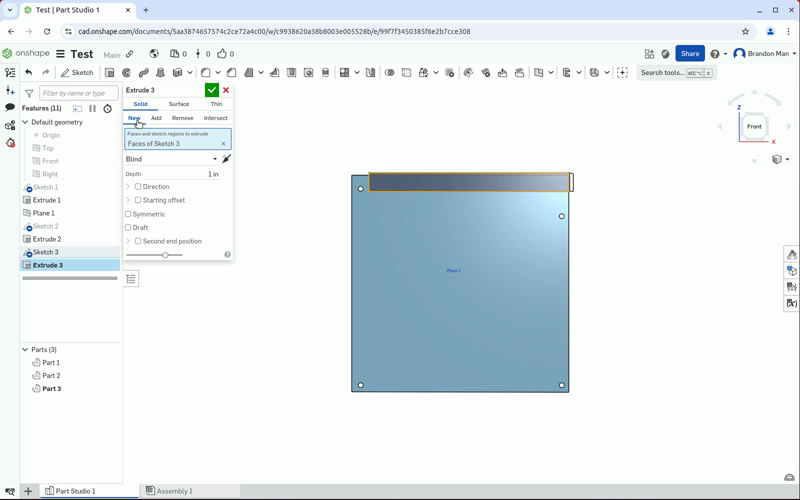
key(tab, 4)
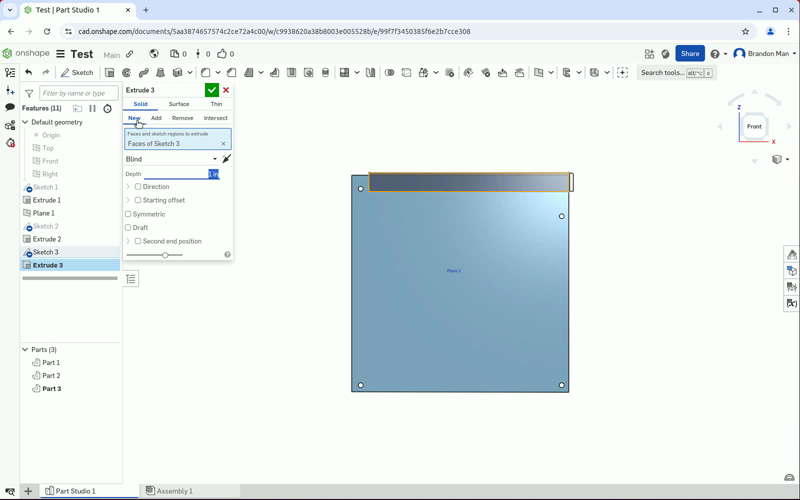
text(8.425)
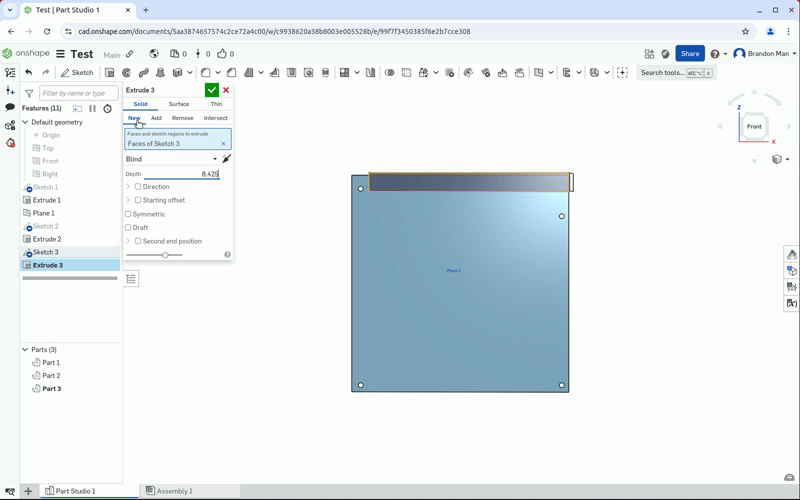
key(enter)
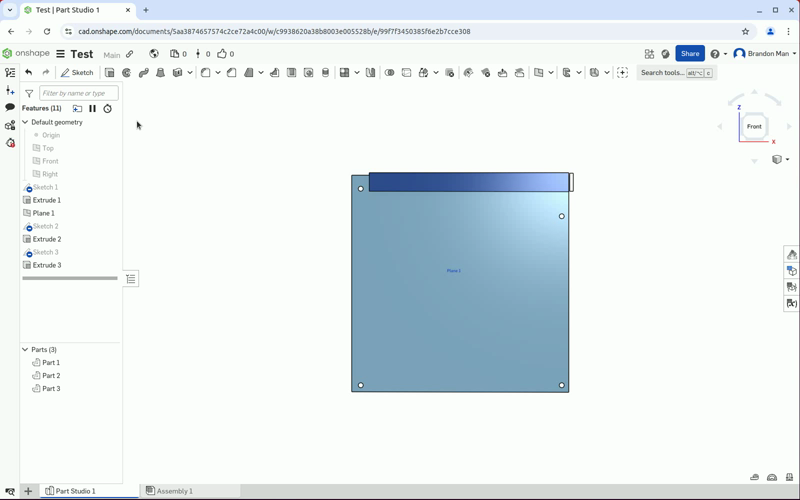
key(shift+h)
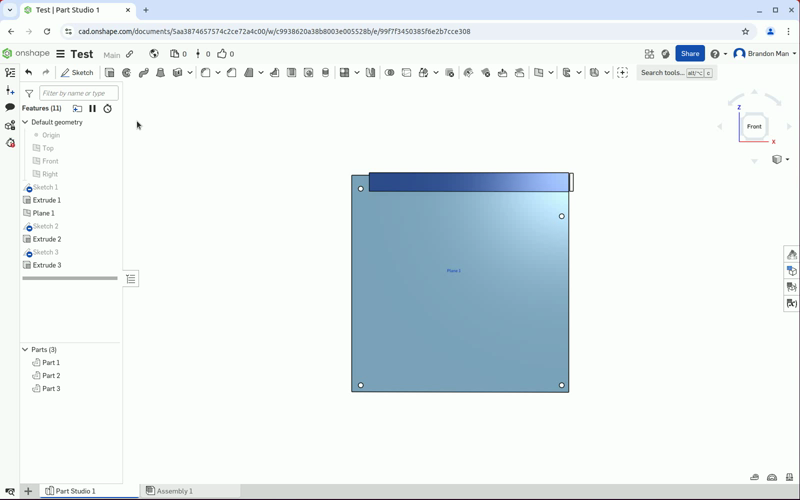
key(shift+h)
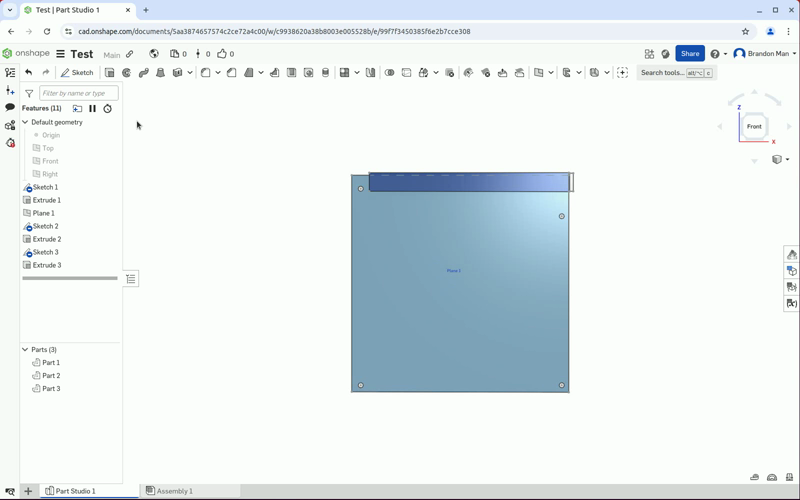
key(shift+7)
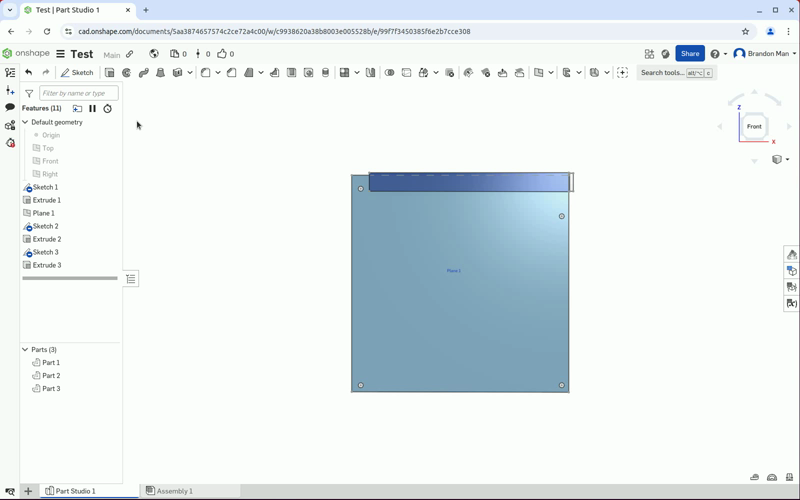
key(left, 2)
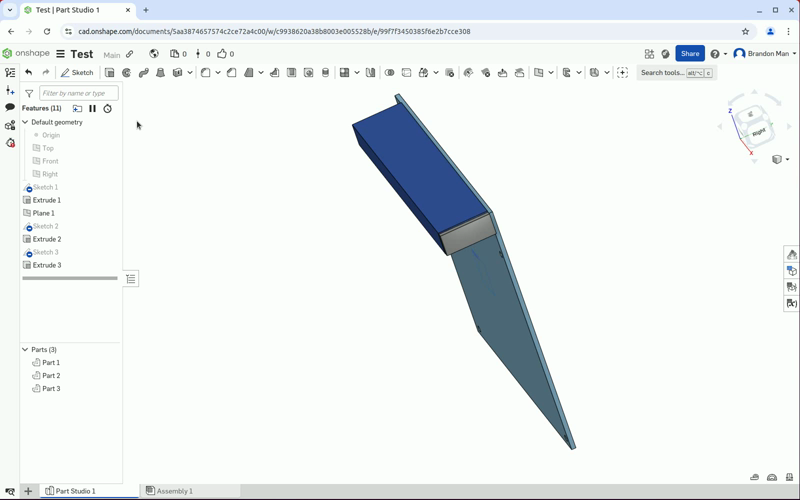
key(down, 2)
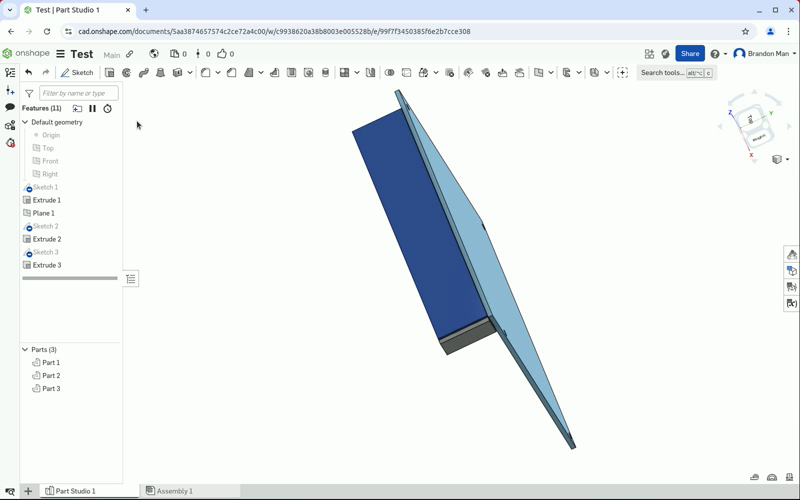
key(up, 2)
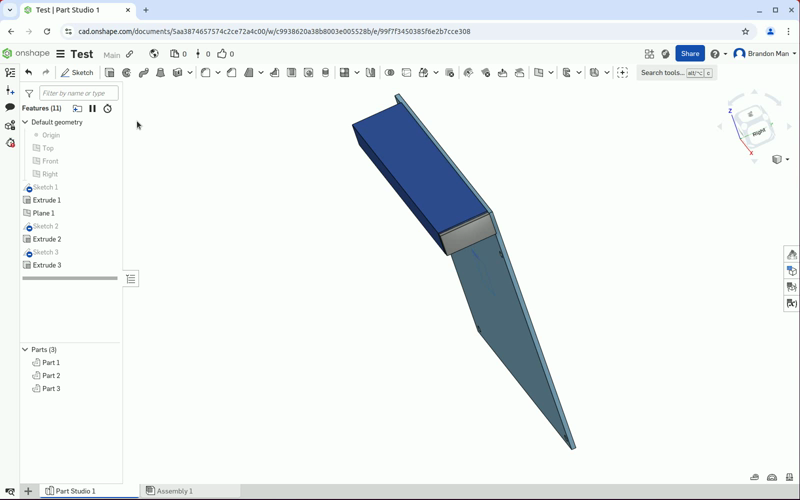
key(right, 2)
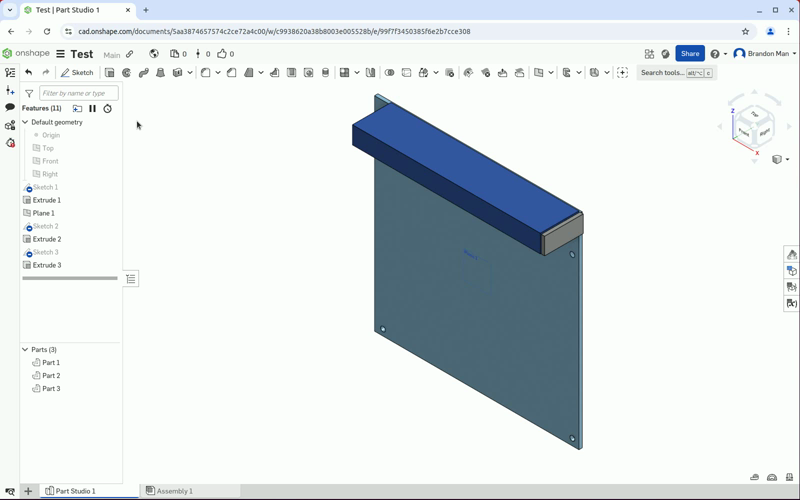
mouse_move(73, 189)
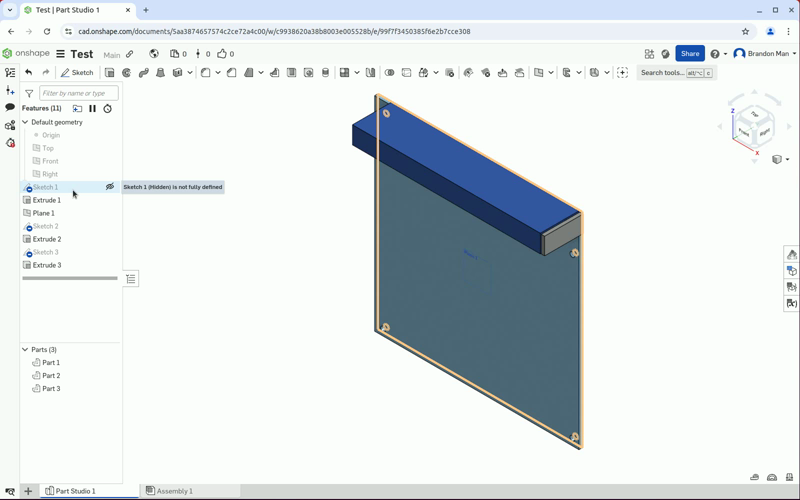
click(73, 189)